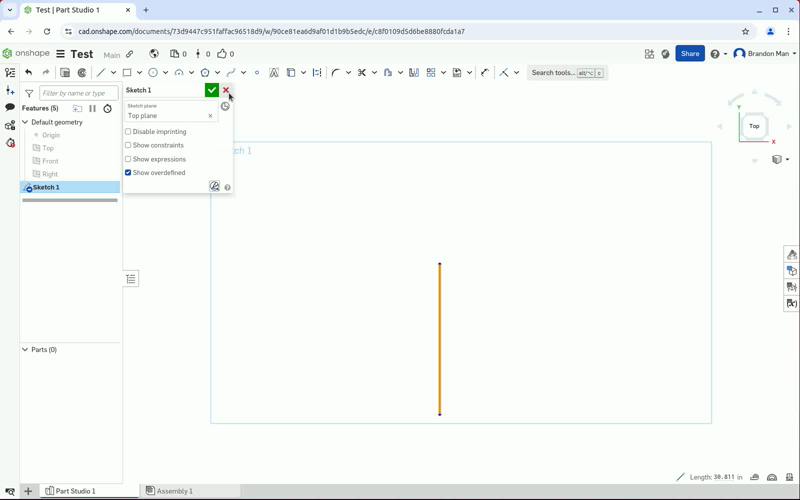
key(shift+h)
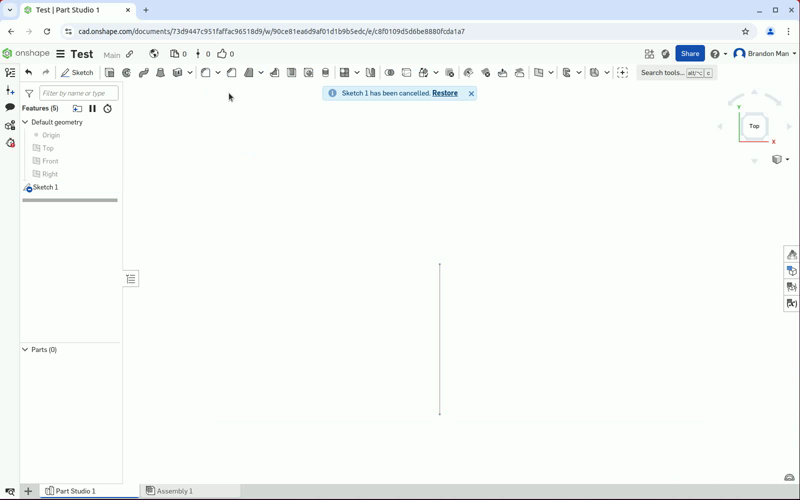
mouse_move(73, 352)
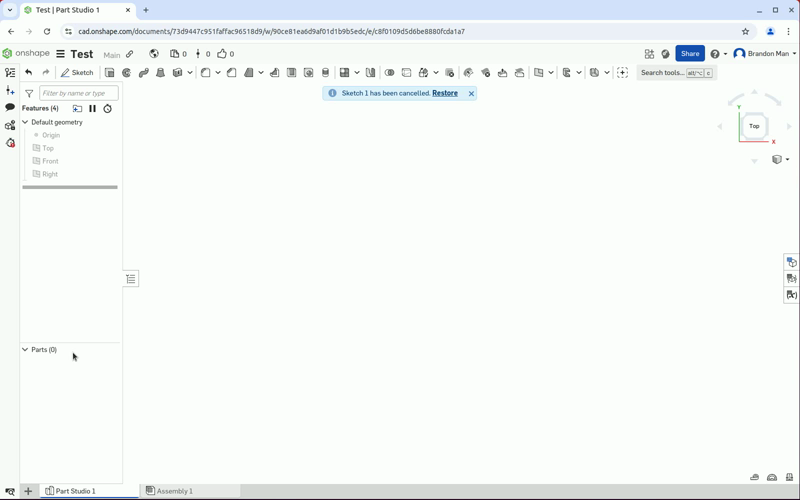
key(y)
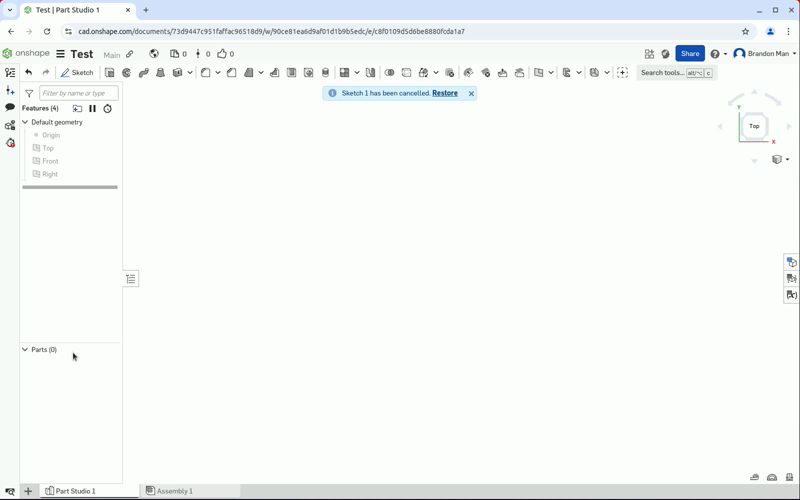
key(shift+p)
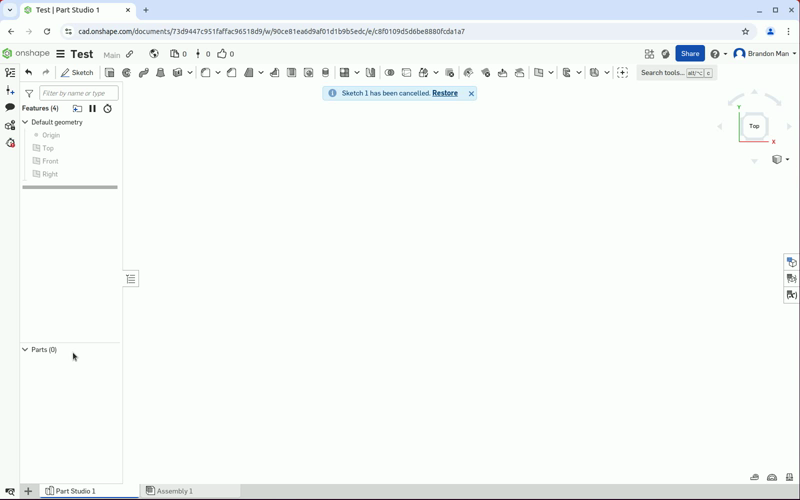
key(space)
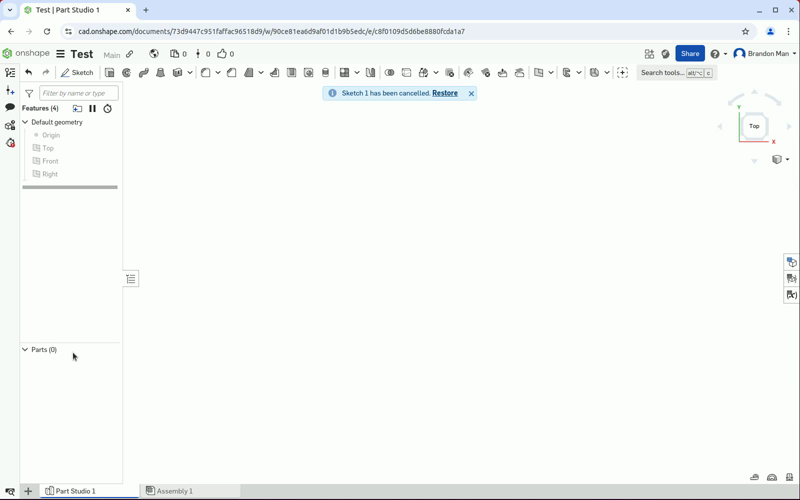
key_down(shift)
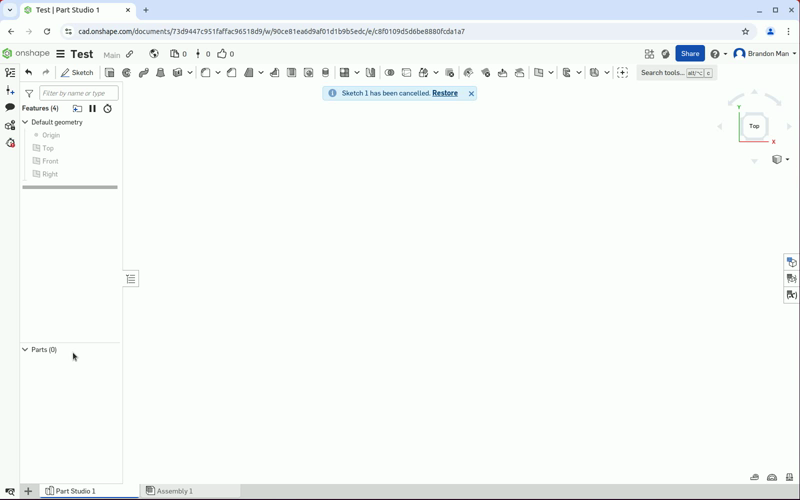
key(up)
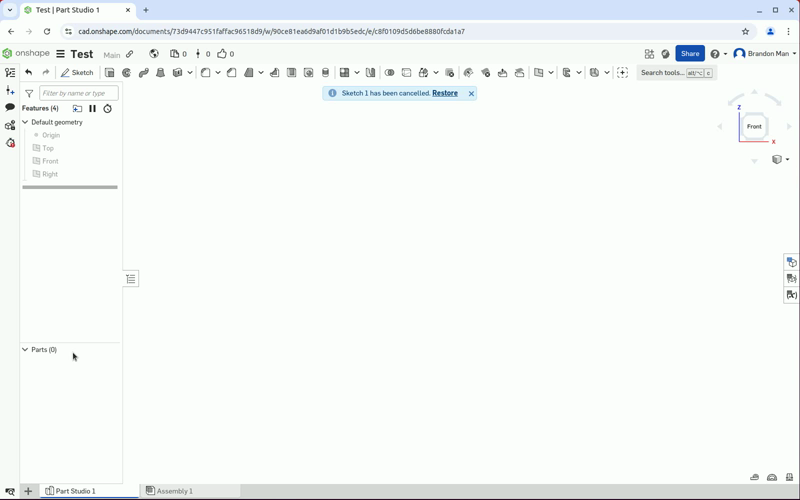
key_up(shift)
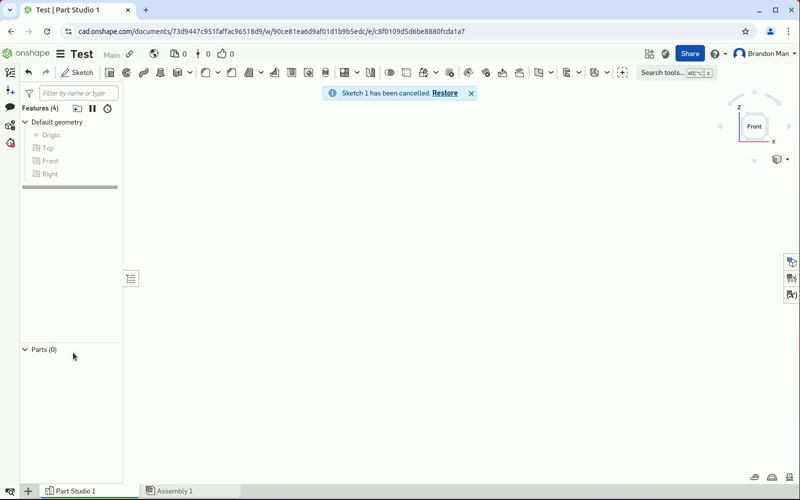
key(space)
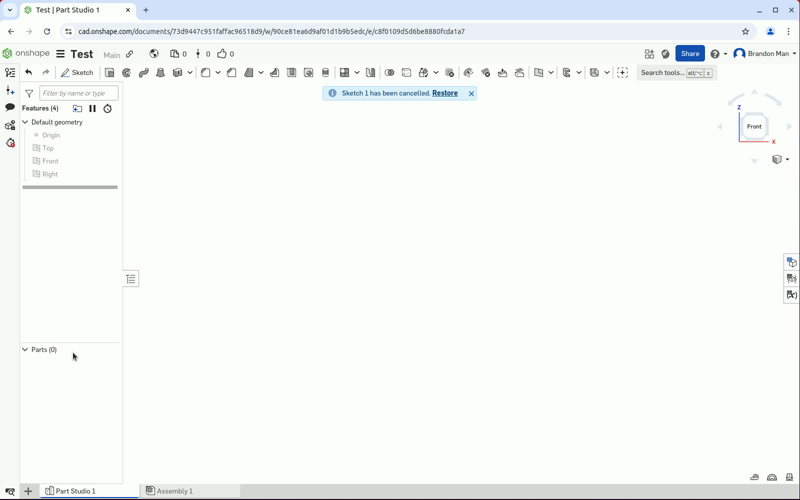
key_down(shift)
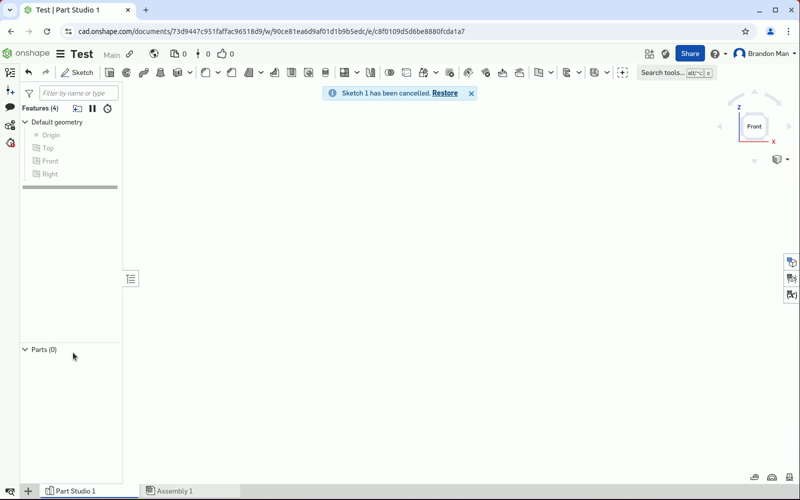
key(left)
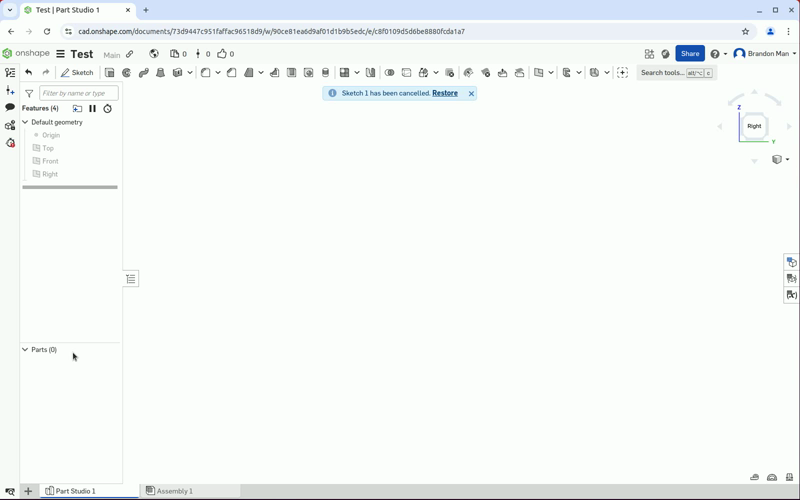
key_up(shift)
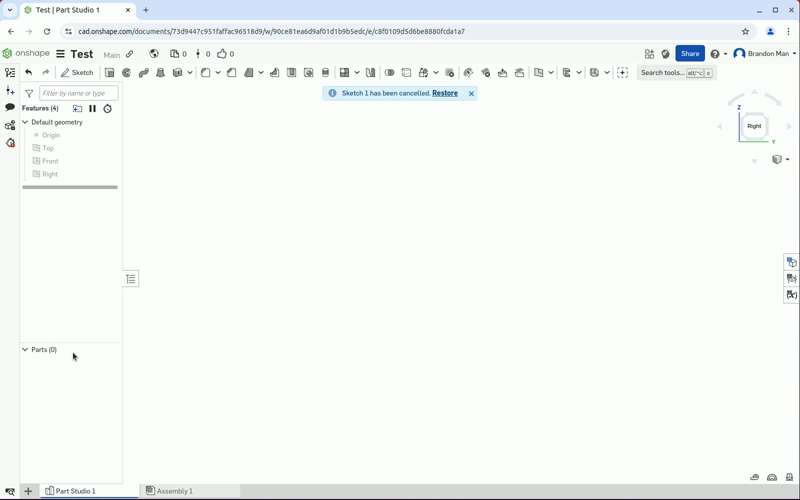
mouse_move(73, 352)
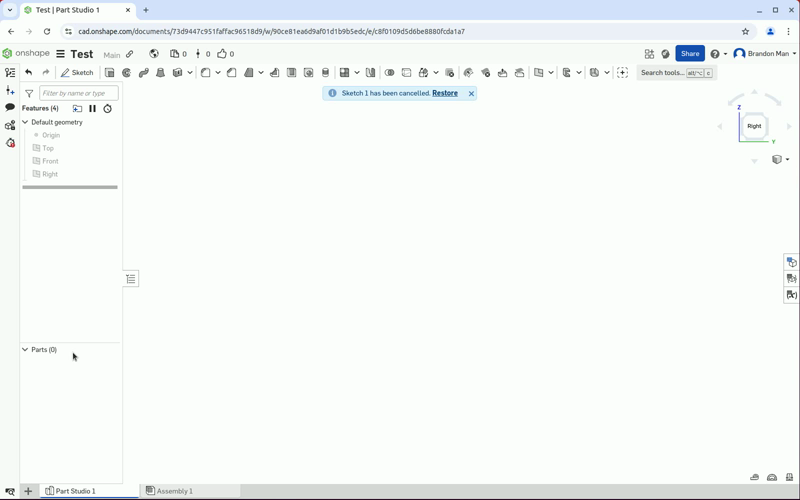
key(shift+y)
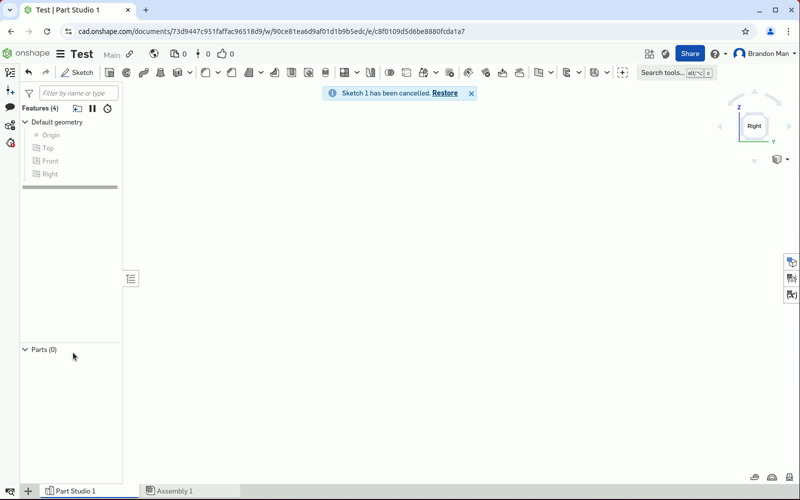
key(shift+s)
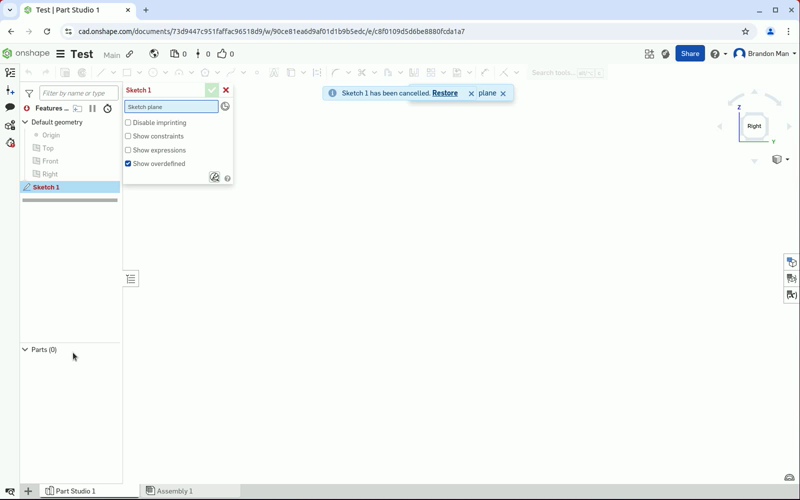
mouse_move(73, 176)
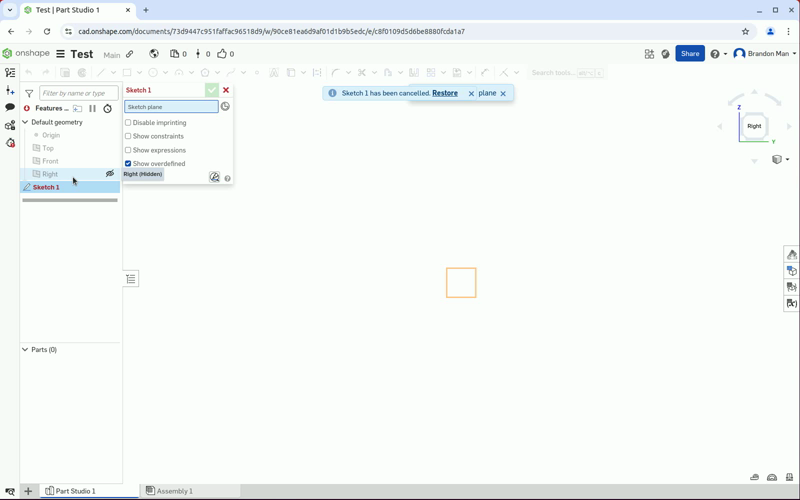
click(73, 176)
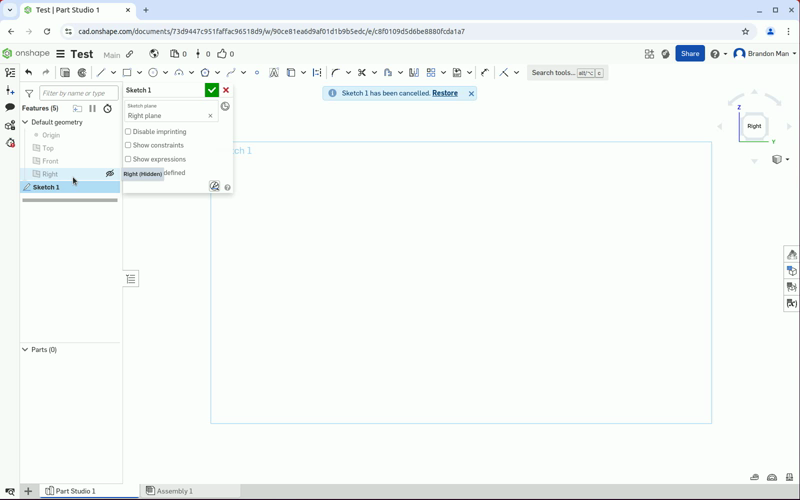
mouse_move(73, 352)
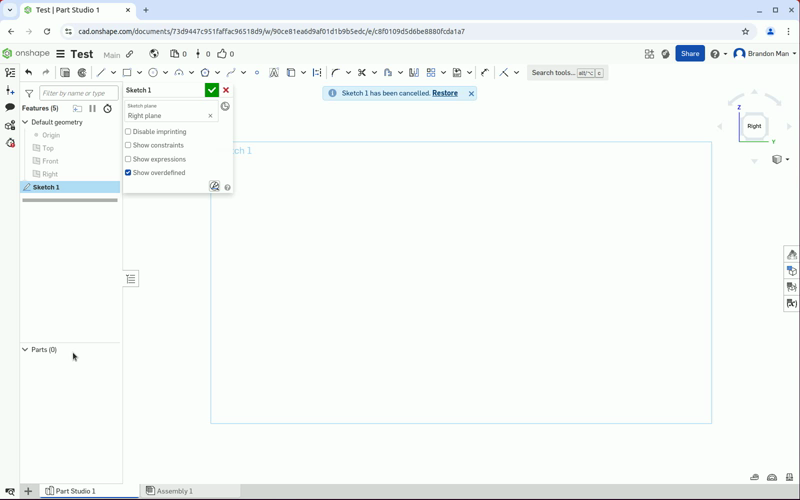
key(y)
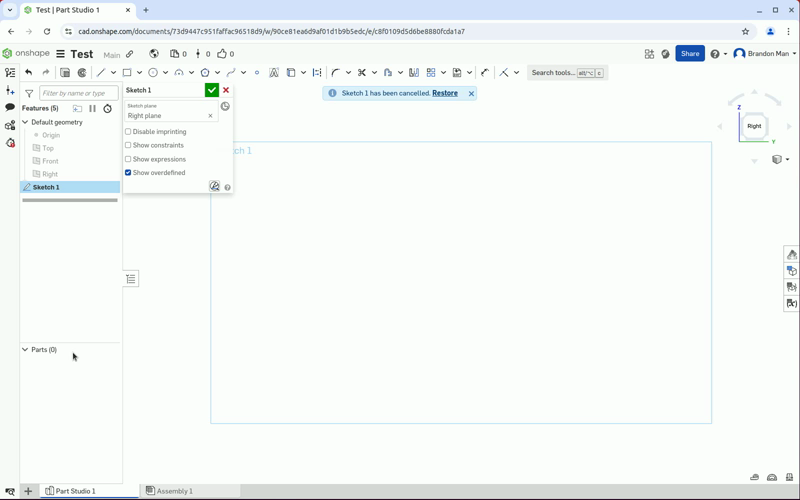
key(l)
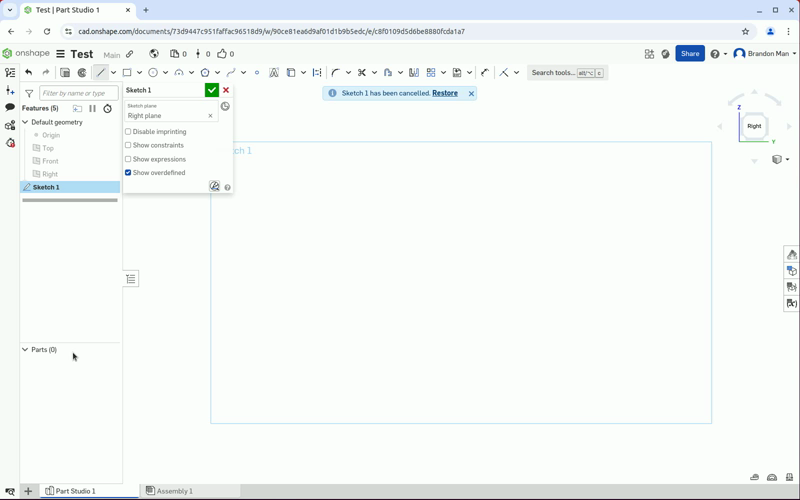
key_down(shift)
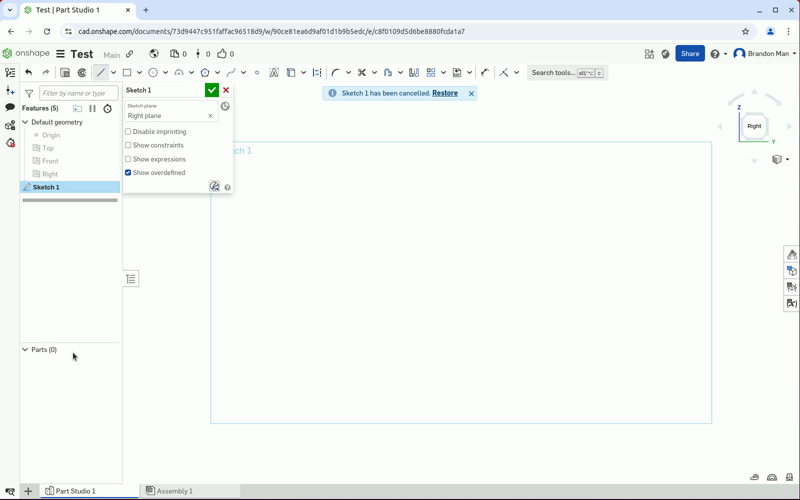
mouse_move(406, 244)
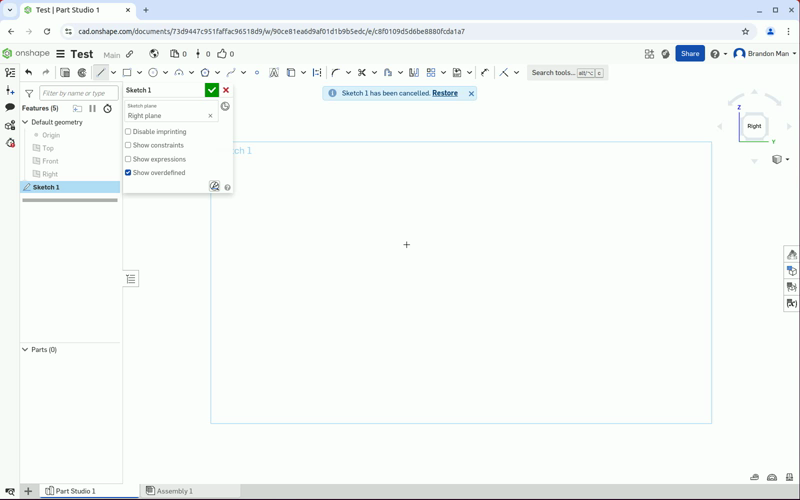
click(406, 244)
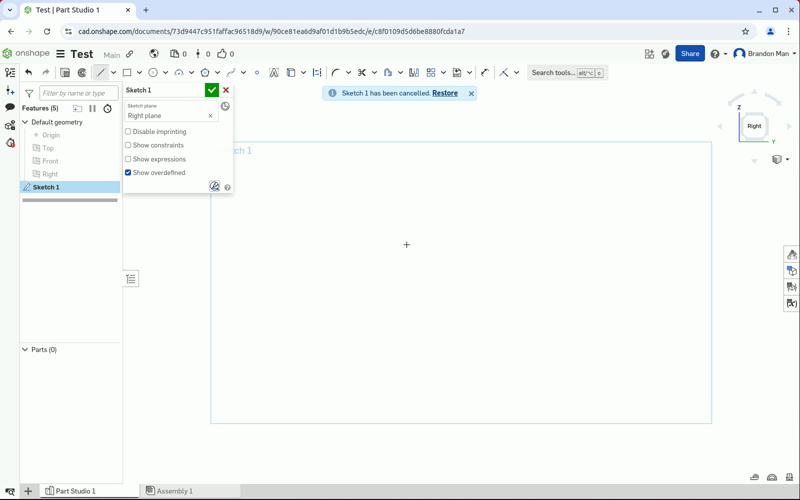
key_up(shift)
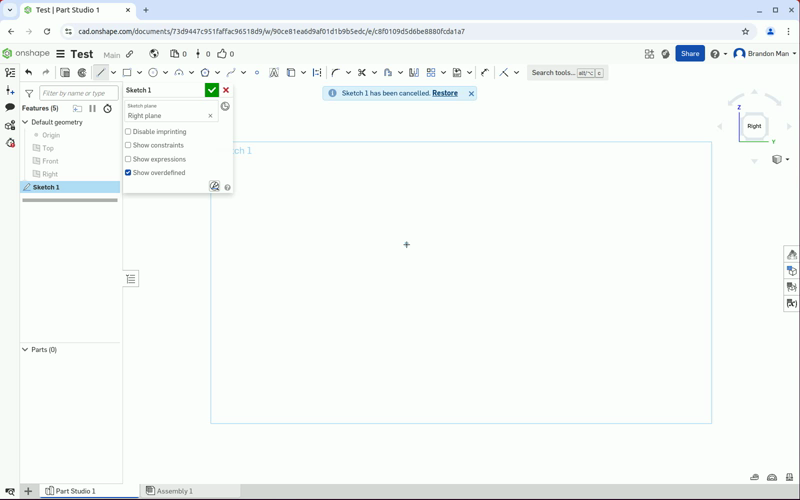
key_down(shift)
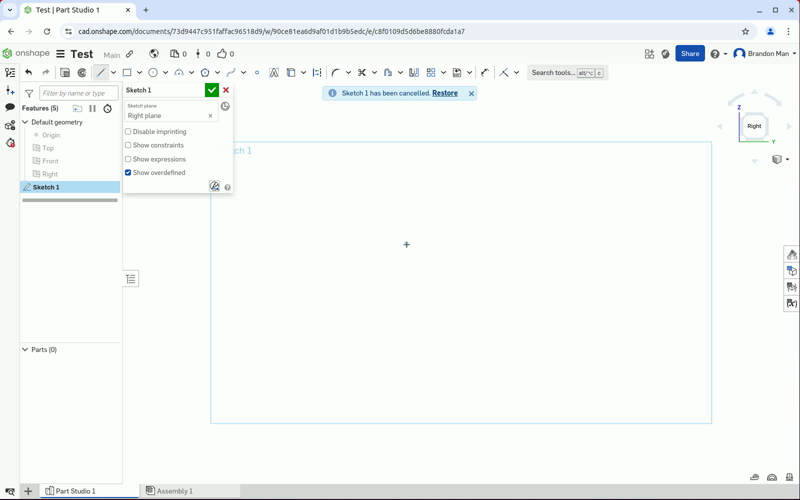
mouse_move(436, 244)
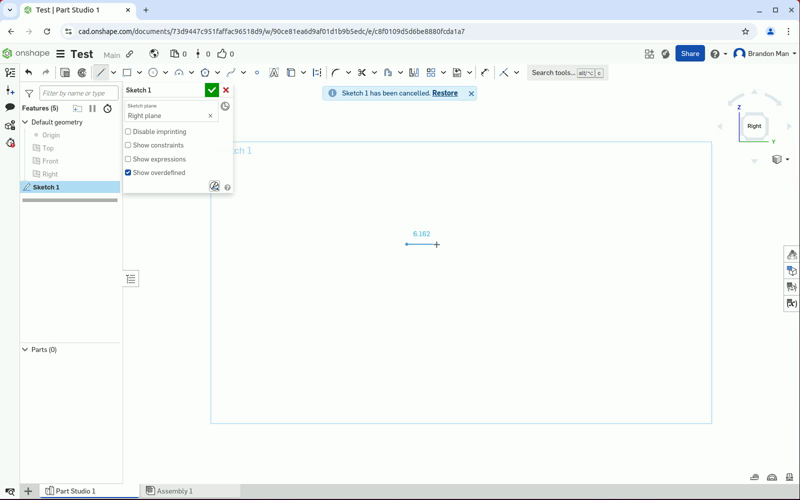
mouse_move(415, 244)
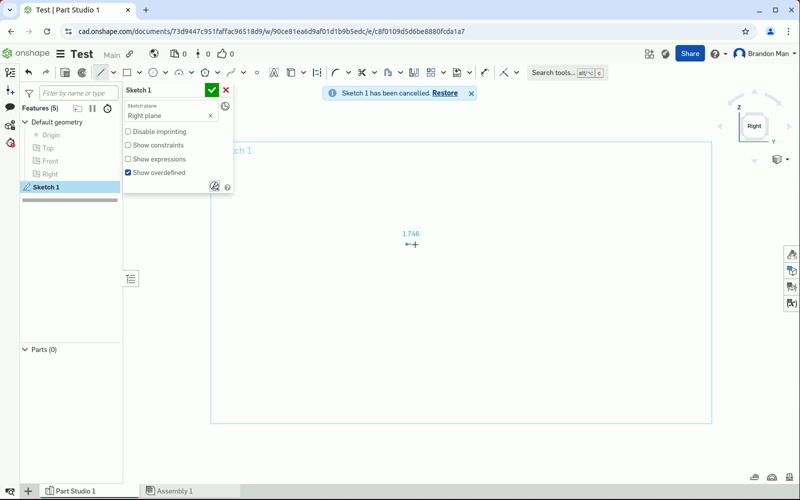
click(415, 244)
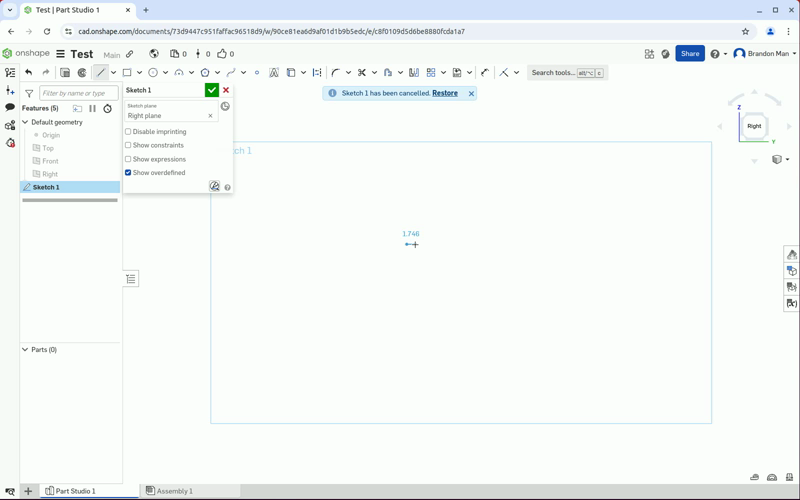
key_up(shift)
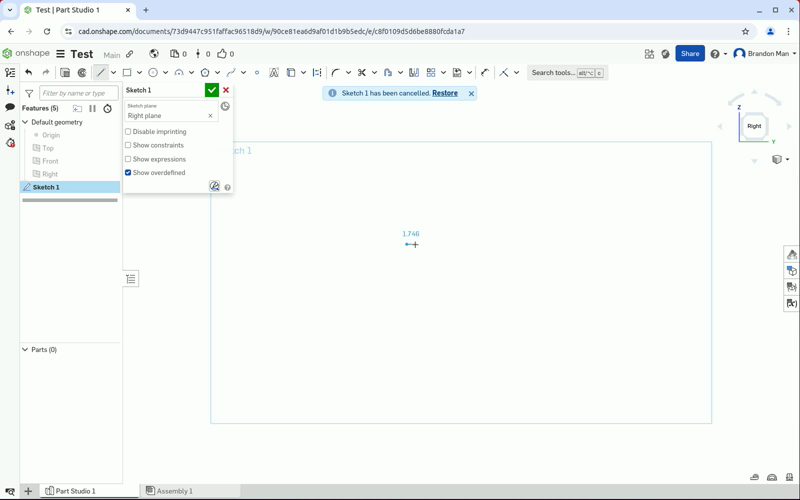
key_down(shift)
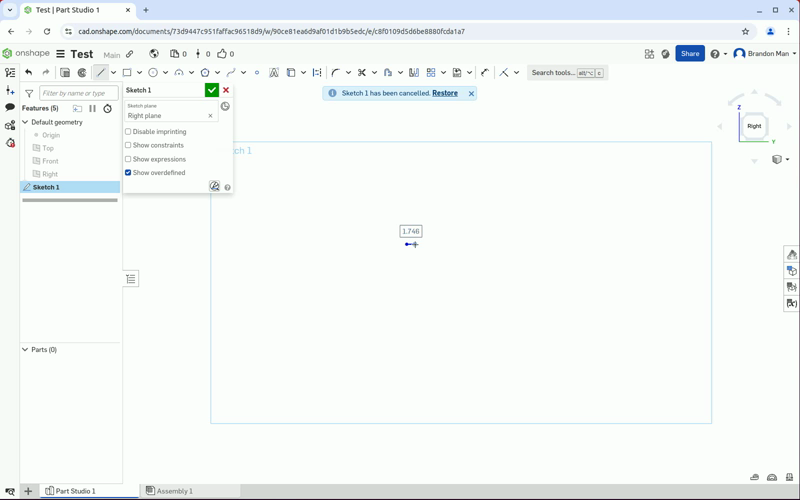
mouse_move(496, 244)
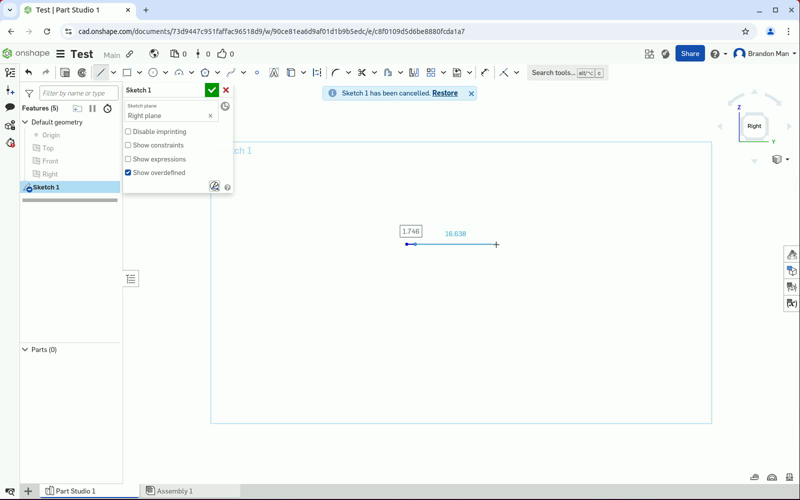
click(496, 244)
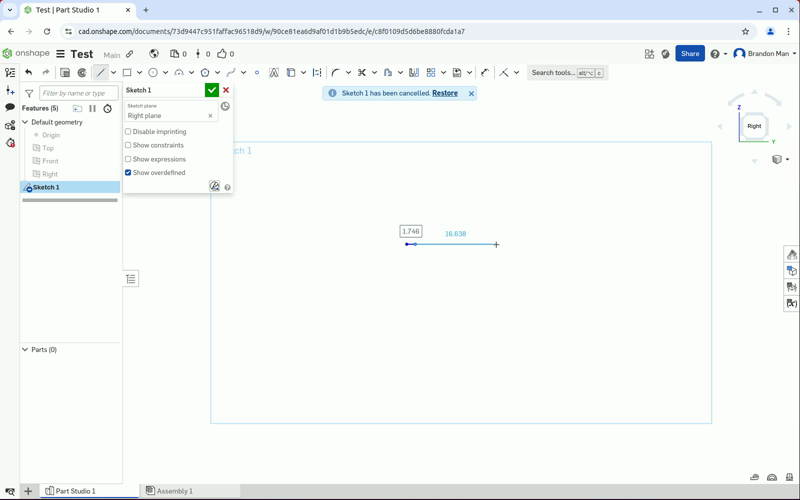
key_up(shift)
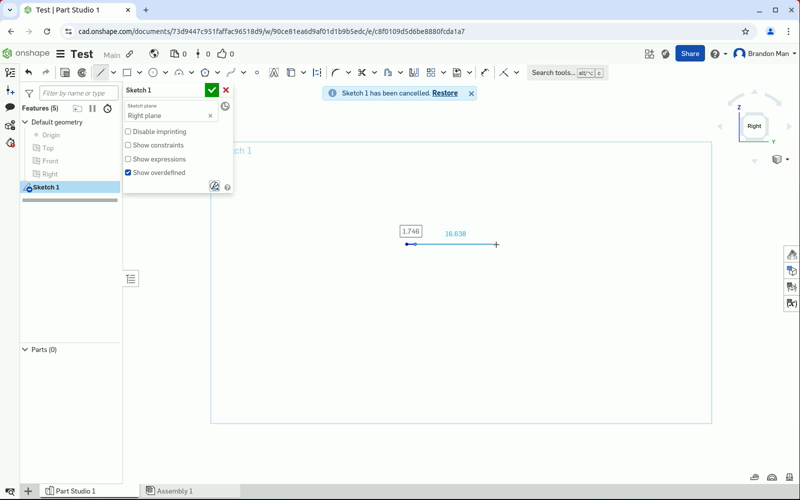
key_down(shift)
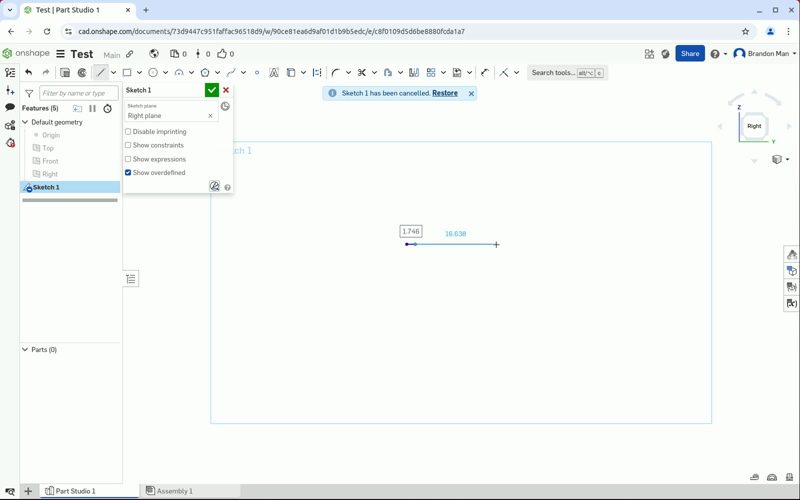
mouse_move(526, 244)
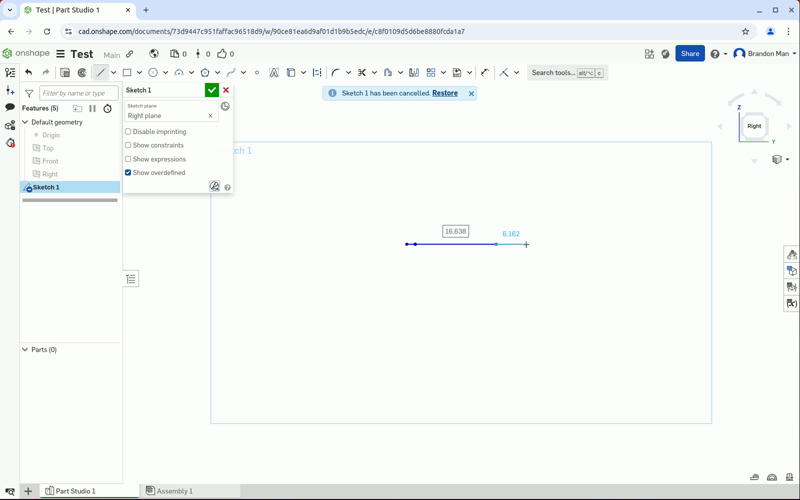
mouse_move(522, 244)
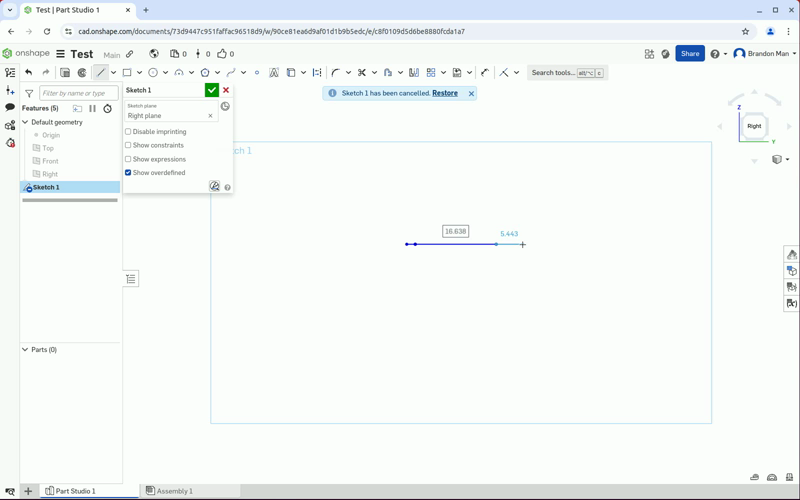
click(522, 244)
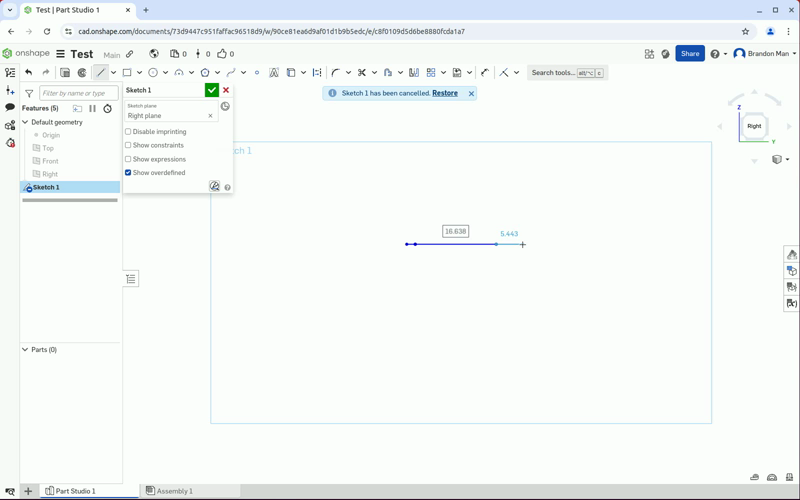
key_up(shift)
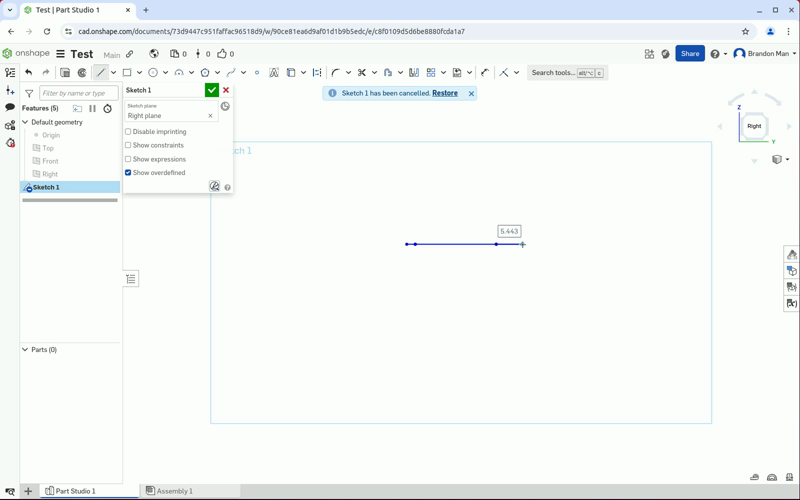
key_down(shift)
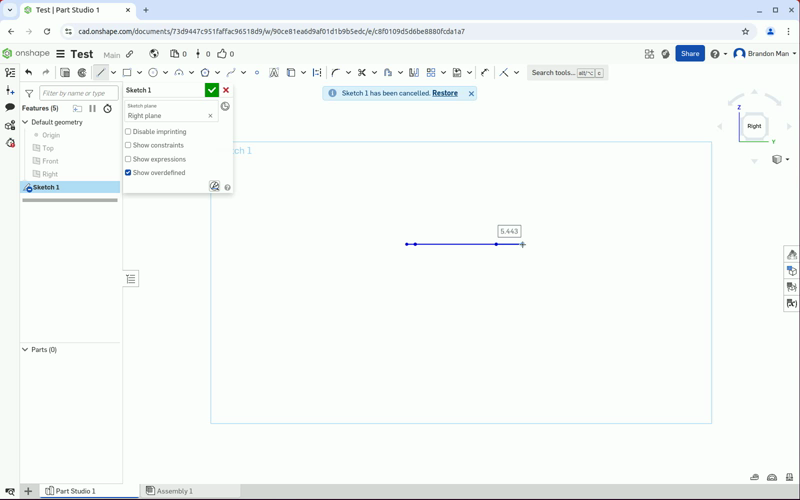
mouse_move(552, 244)
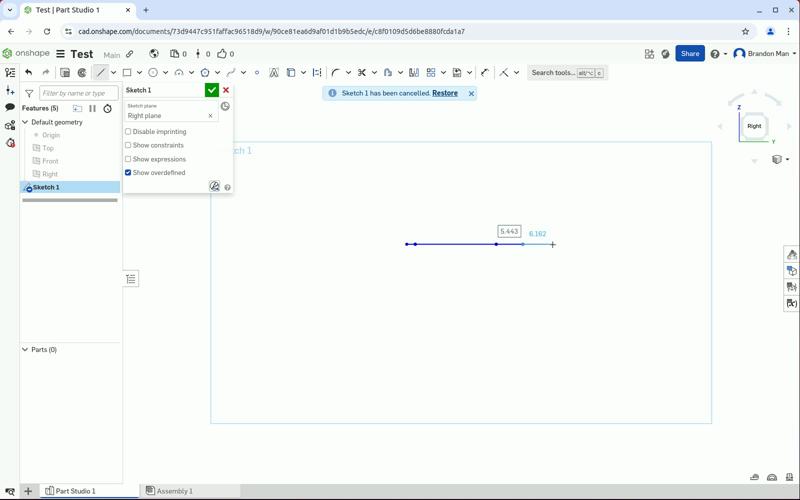
mouse_move(522, 195)
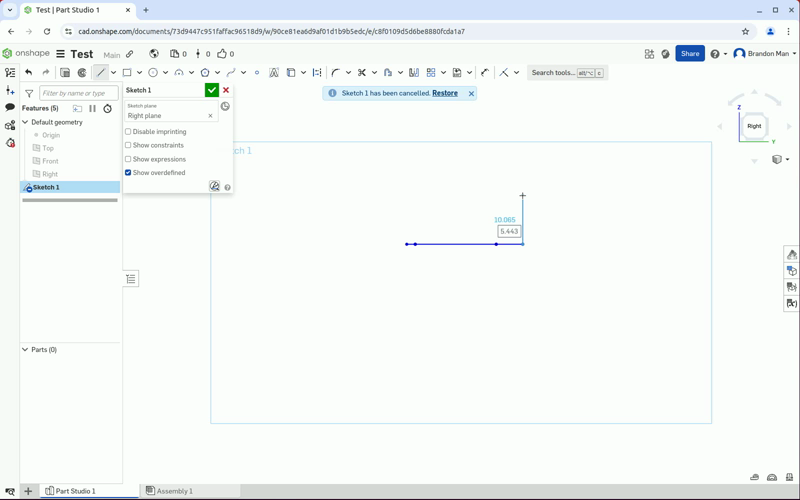
click(522, 195)
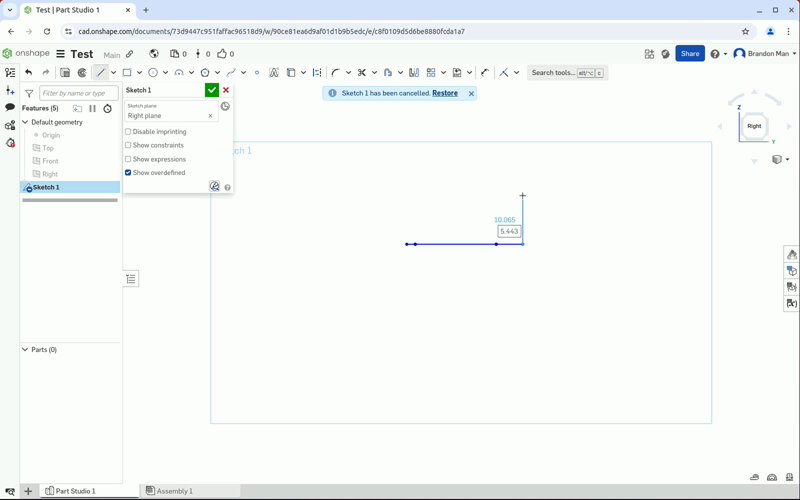
key_up(shift)
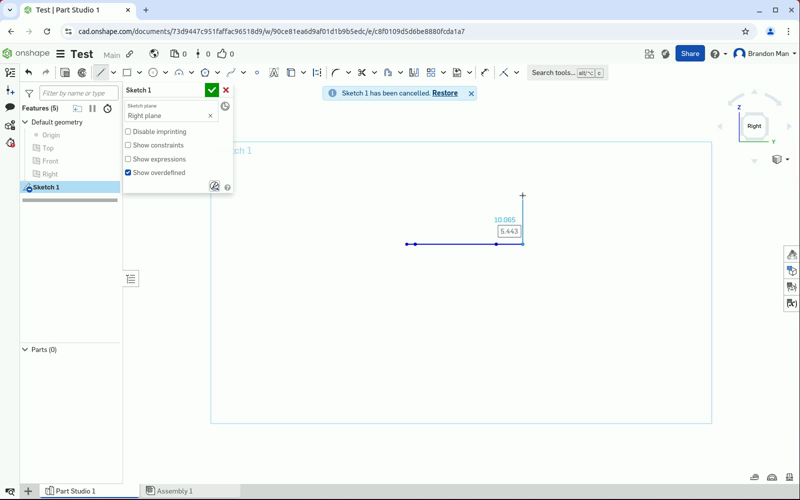
key_down(shift)
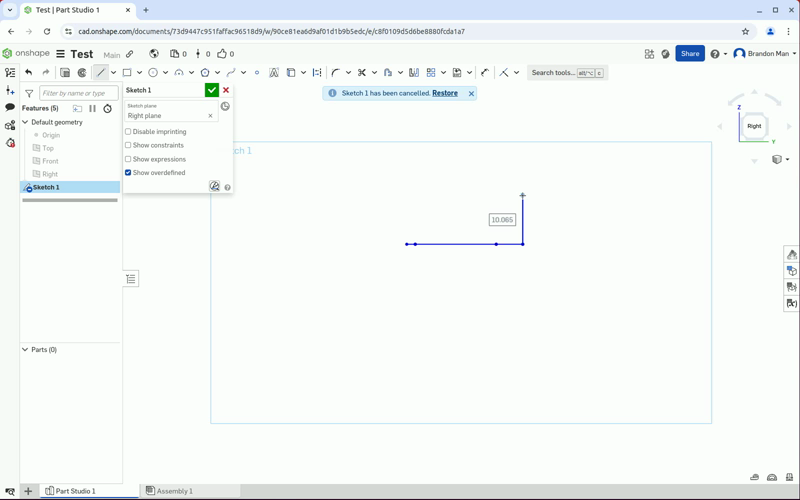
mouse_move(406, 195)
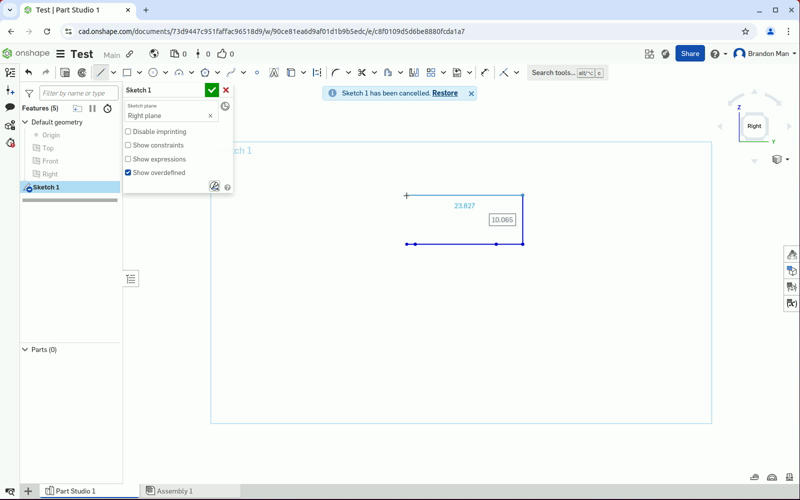
click(406, 195)
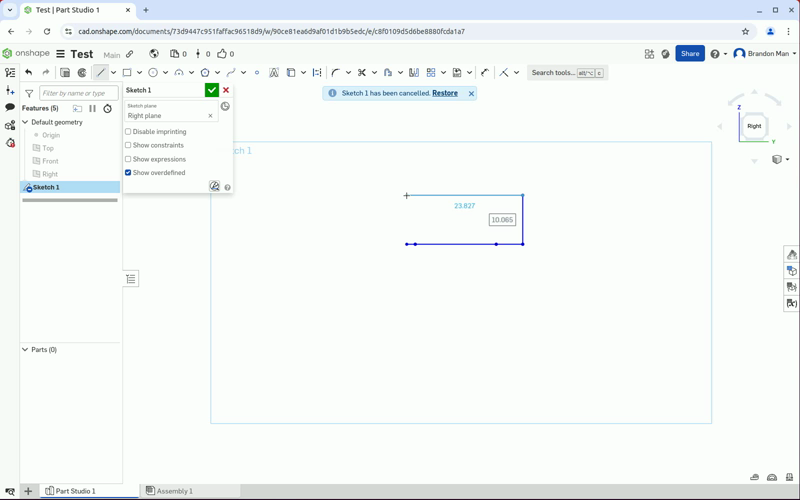
key_up(shift)
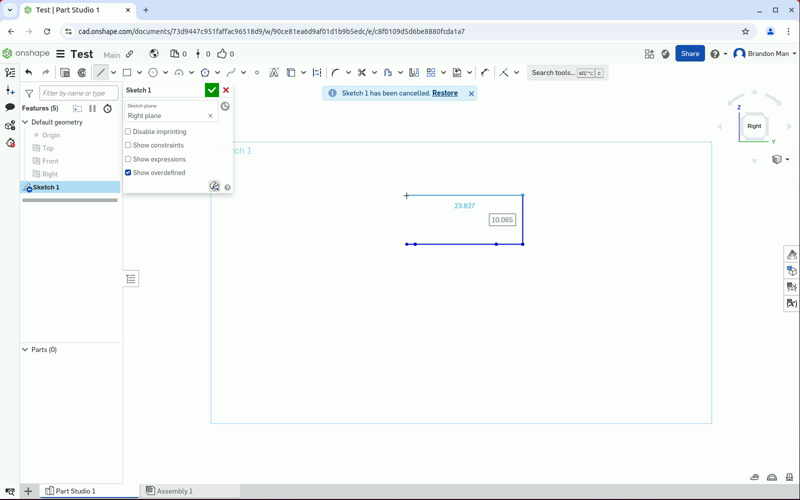
mouse_move(436, 195)
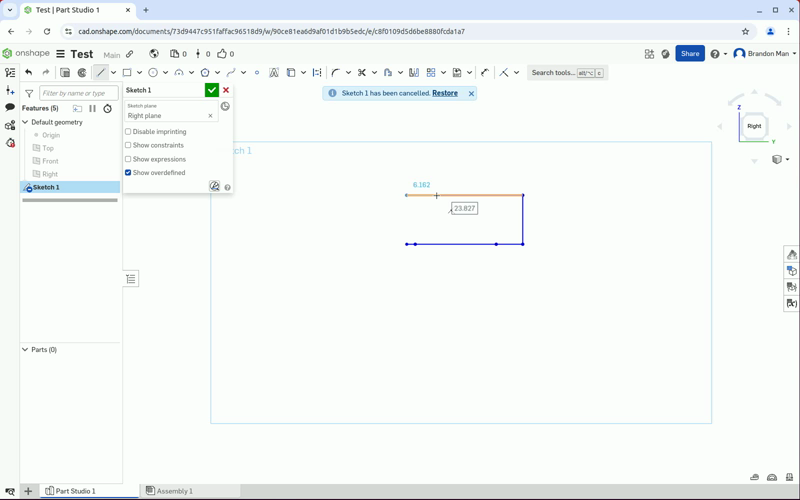
key_down(shift)
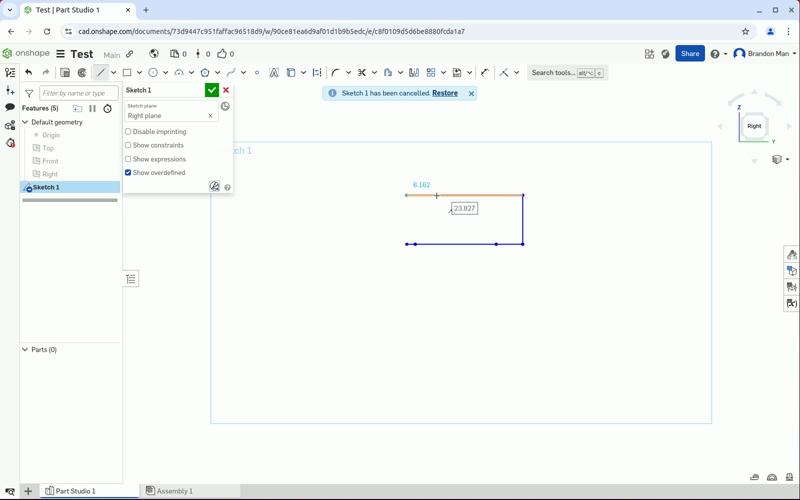
mouse_move(406, 244)
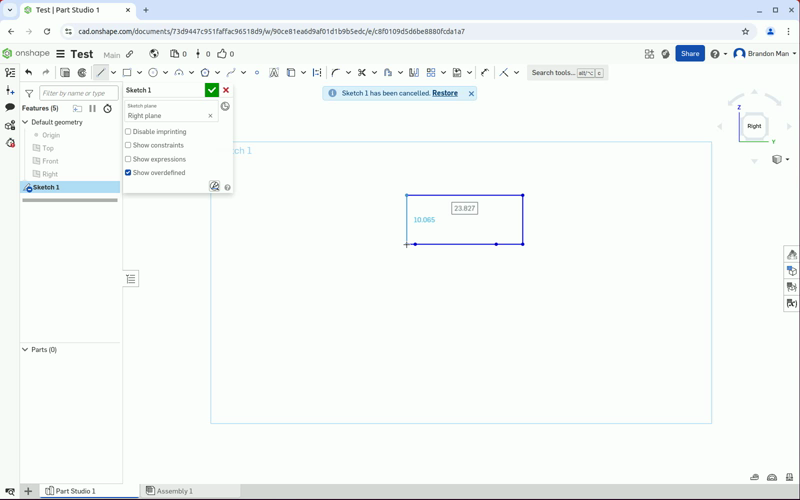
key_up(shift)
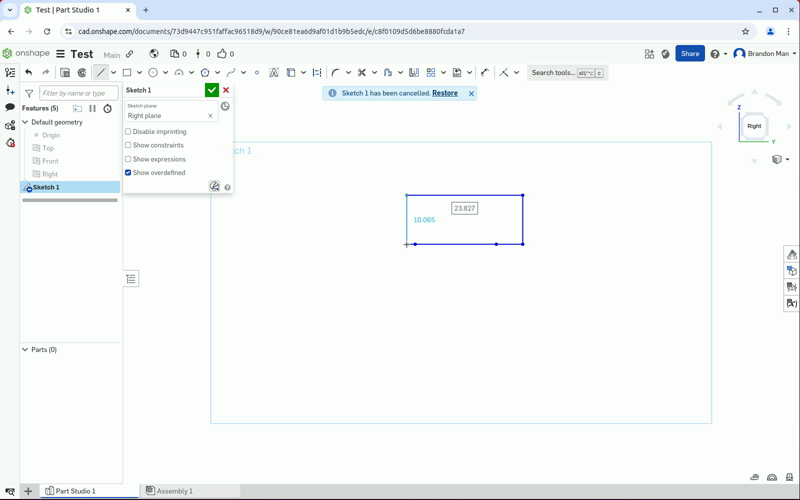
click(406, 244)
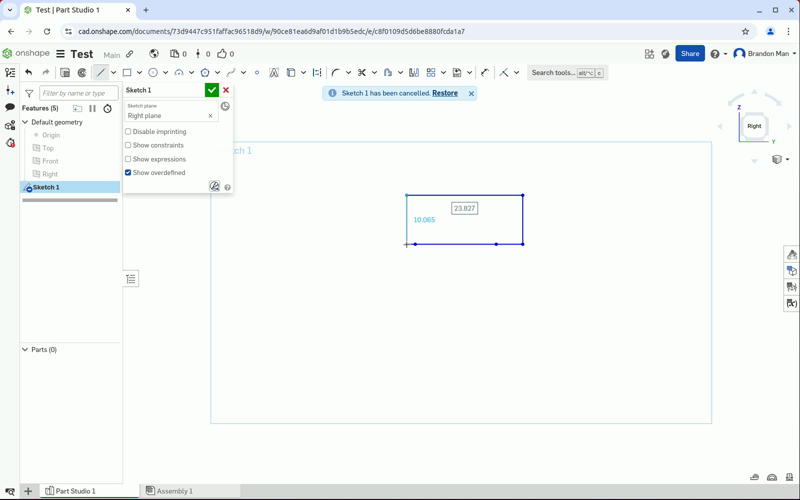
key(esc)
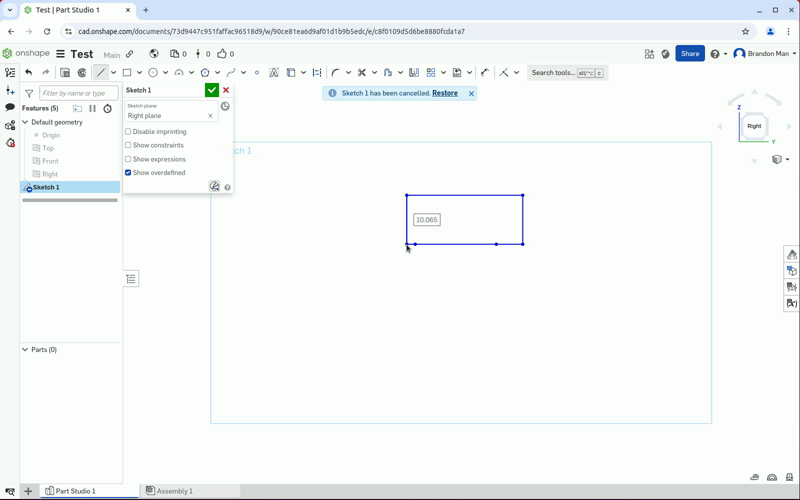
mouse_move(439, 225)
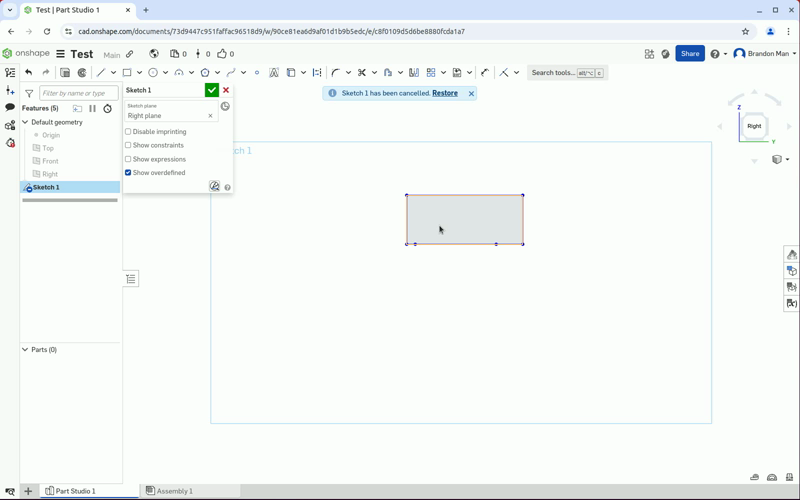
click(439, 225)
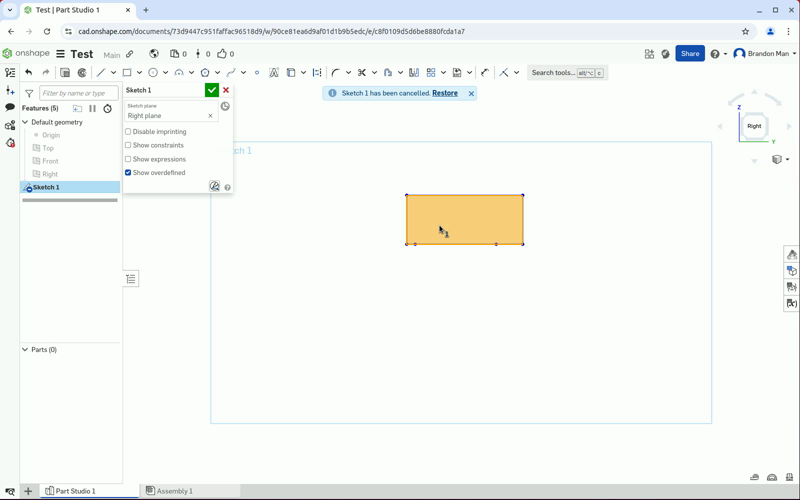
mouse_move(73, 352)
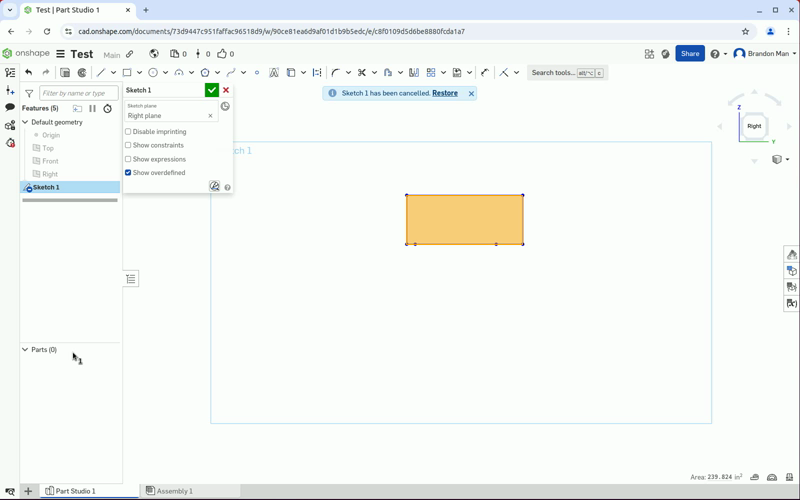
key(shift+y)
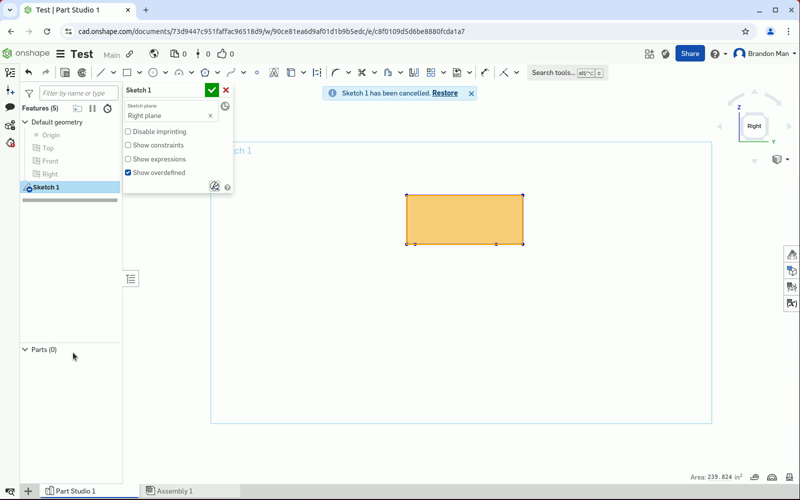
key(shift+e)
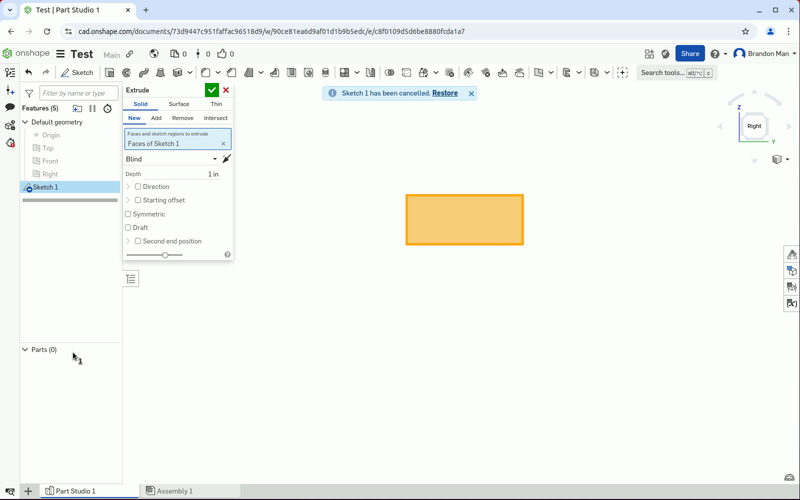
mouse_move(143, 106)
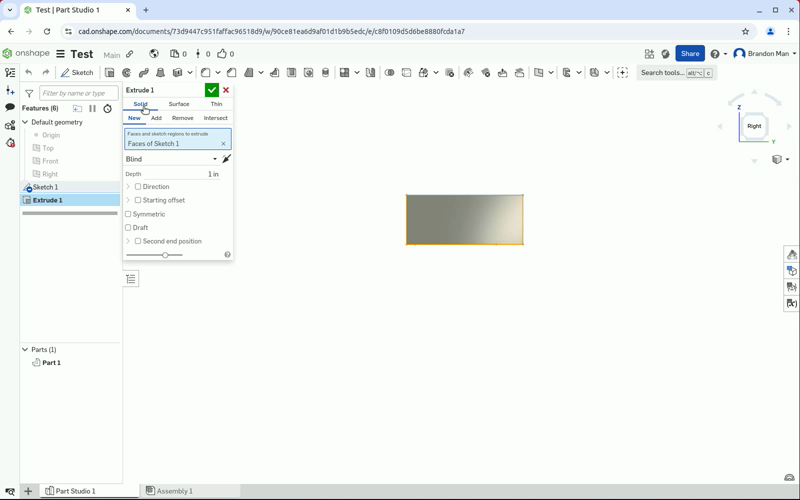
click(143, 106)
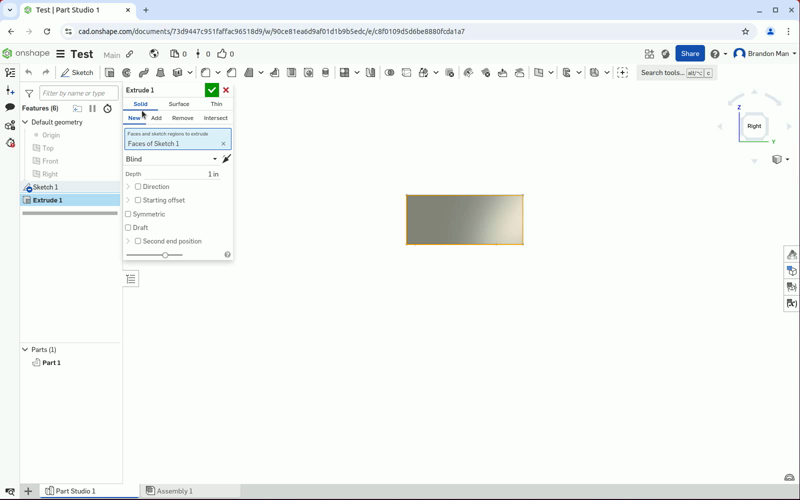
mouse_move(137, 120)
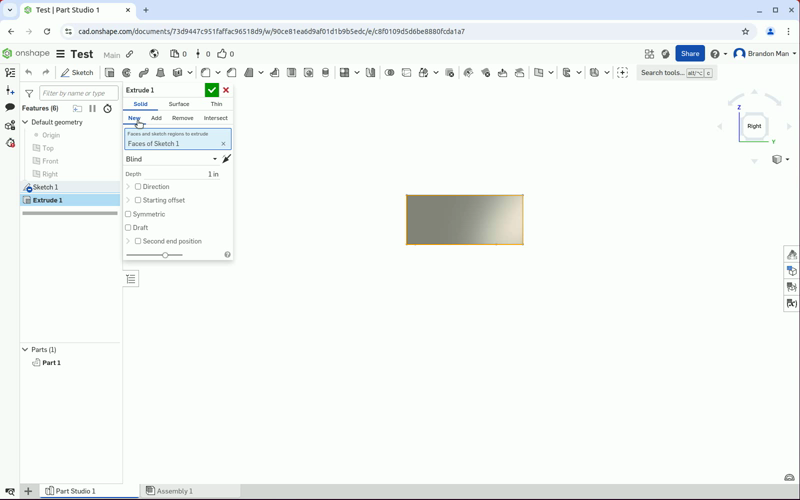
click(137, 120)
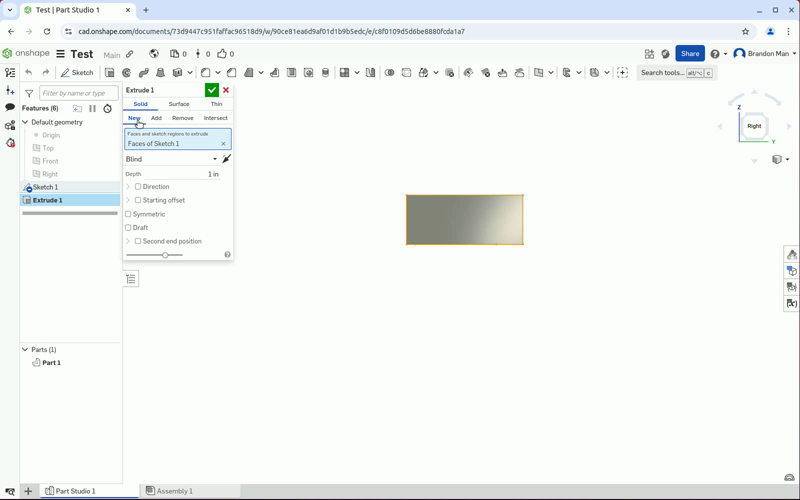
key(tab, 4)
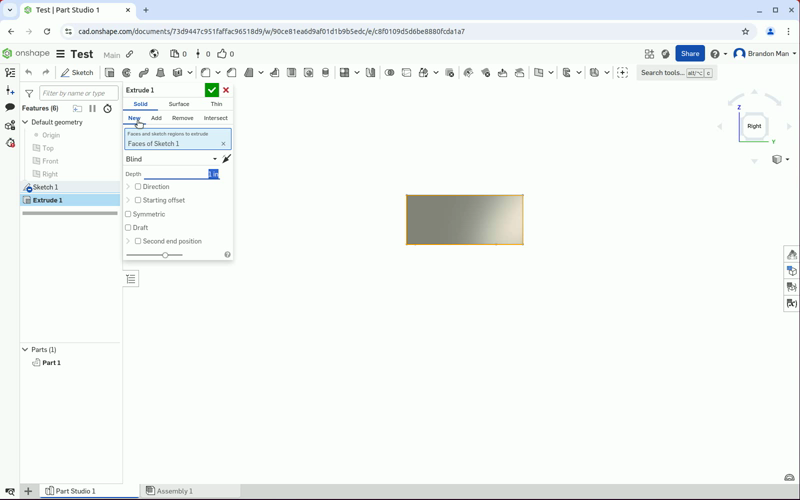
text(10.592)
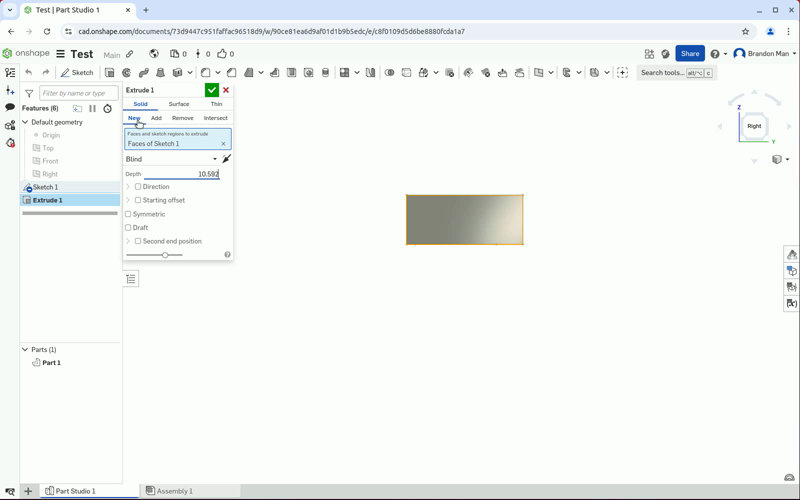
key(tab, 3)
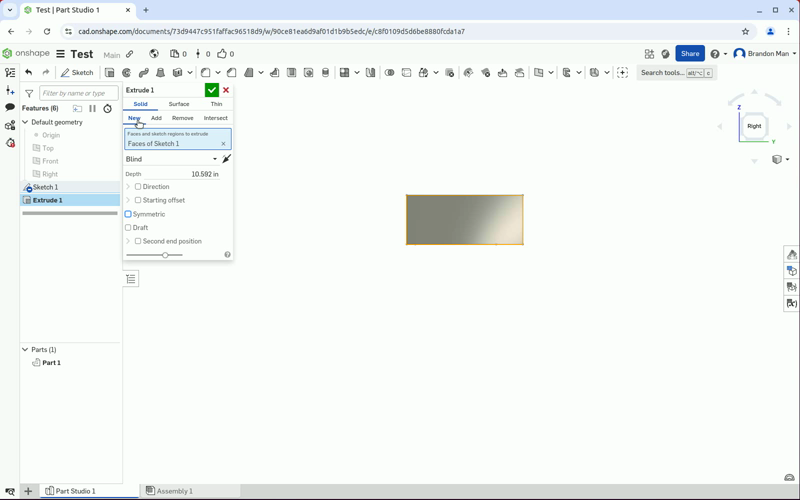
key(space)
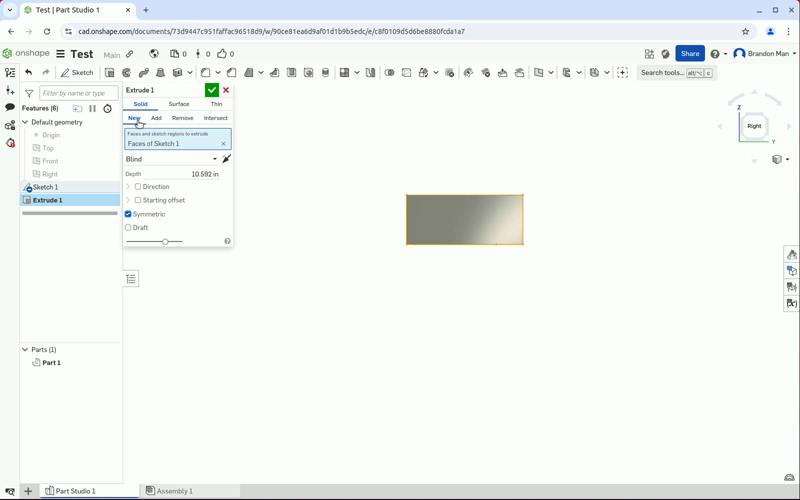
key(enter)
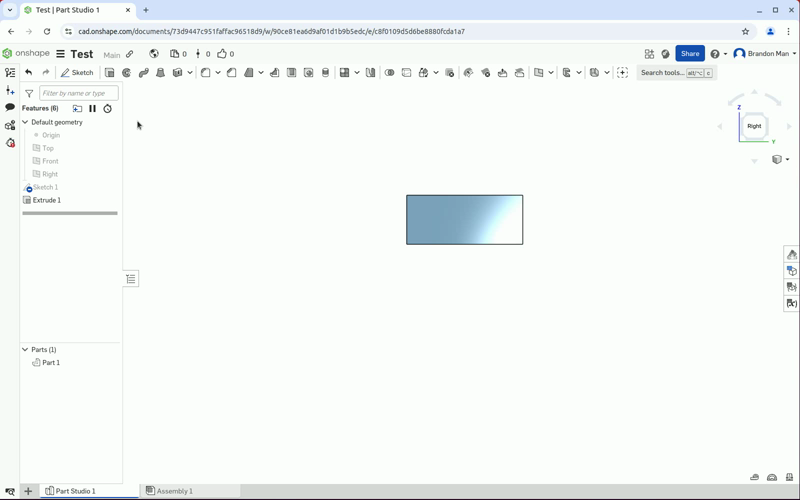
key(shift+h)
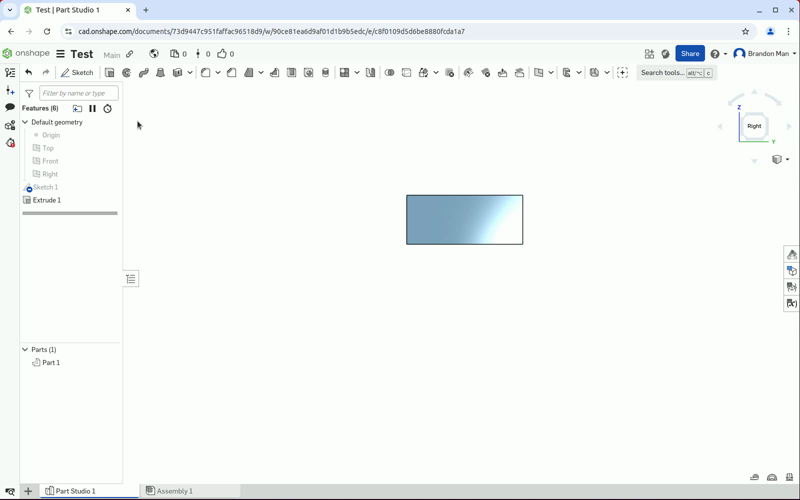
key(shift+h)
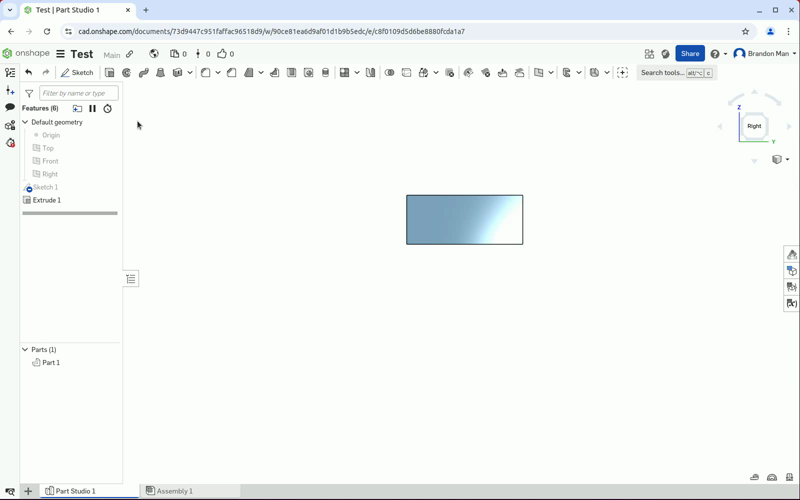
mouse_move(73, 189)
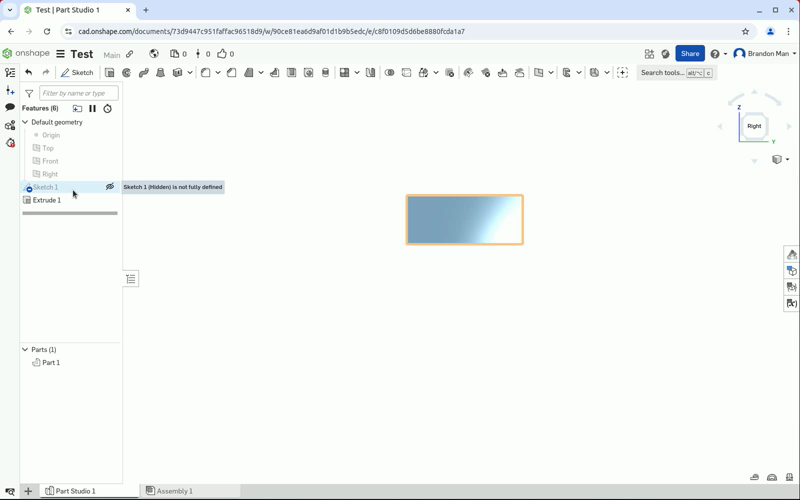
click(73, 189)
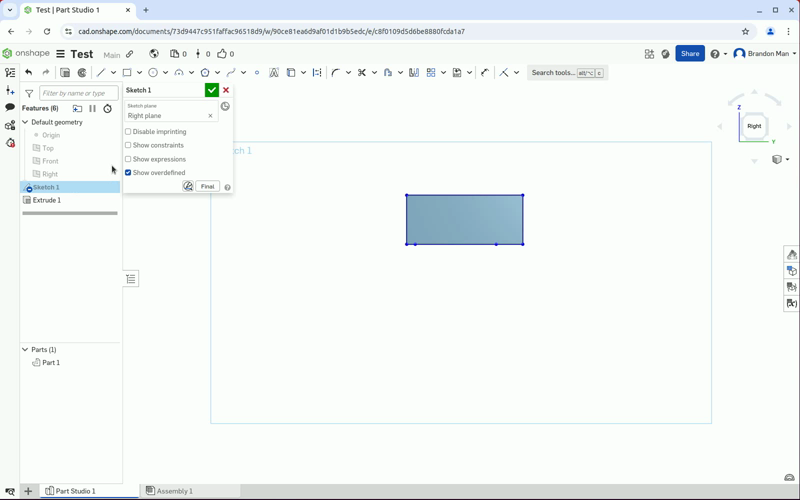
mouse_move(229, 92)
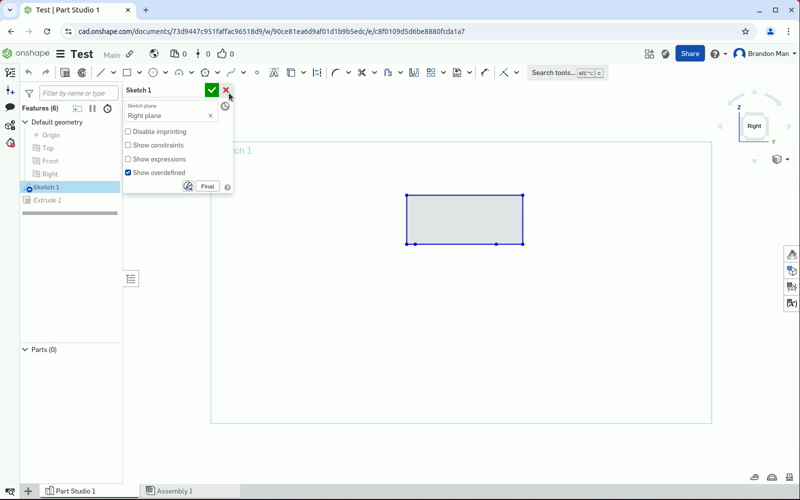
click(229, 92)
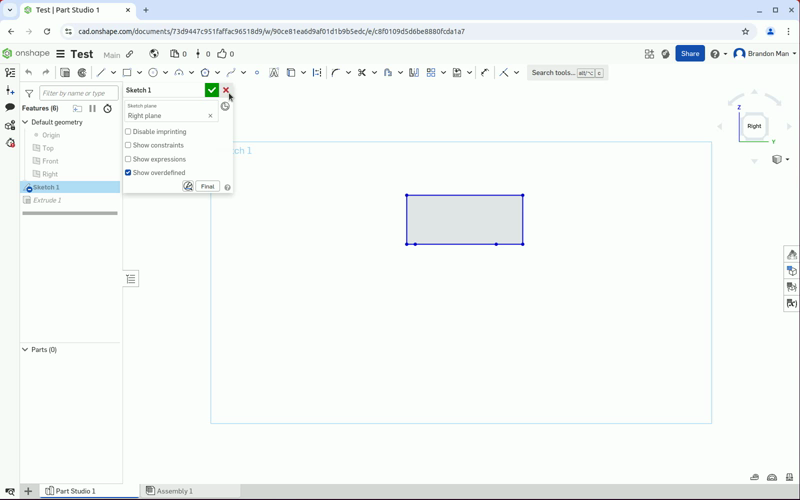
key(shift+s)
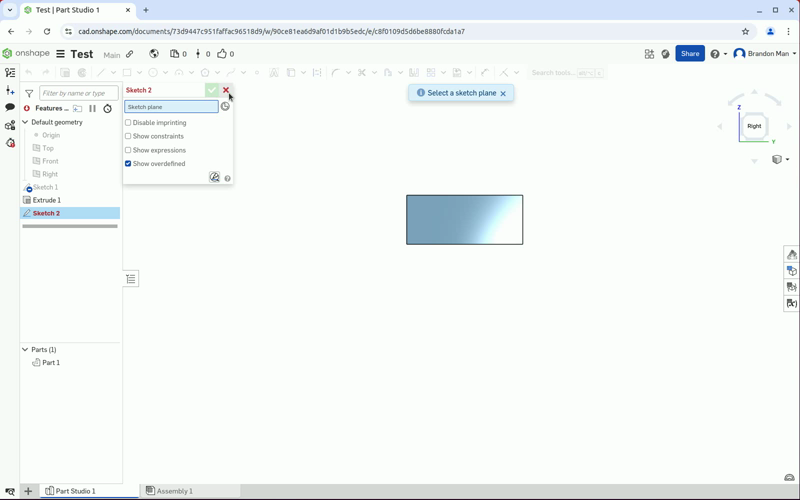
mouse_move(73, 176)
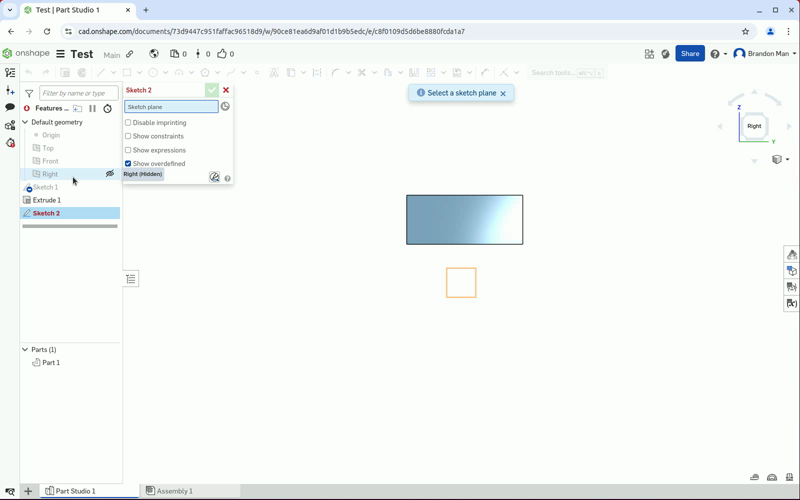
click(73, 176)
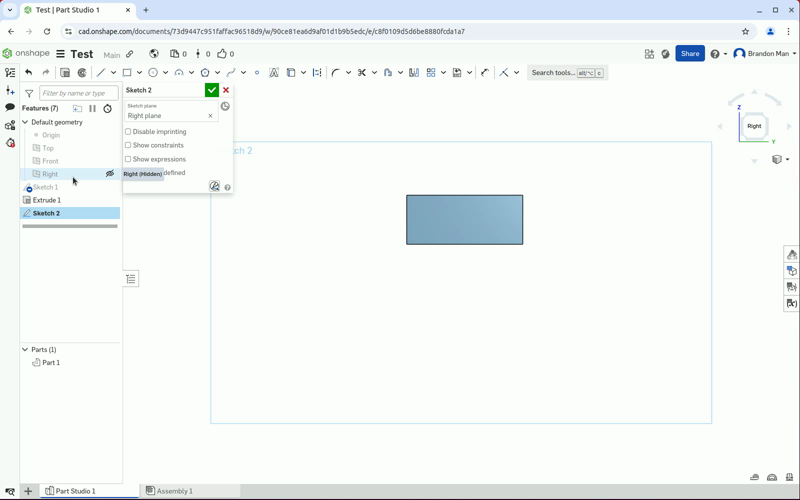
mouse_move(73, 352)
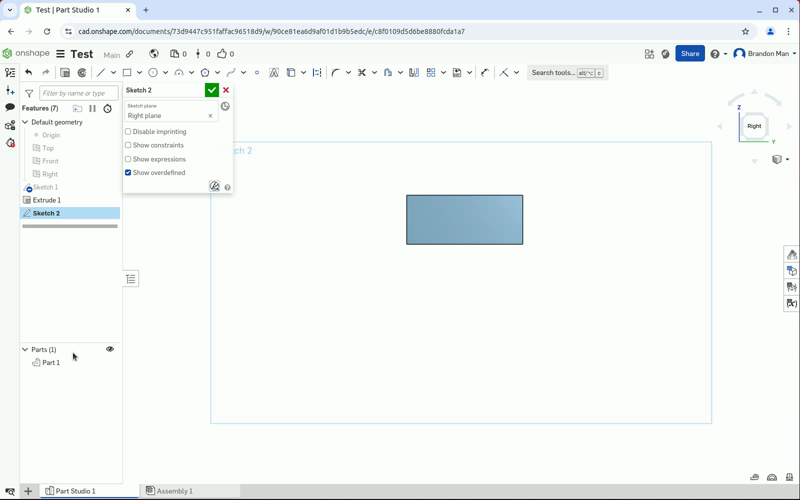
key(y)
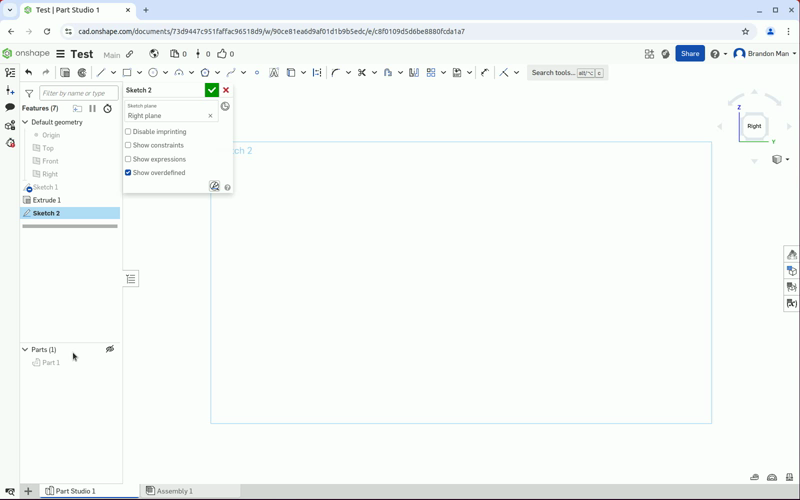
key(l)
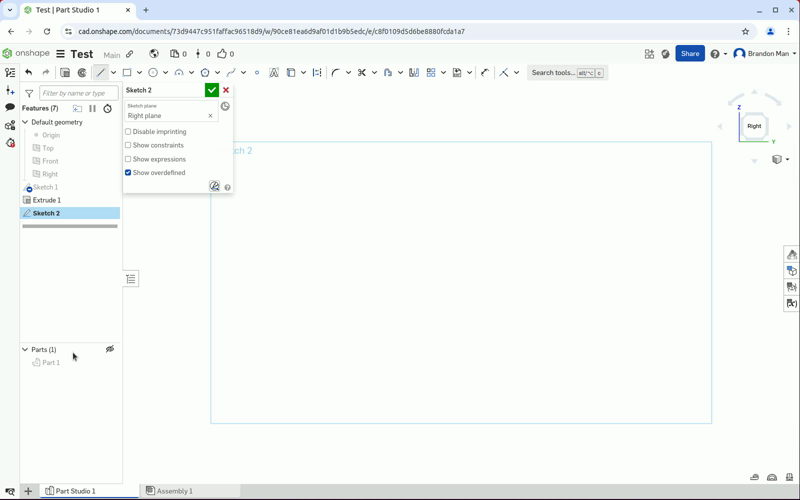
key_down(shift)
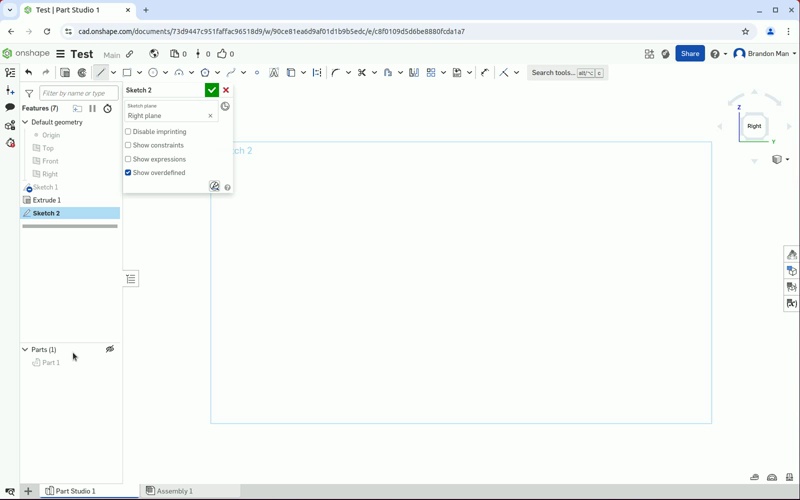
mouse_move(460, 357)
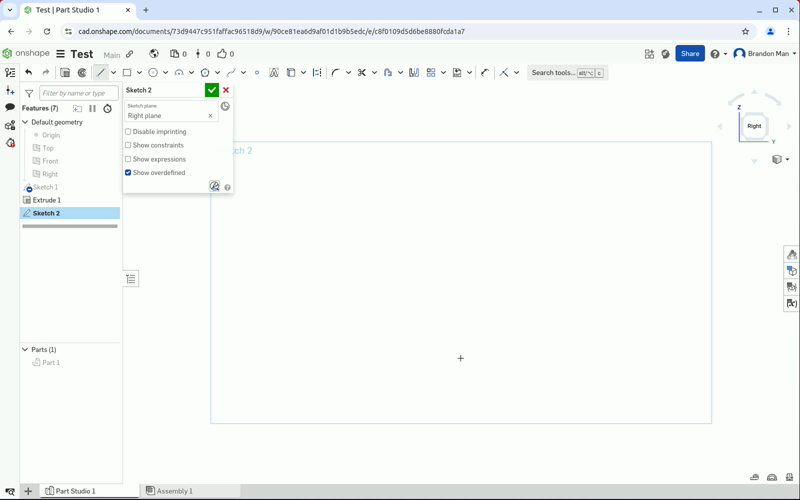
click(460, 357)
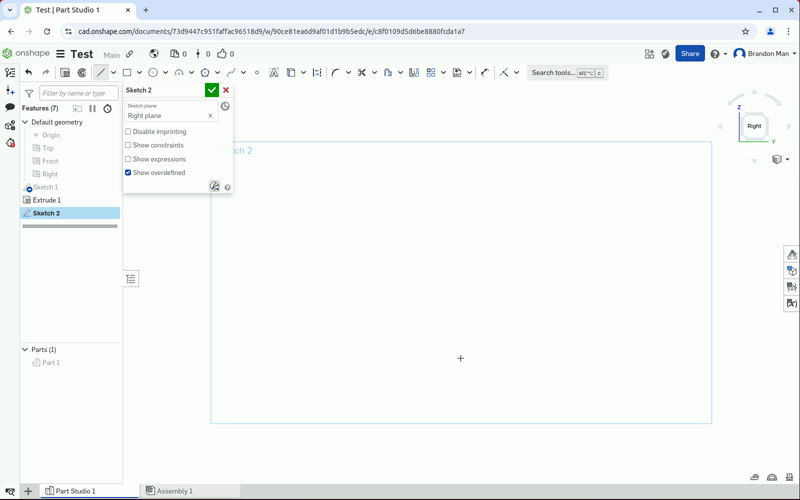
key_up(shift)
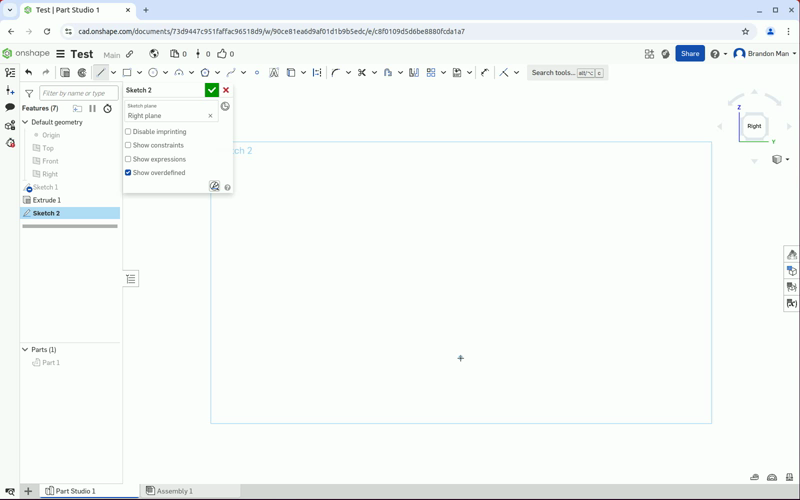
key_down(shift)
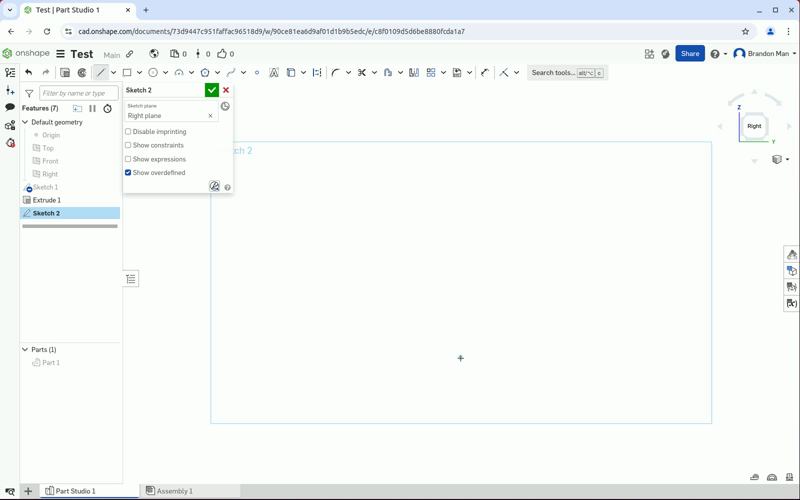
mouse_move(573, 357)
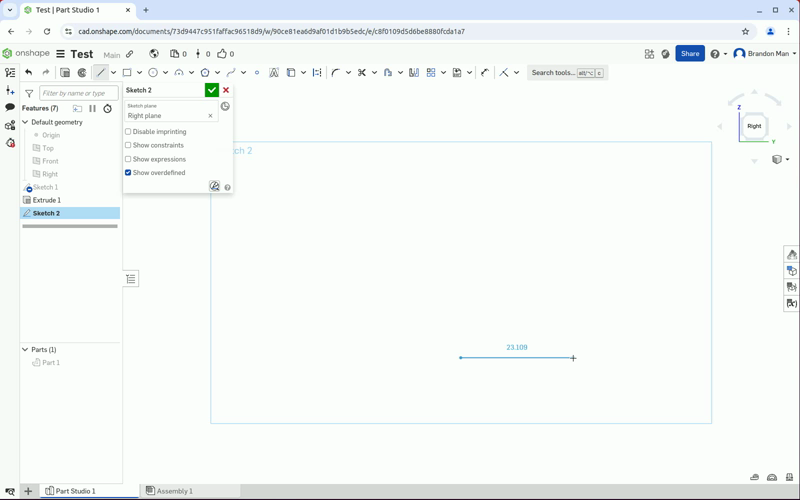
click(573, 357)
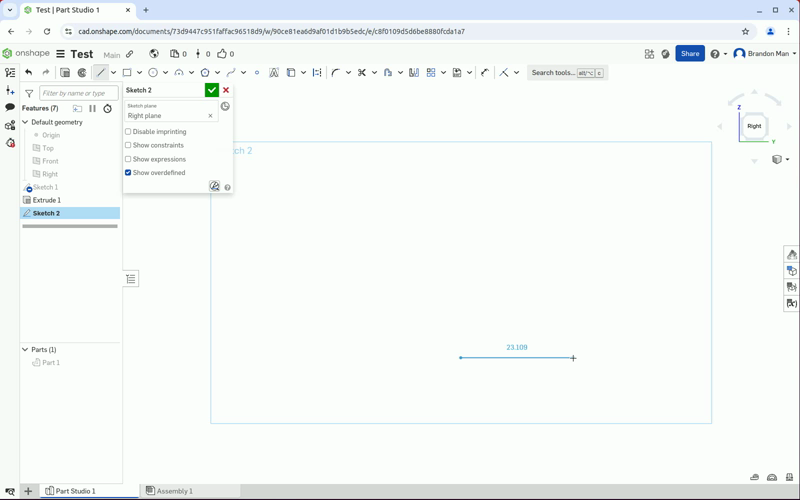
key_up(shift)
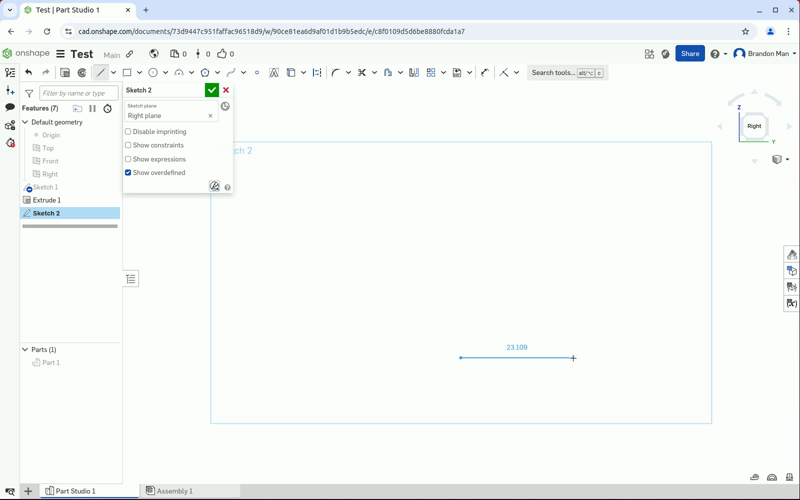
key_down(shift)
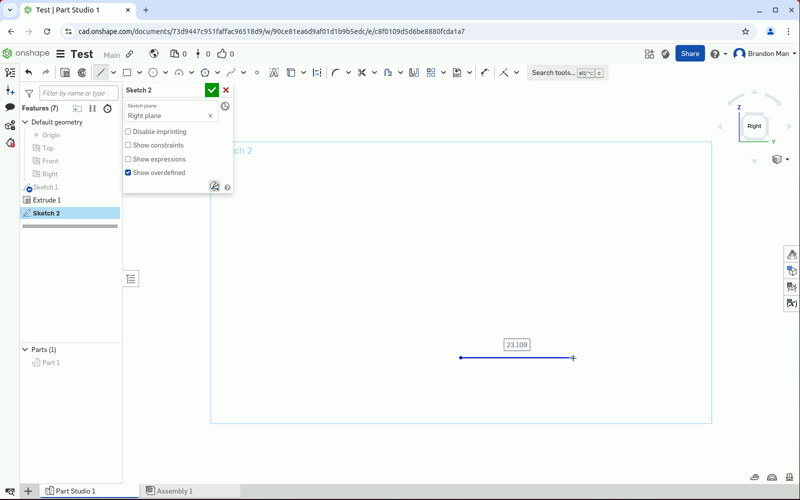
mouse_move(589, 357)
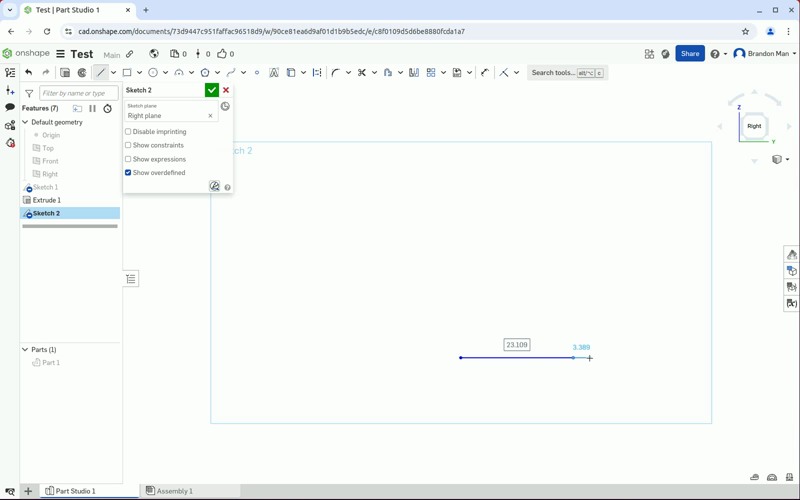
mouse_move(573, 305)
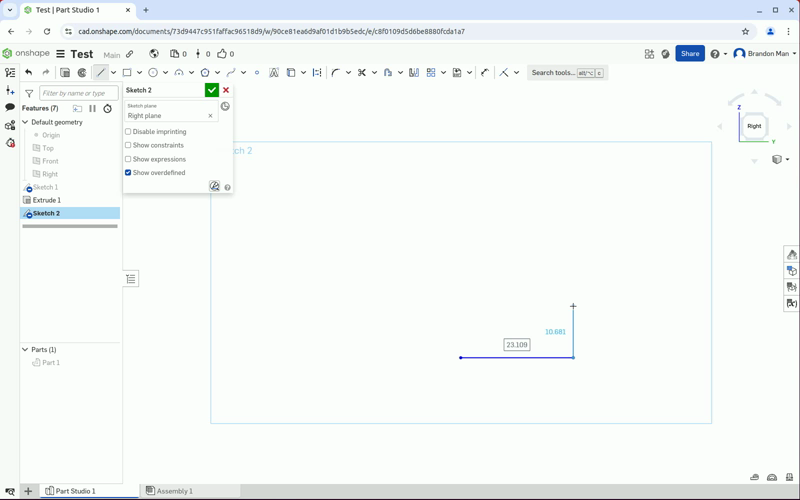
click(573, 305)
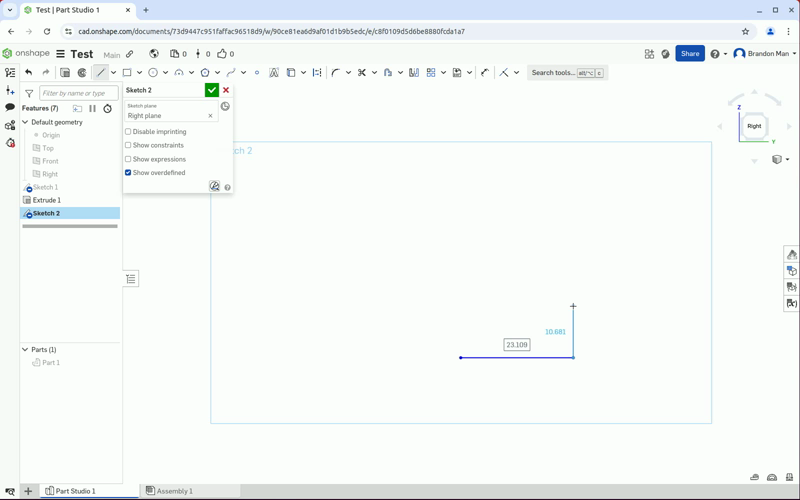
key_up(shift)
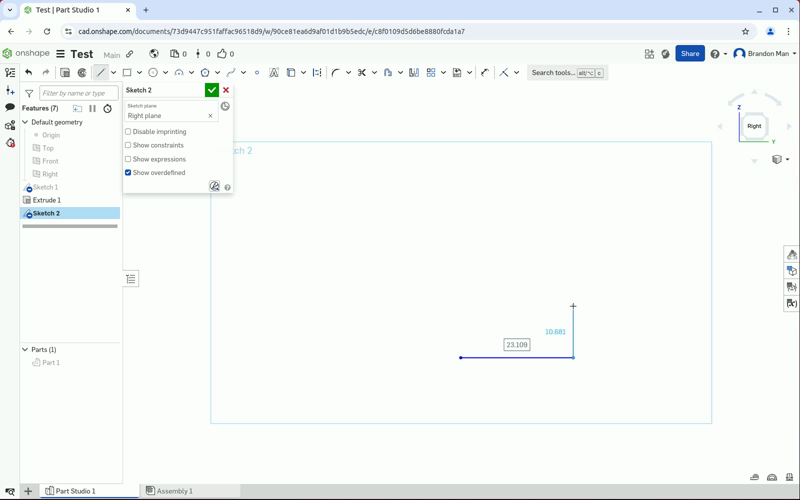
key_down(shift)
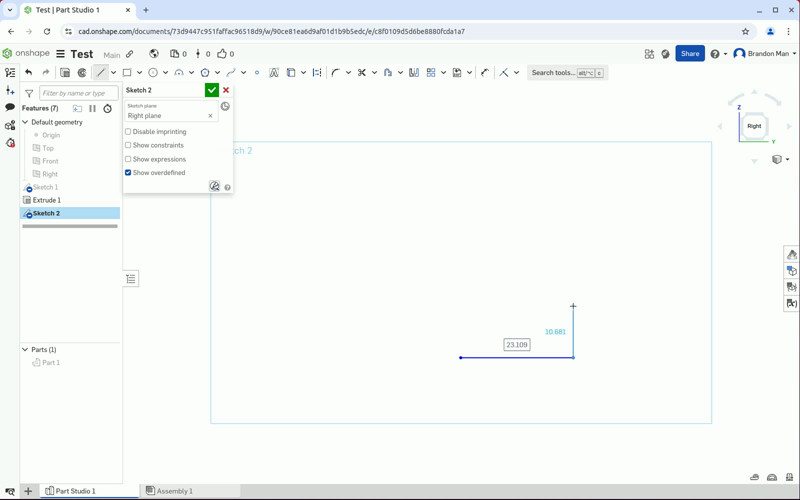
mouse_move(460, 305)
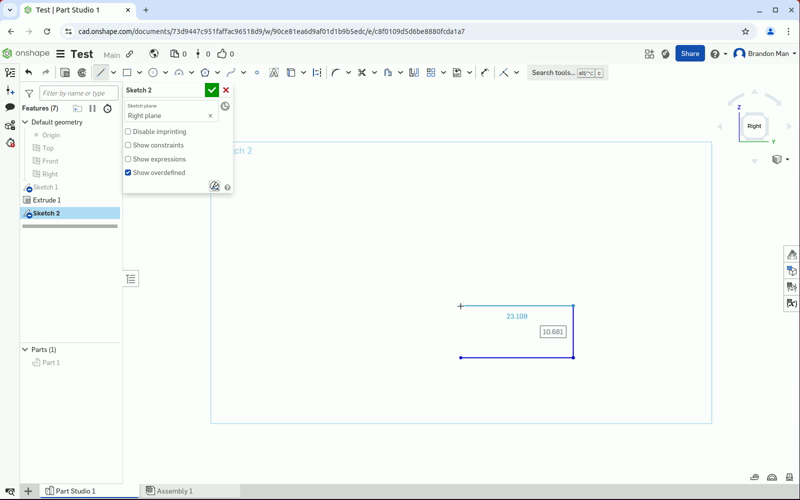
click(460, 305)
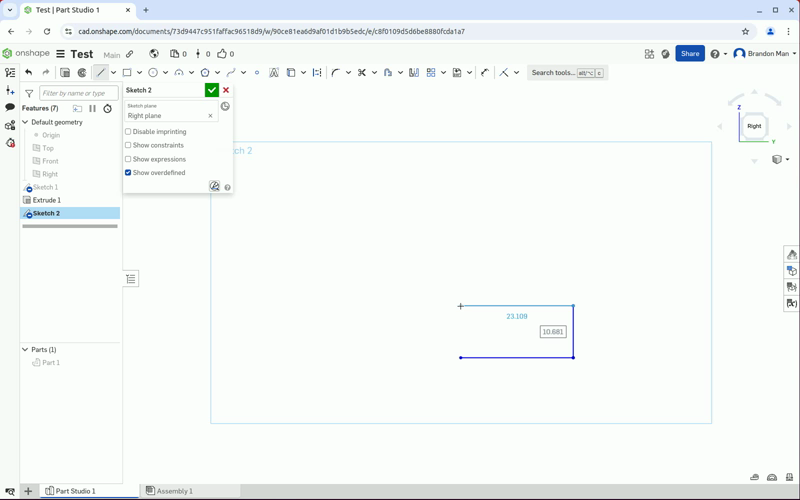
key_up(shift)
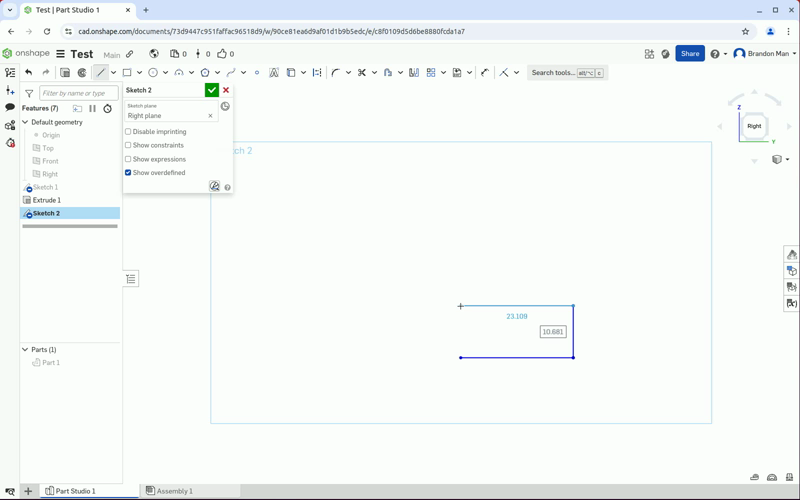
mouse_move(490, 305)
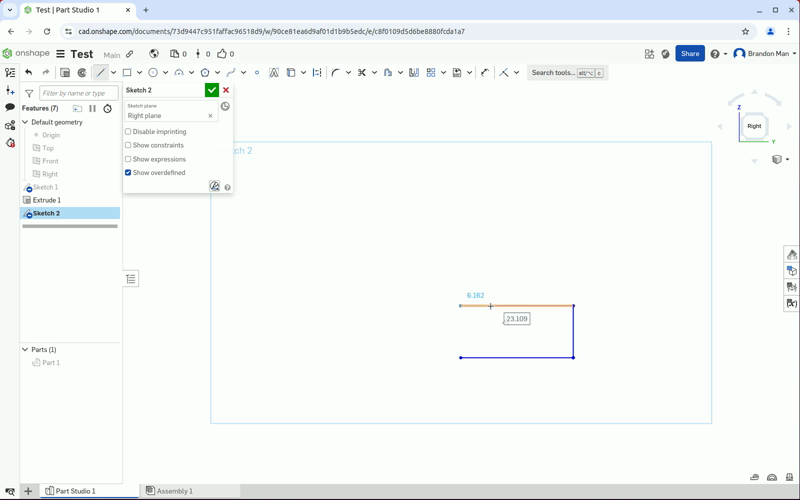
key_down(shift)
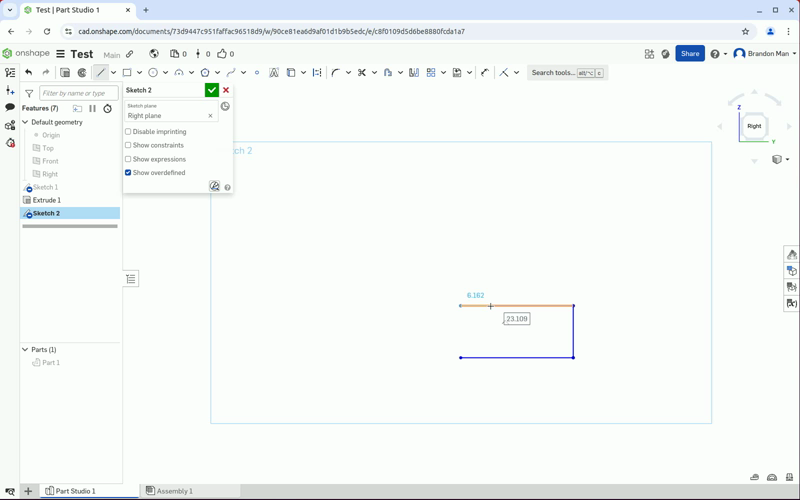
mouse_move(460, 357)
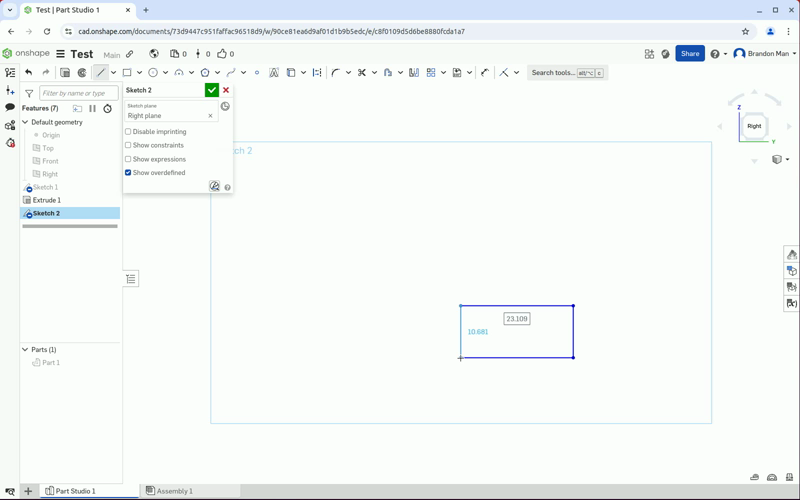
key_up(shift)
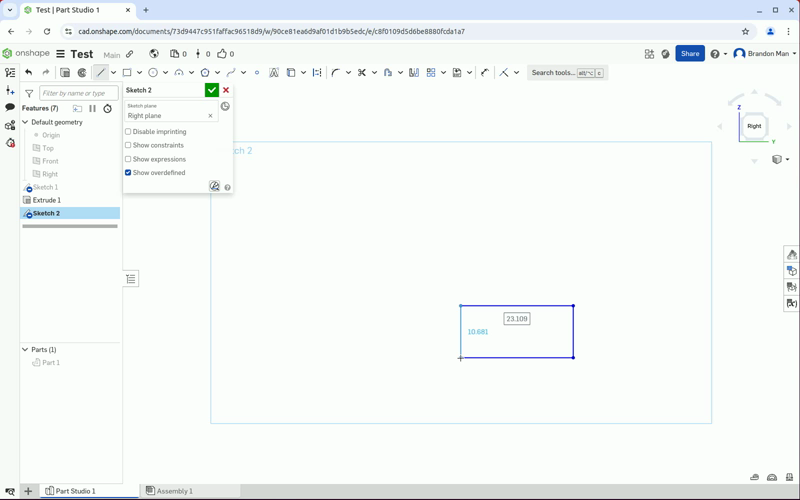
click(460, 357)
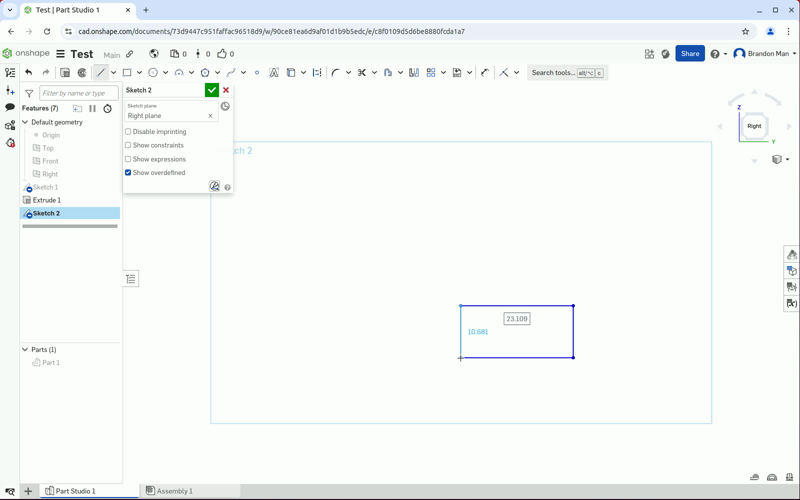
key(esc)
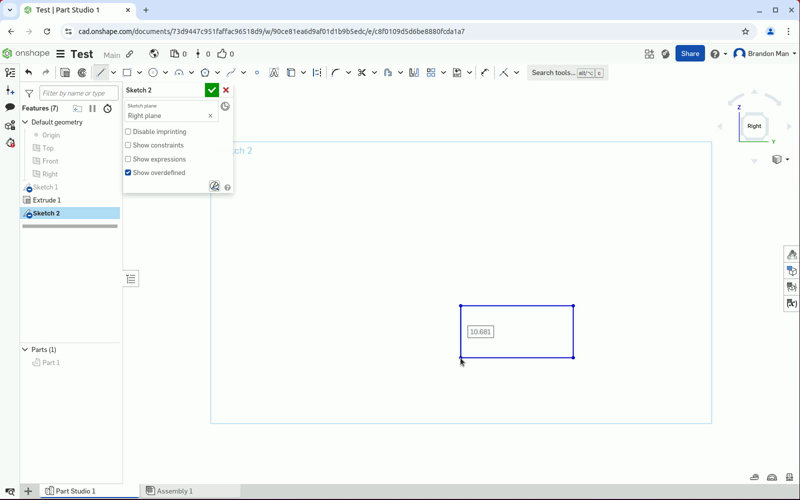
mouse_move(551, 332)
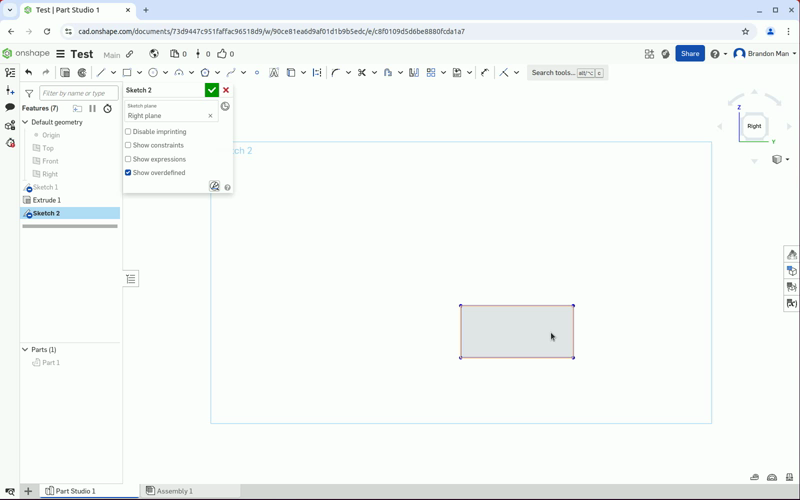
click(551, 332)
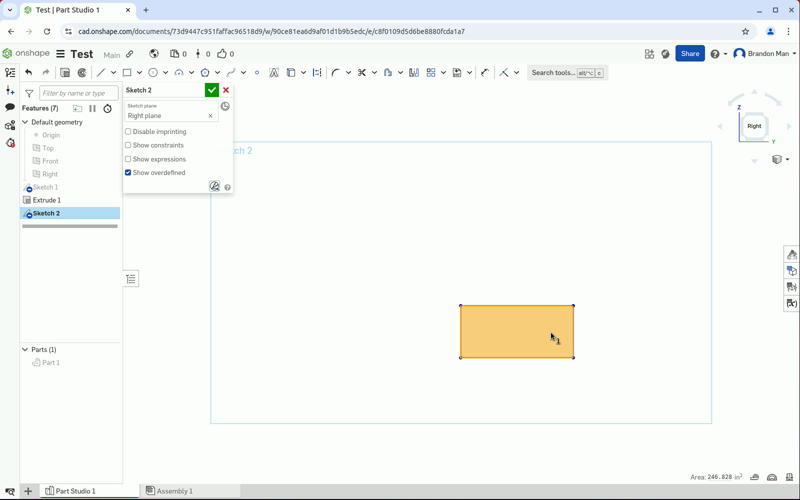
mouse_move(73, 352)
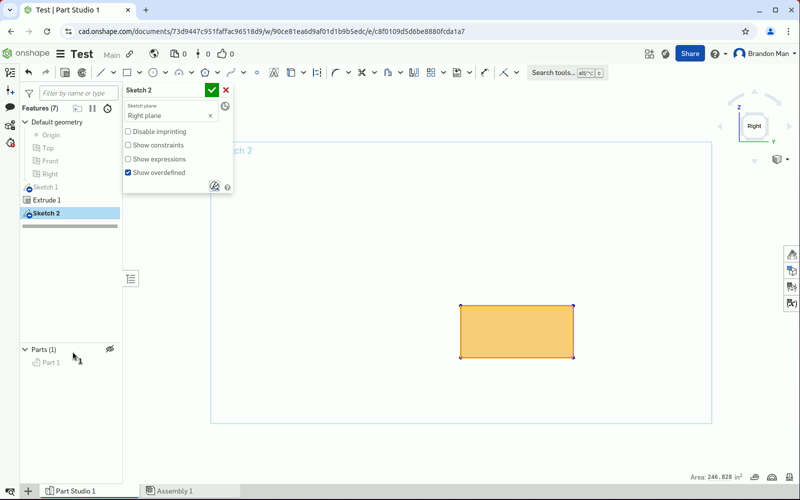
key(shift+y)
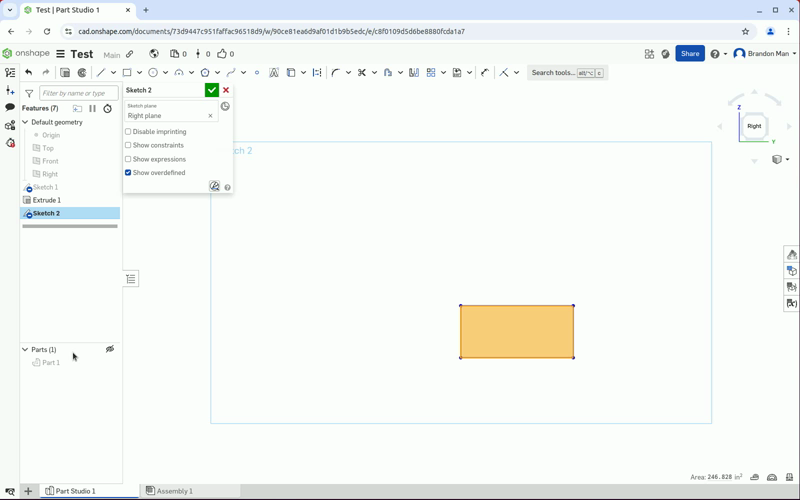
key(shift+e)
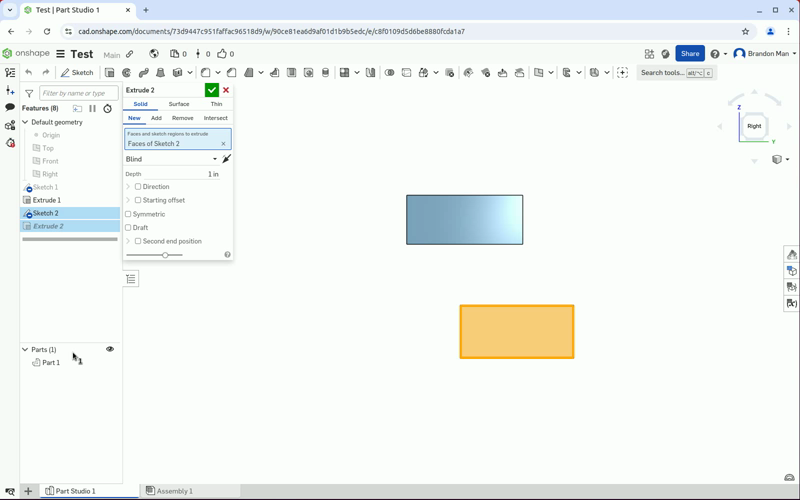
mouse_move(143, 106)
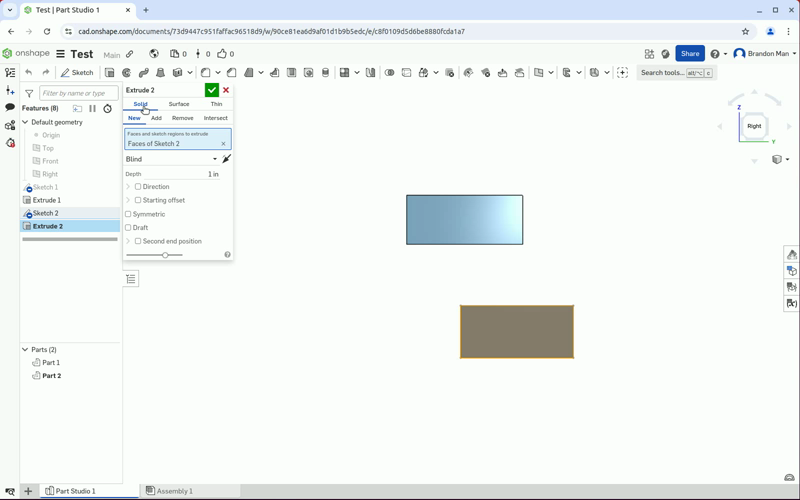
click(143, 106)
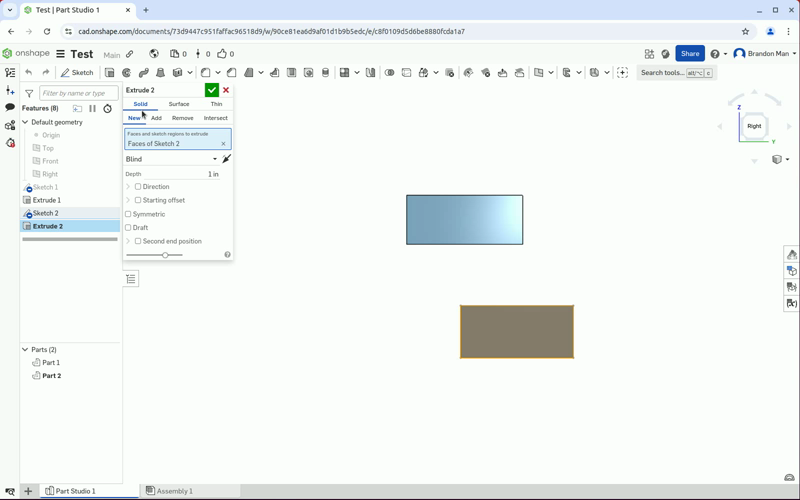
mouse_move(137, 120)
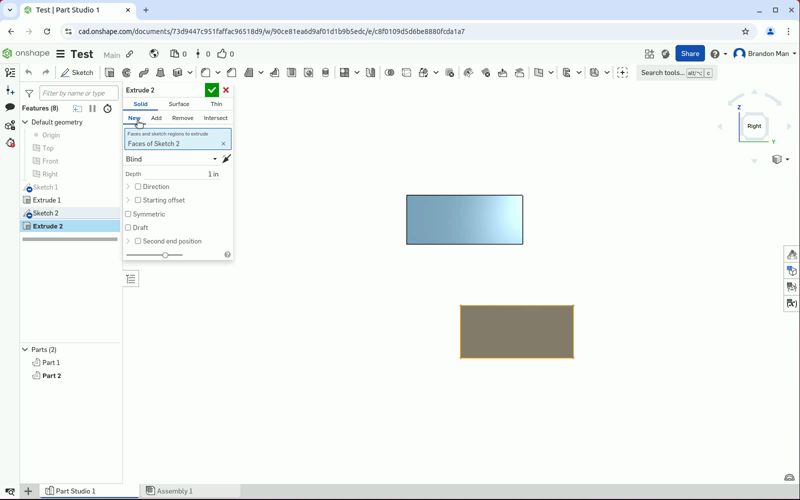
click(137, 120)
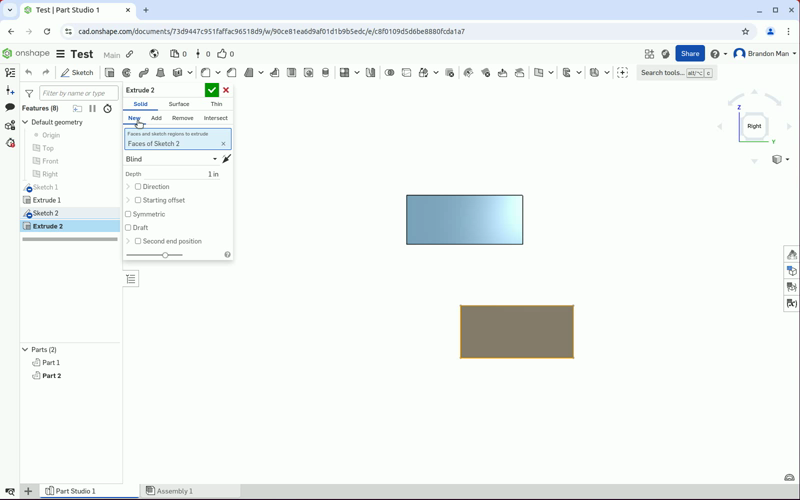
key(tab, 4)
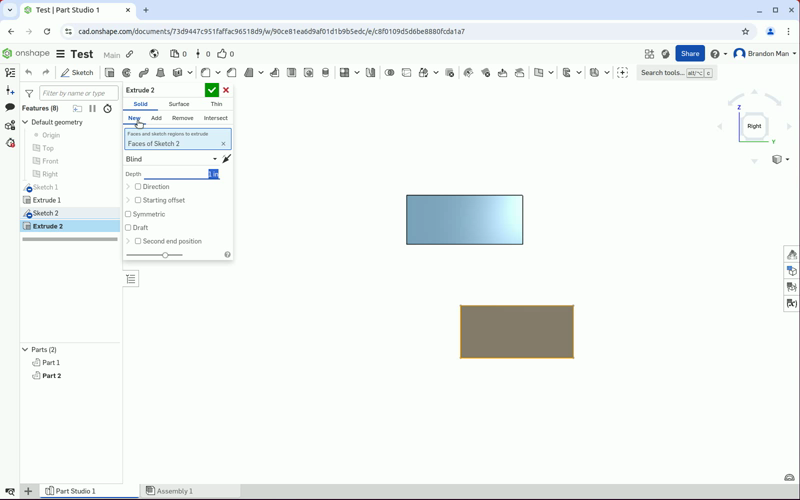
text(10.592)
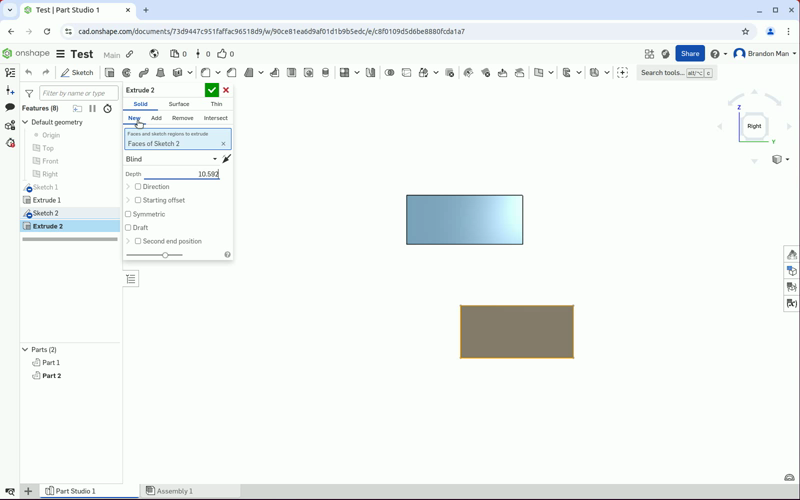
key(tab, 3)
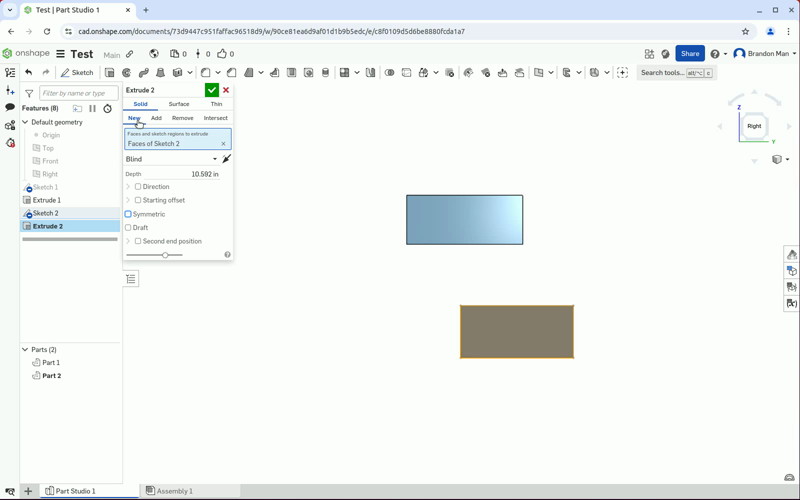
key(space)
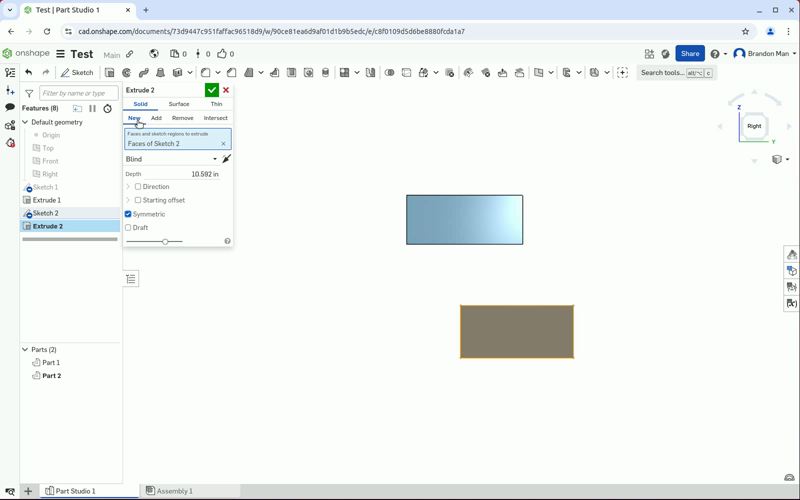
key(enter)
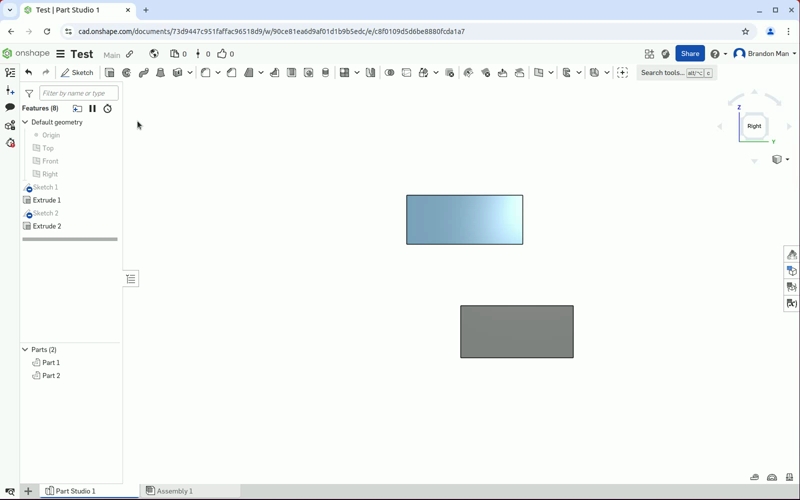
key(shift+h)
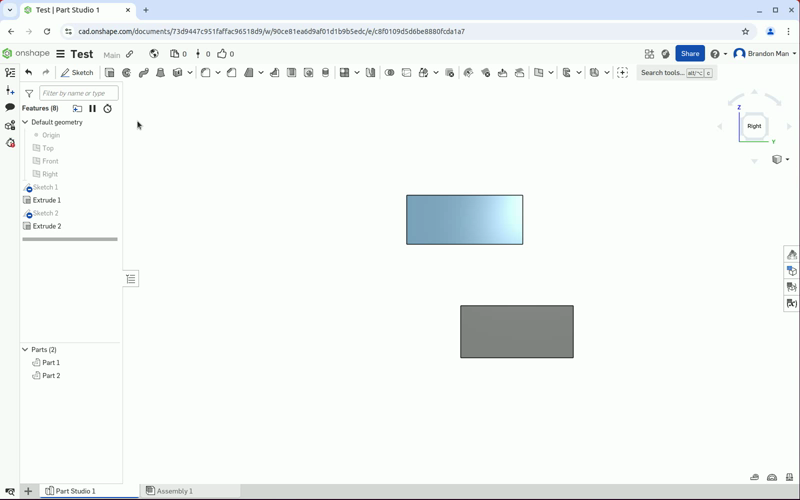
key(shift+h)
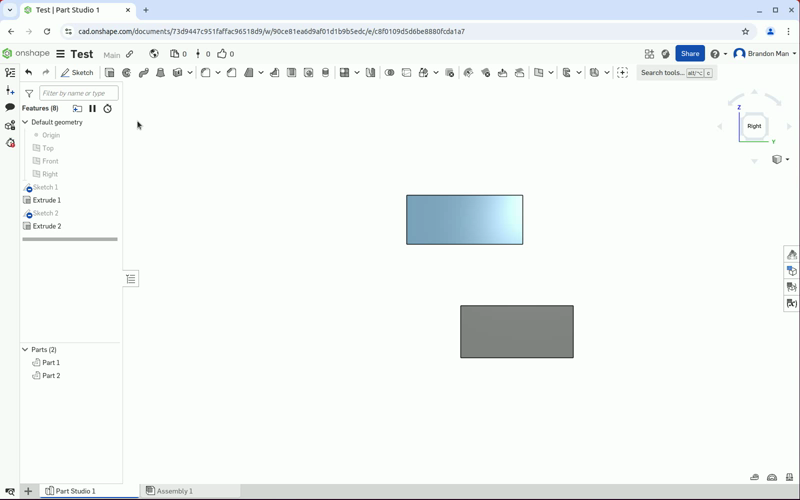
mouse_move(73, 189)
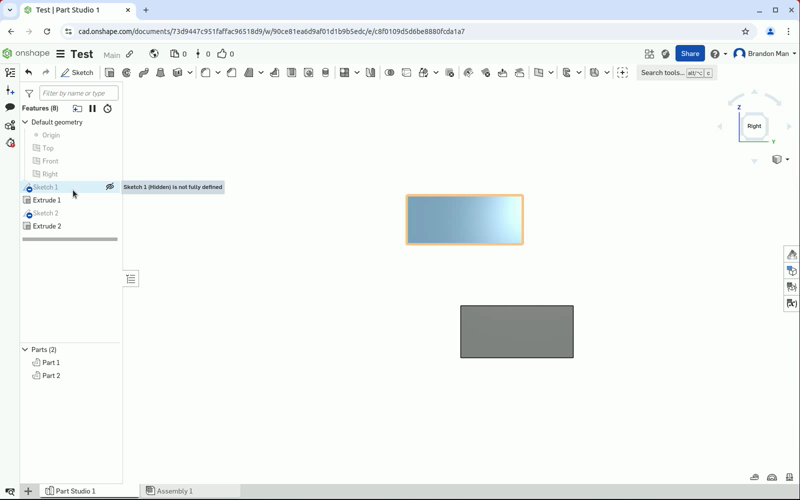
click(73, 189)
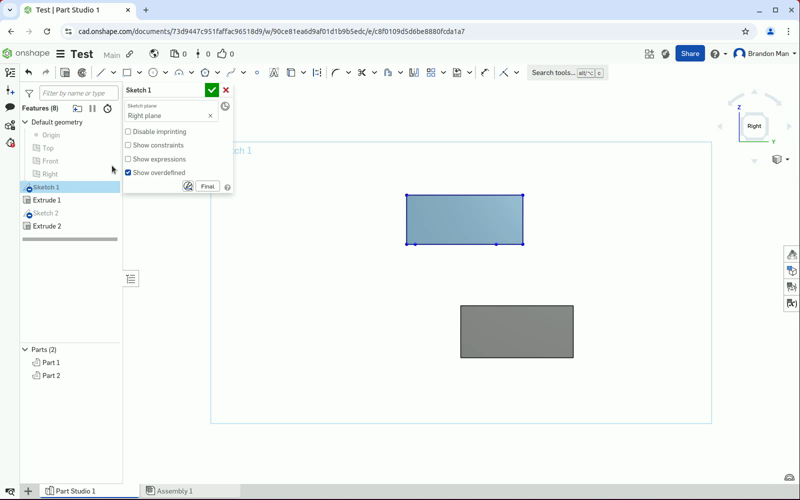
mouse_move(229, 92)
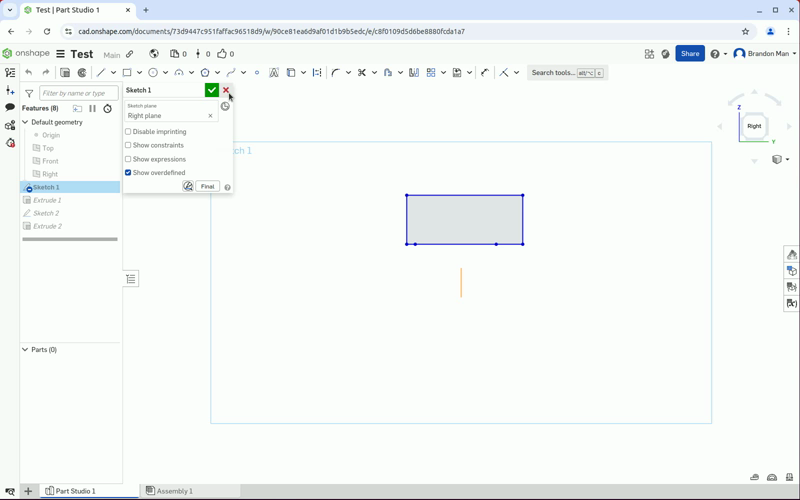
click(229, 92)
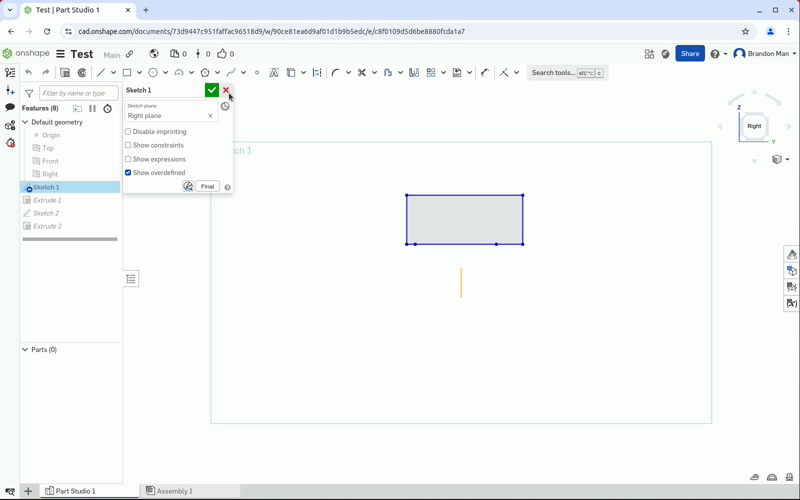
key(shift+s)
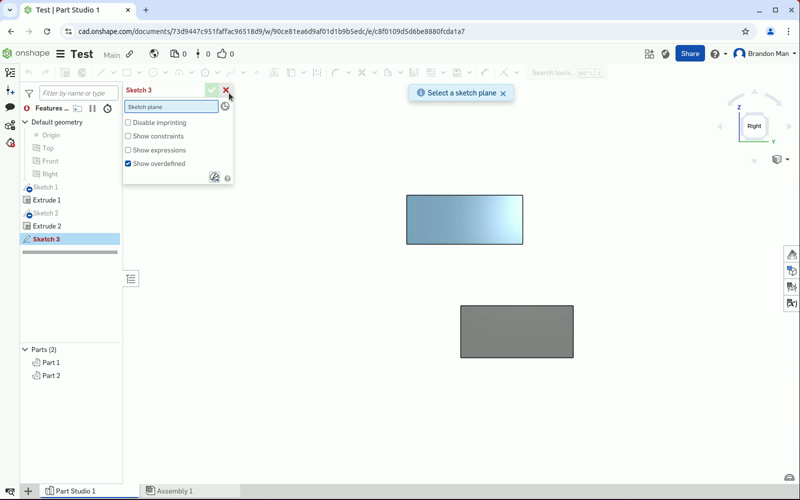
mouse_move(73, 176)
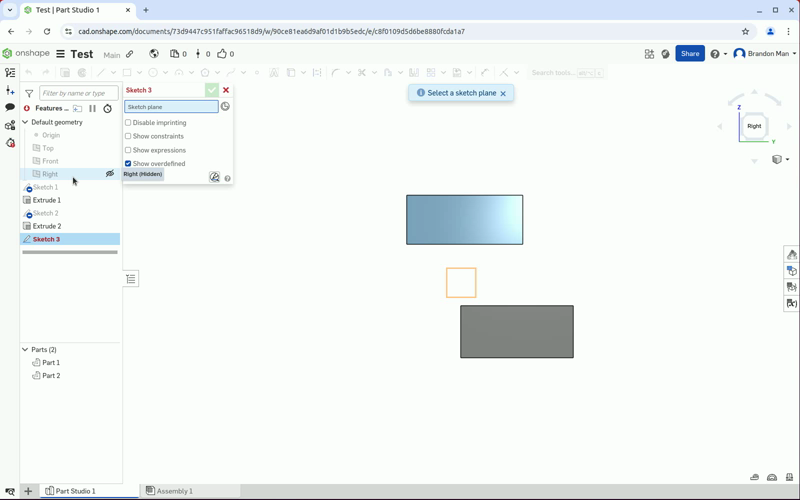
click(73, 176)
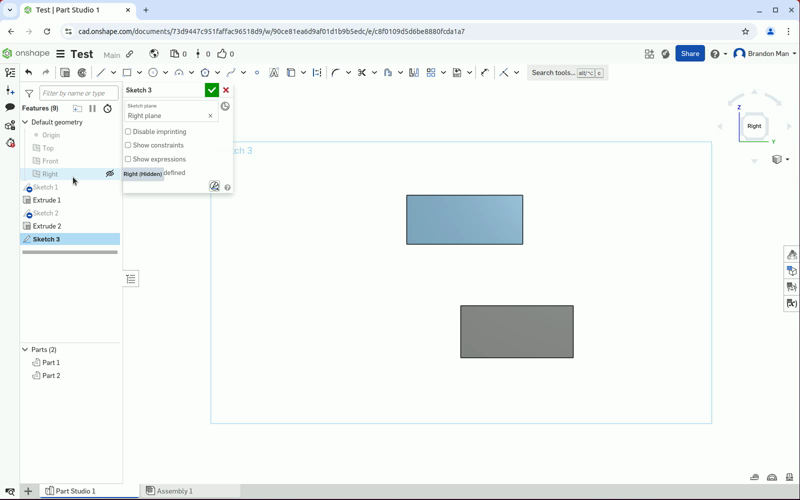
mouse_move(73, 352)
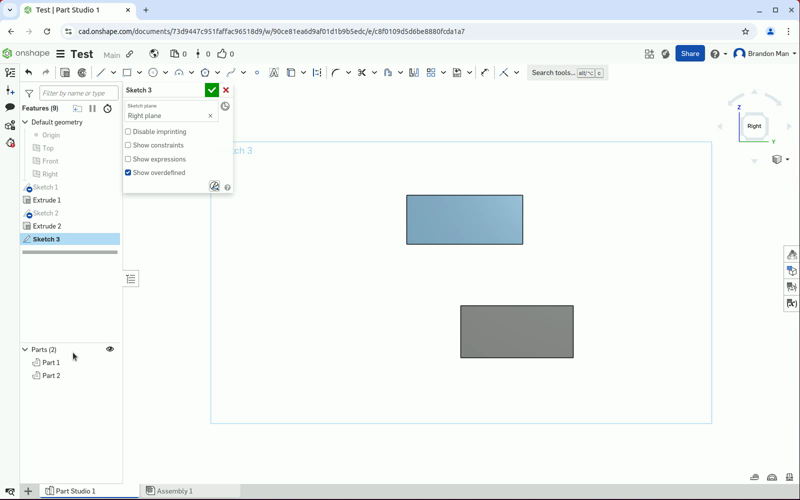
key(y)
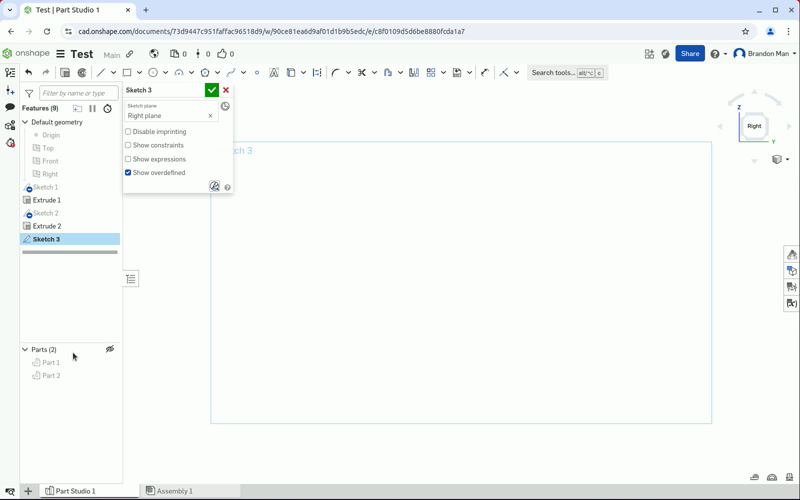
key(l)
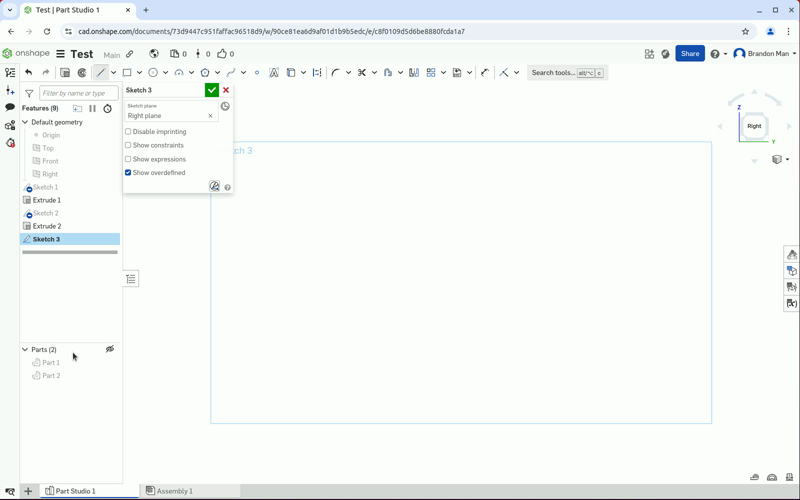
key_down(shift)
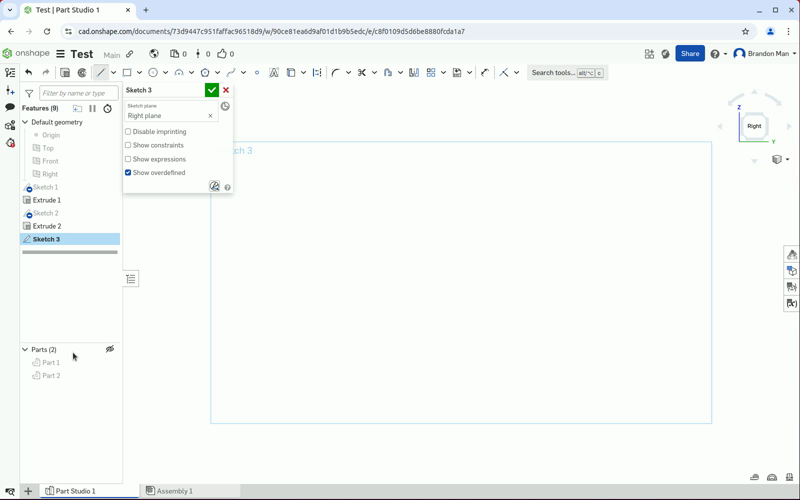
mouse_move(414, 306)
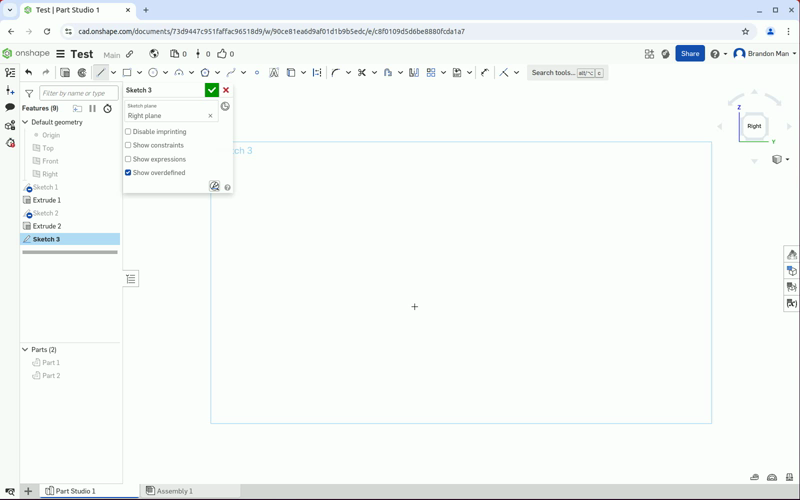
click(414, 306)
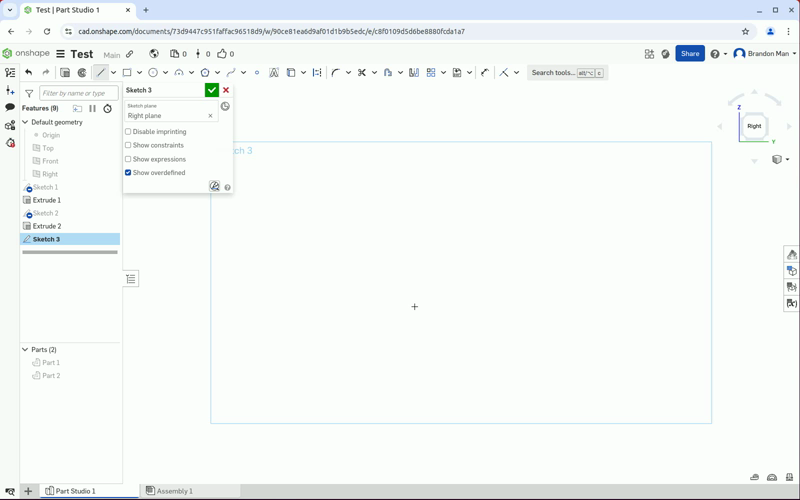
key_up(shift)
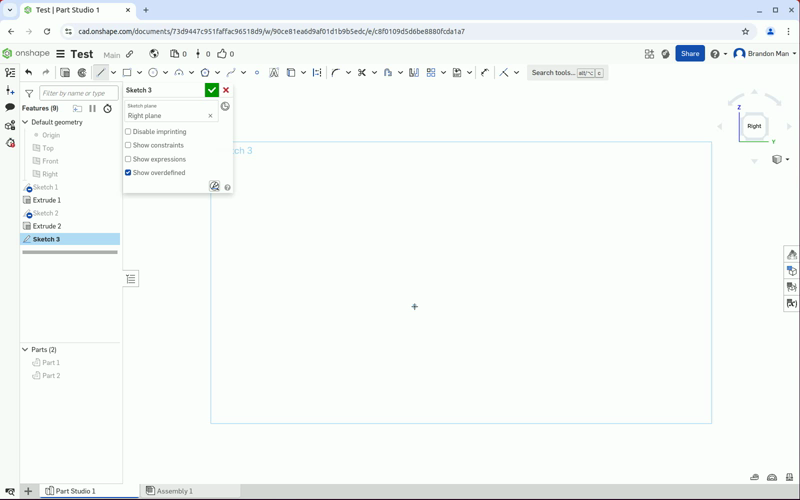
key_down(shift)
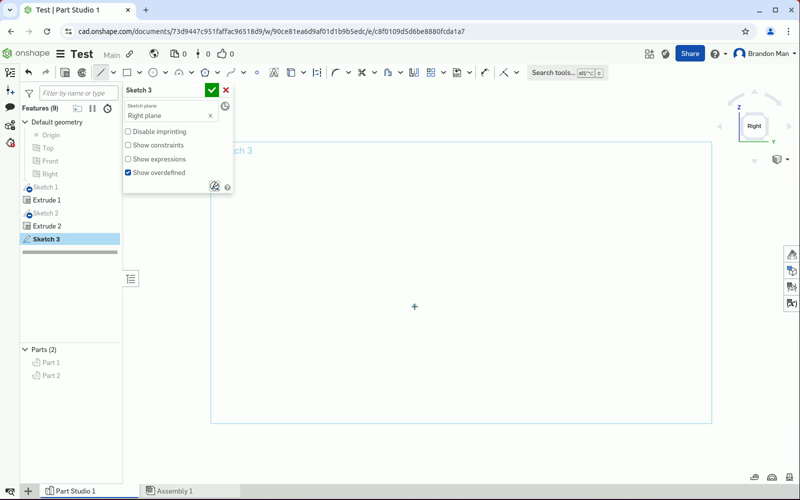
mouse_move(496, 306)
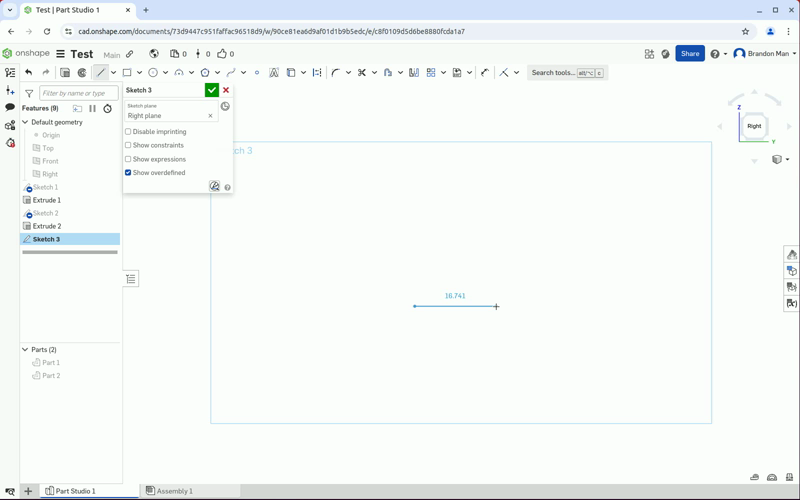
click(496, 306)
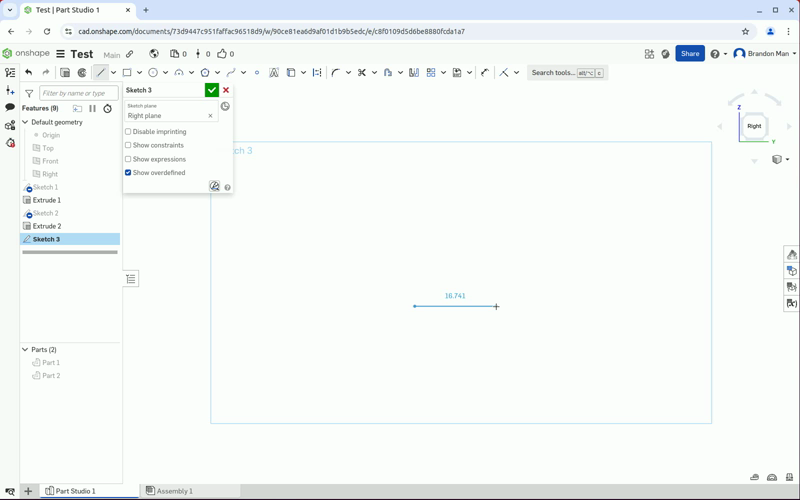
key_up(shift)
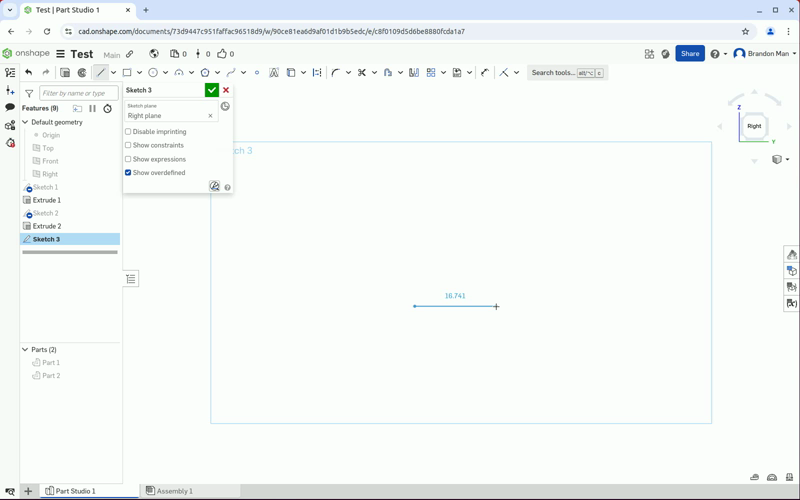
key_down(shift)
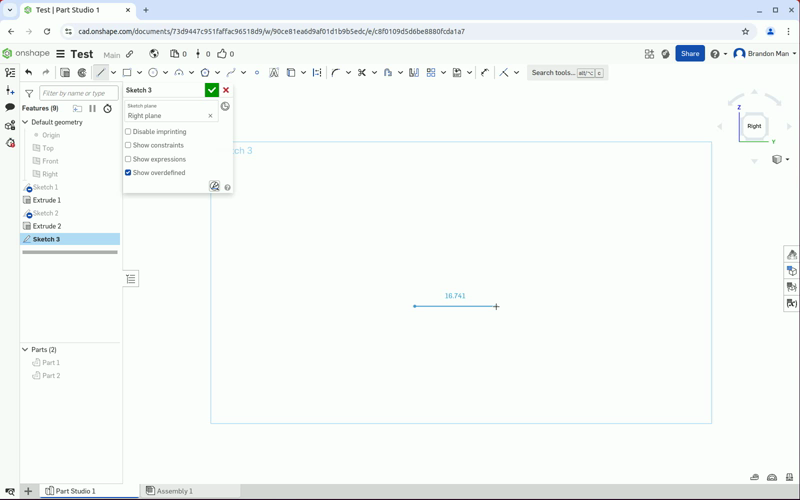
mouse_move(496, 245)
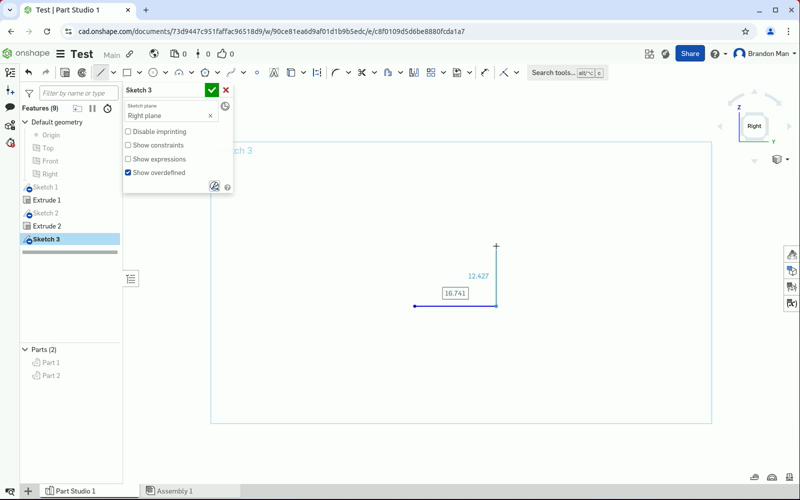
click(496, 245)
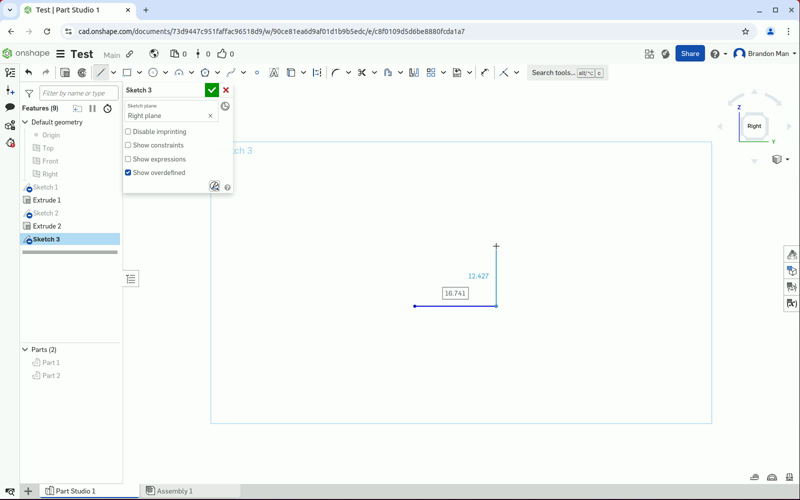
key_up(shift)
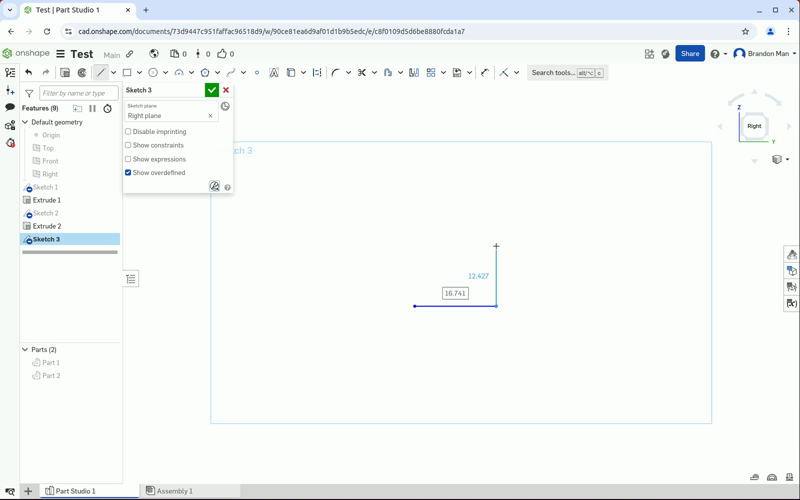
key_down(shift)
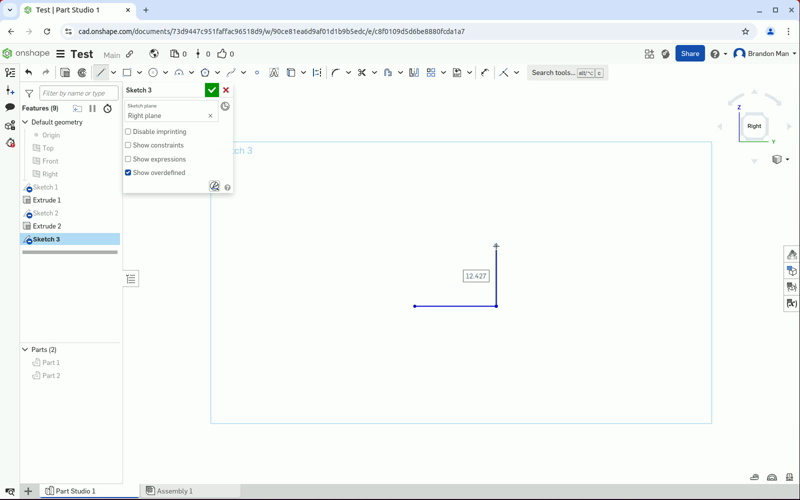
mouse_move(414, 245)
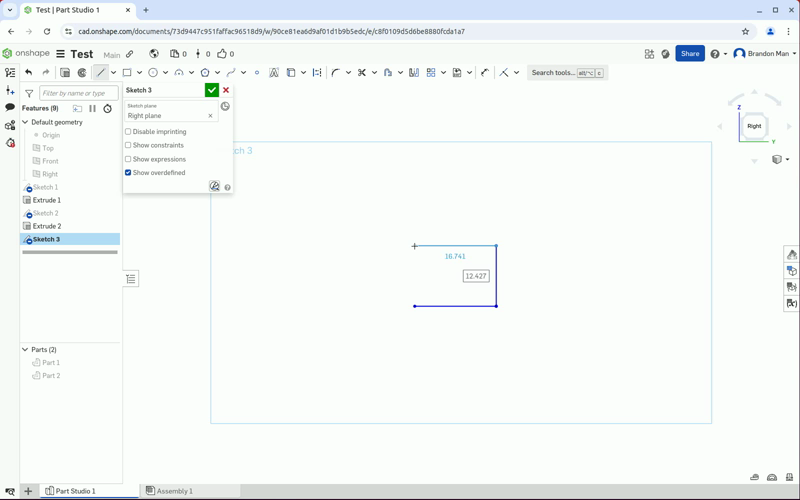
click(414, 245)
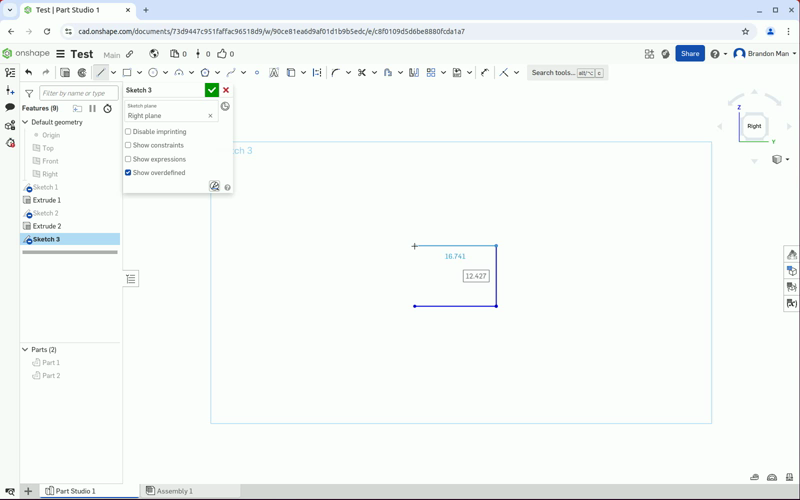
key_up(shift)
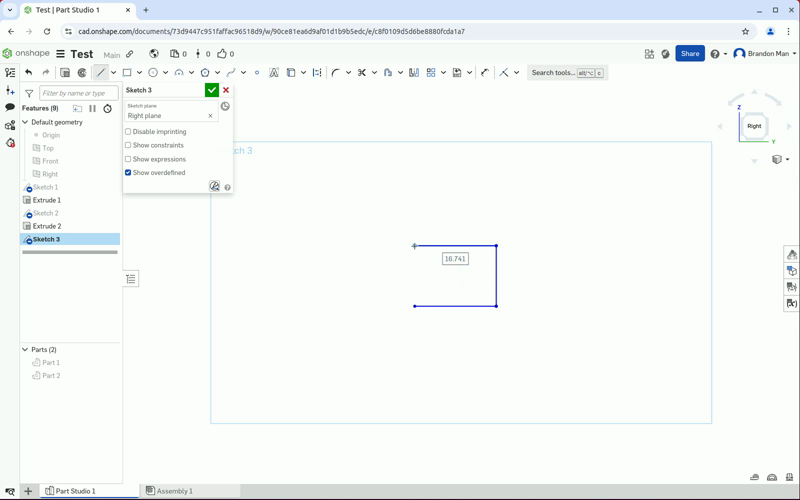
key_down(shift)
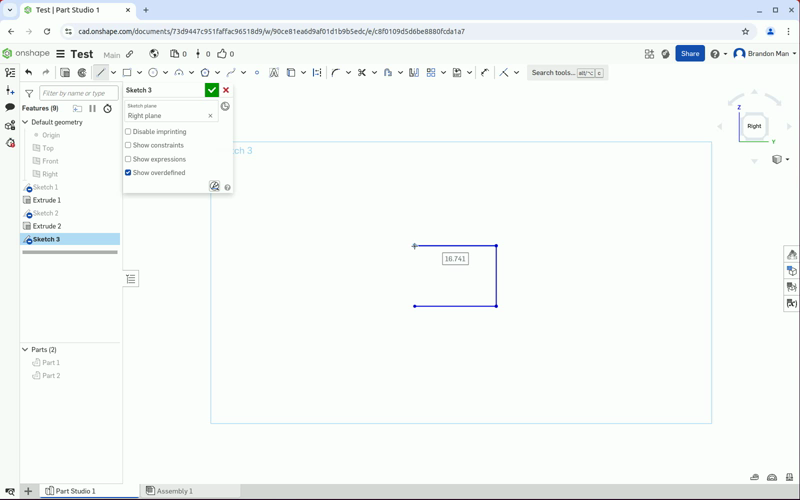
mouse_move(444, 245)
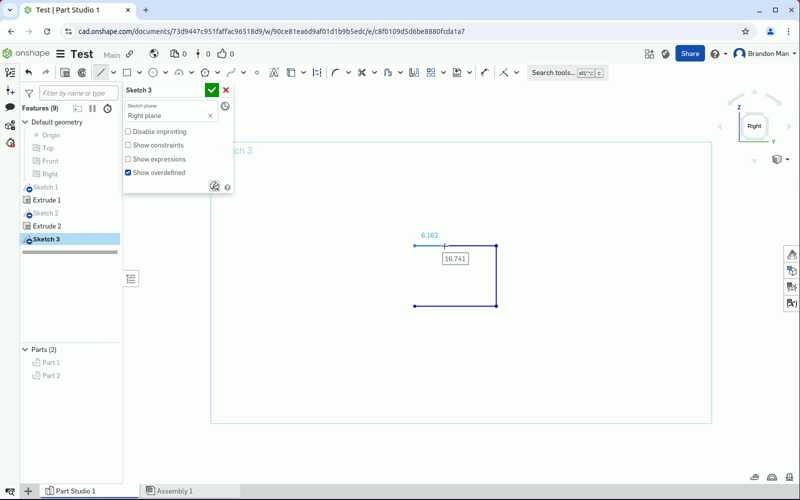
mouse_move(414, 283)
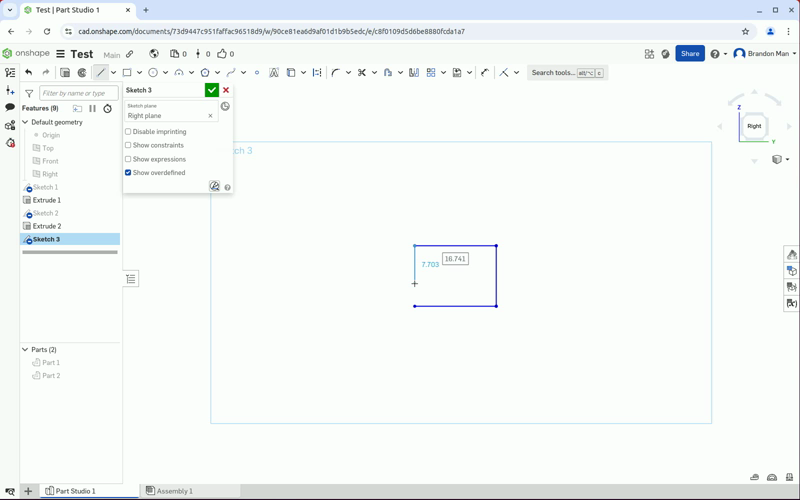
click(414, 283)
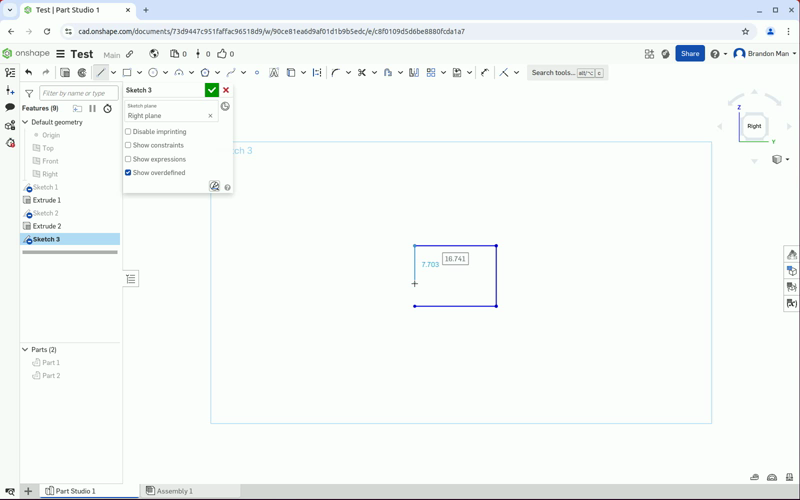
key_up(shift)
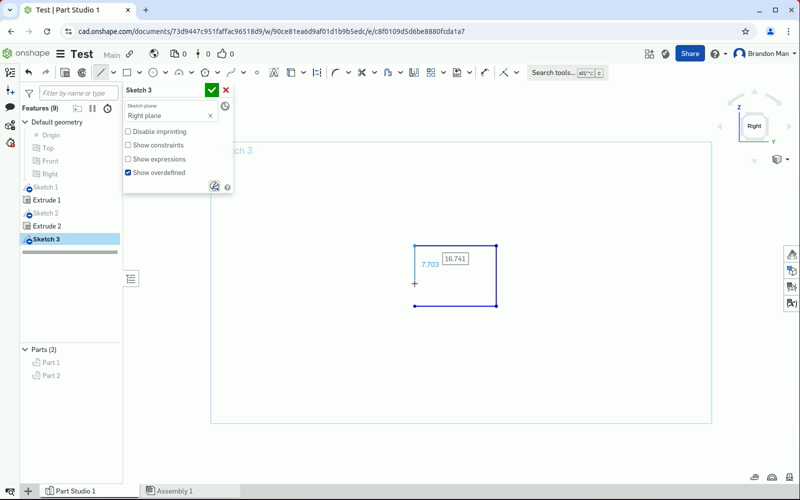
mouse_move(444, 283)
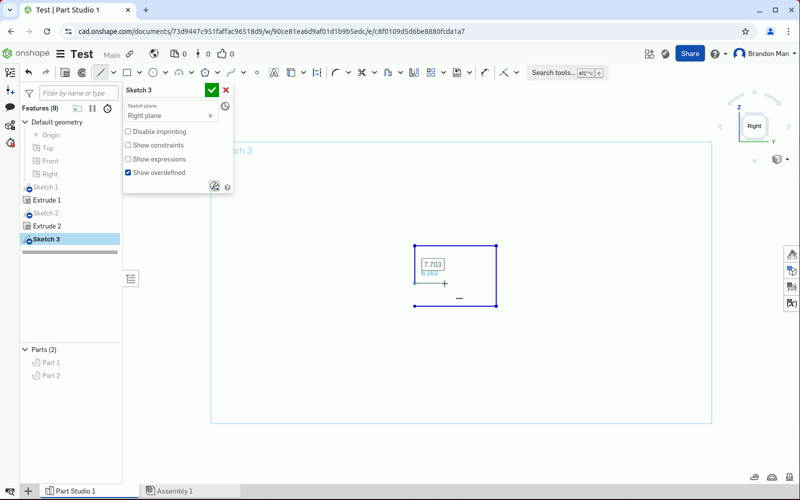
key_down(shift)
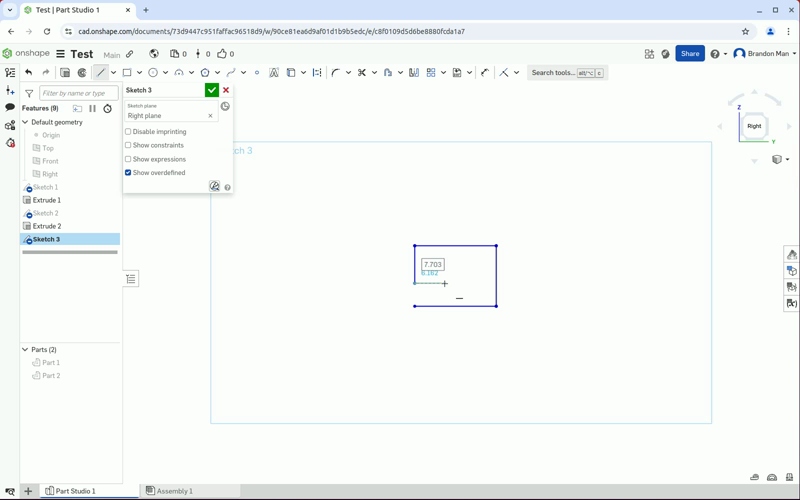
mouse_move(414, 306)
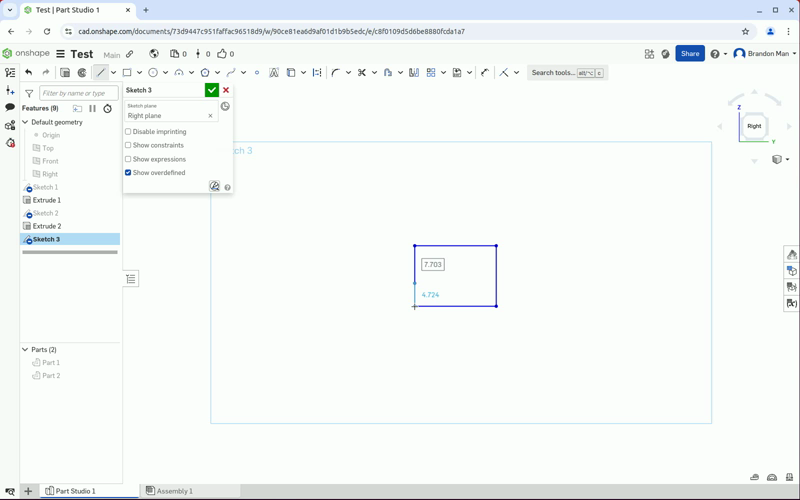
key_up(shift)
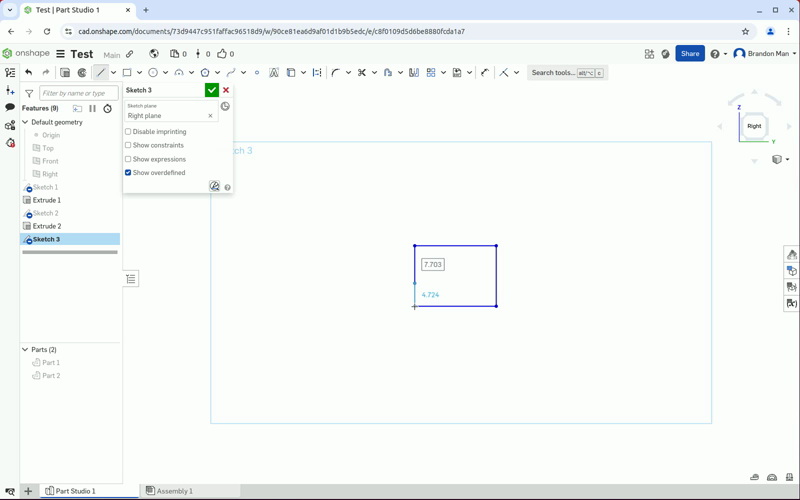
click(414, 306)
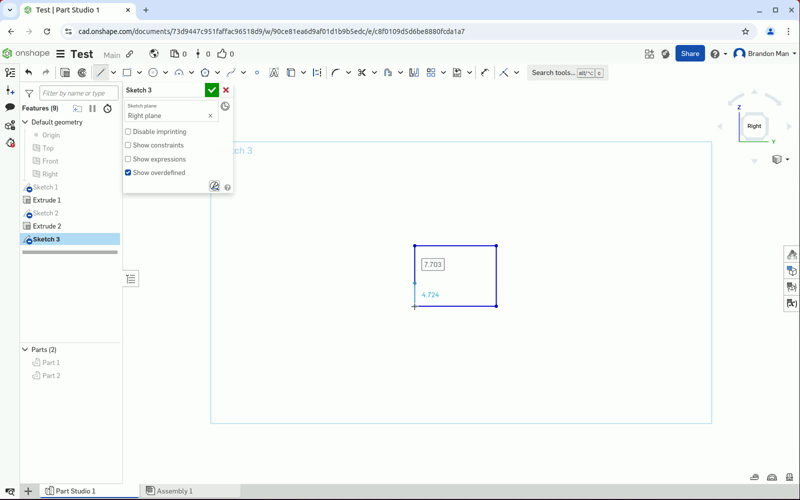
key(esc)
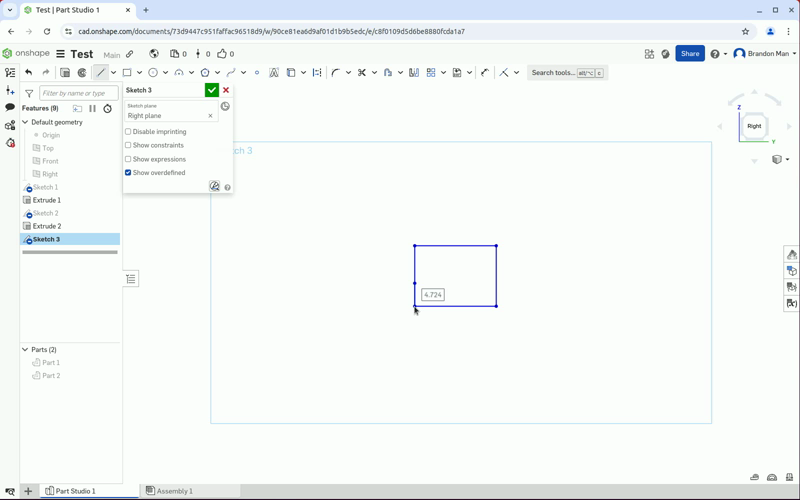
mouse_move(442, 258)
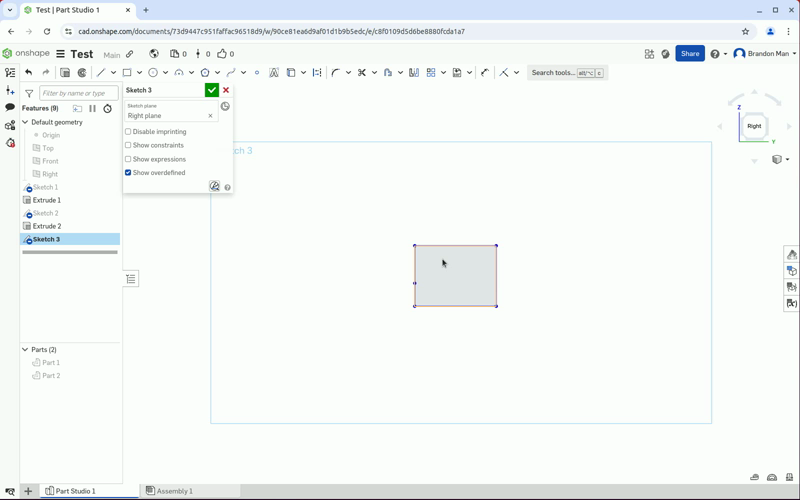
click(442, 258)
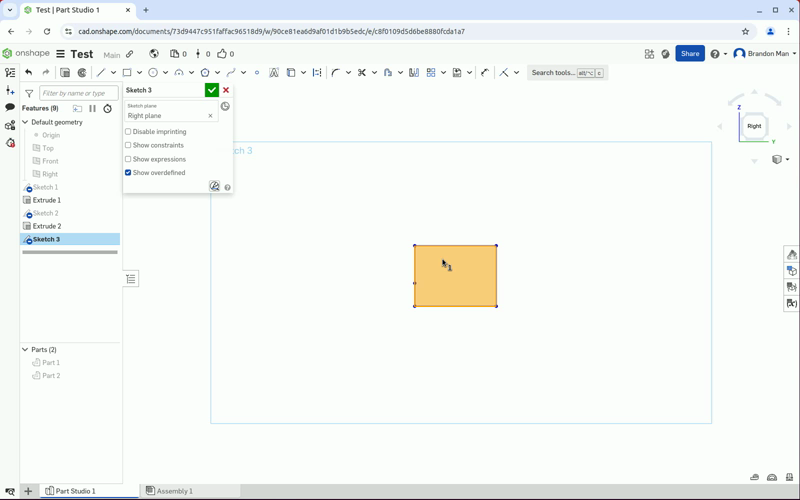
mouse_move(73, 352)
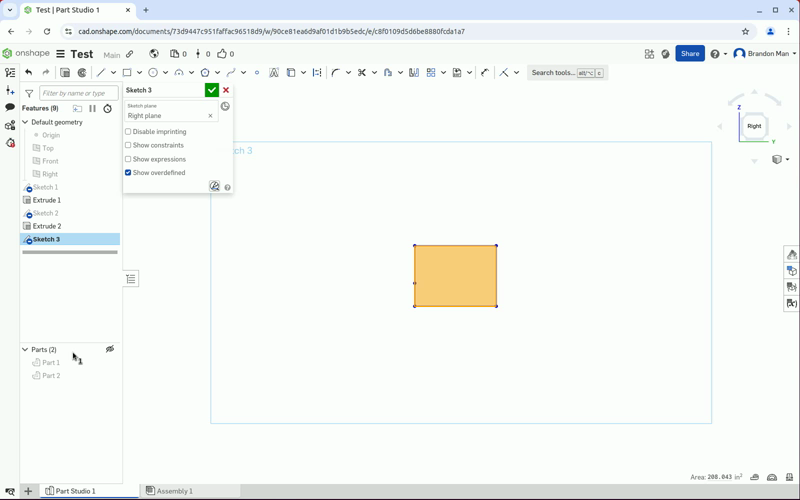
key(shift+y)
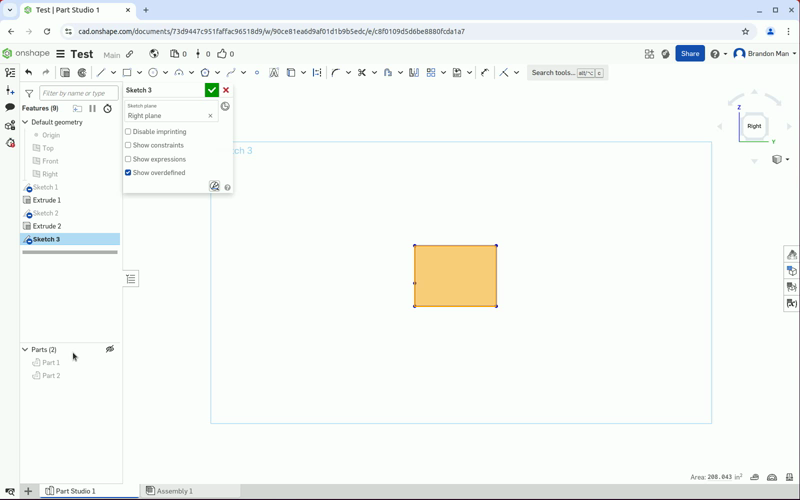
key(shift+e)
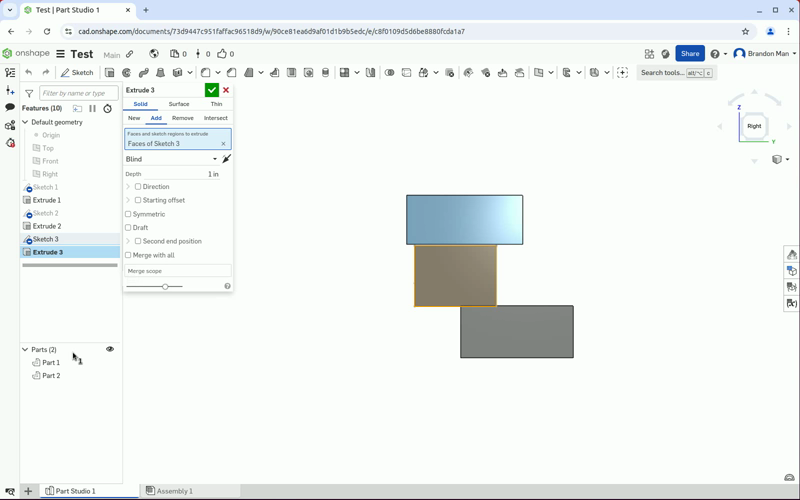
mouse_move(143, 106)
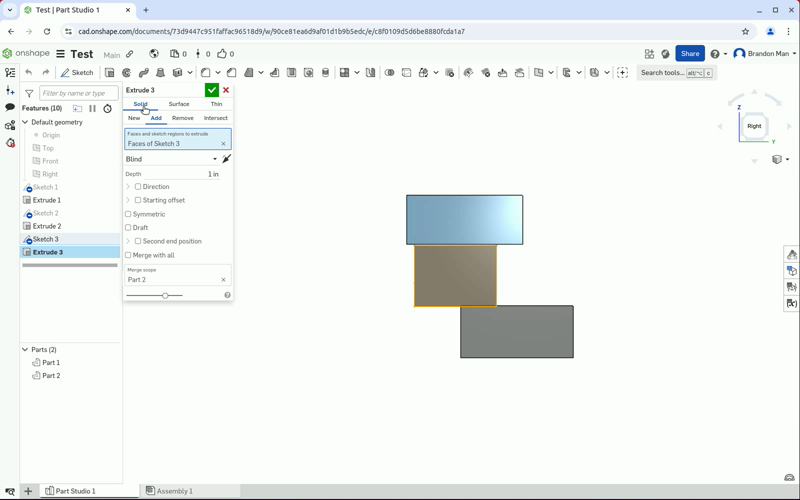
click(143, 106)
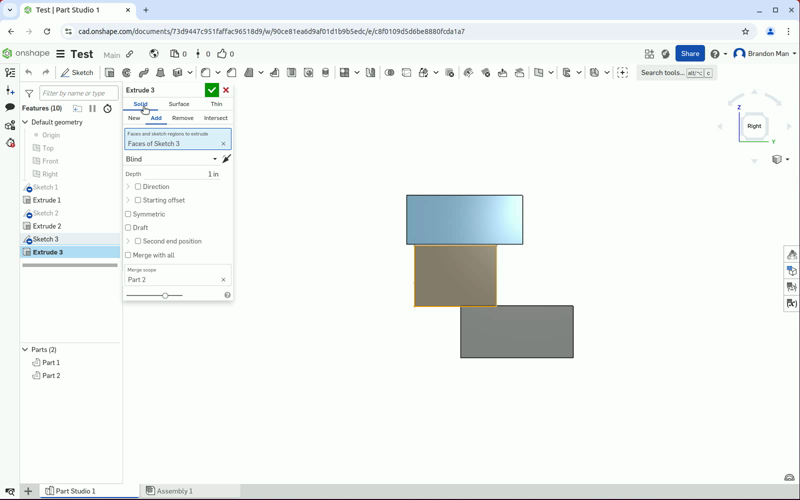
mouse_move(137, 120)
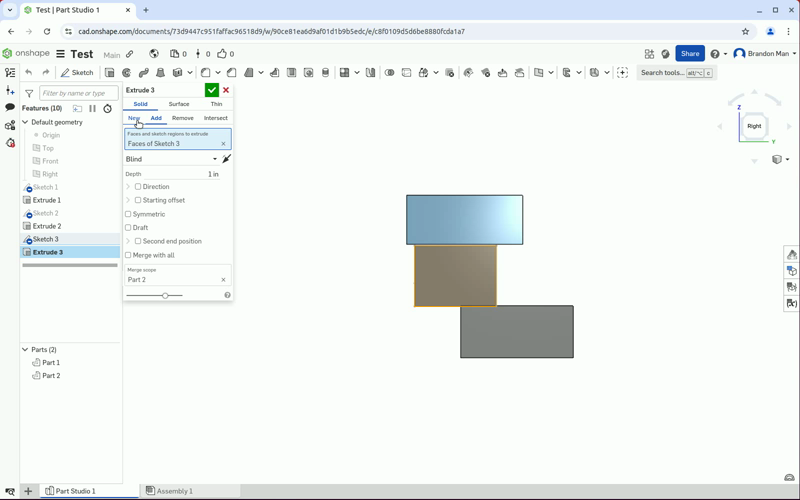
click(137, 120)
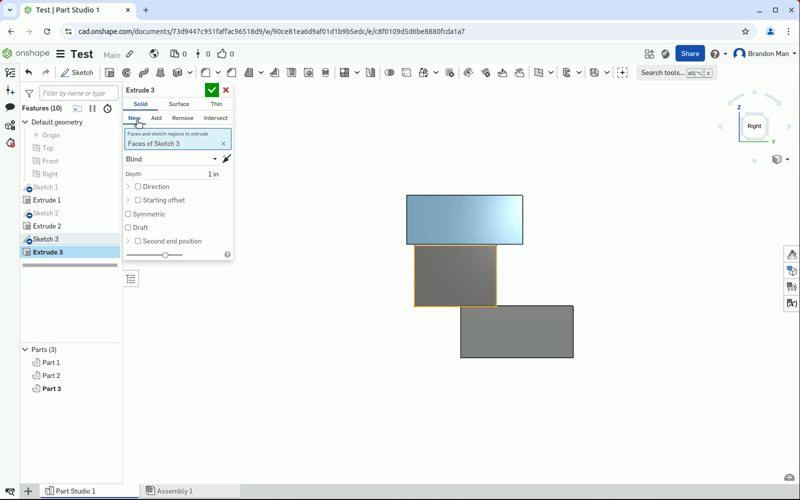
key(tab, 4)
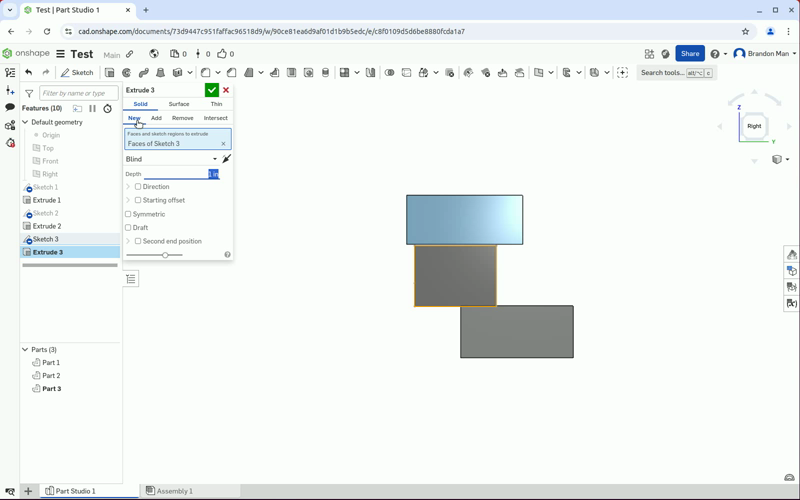
text(10.592)
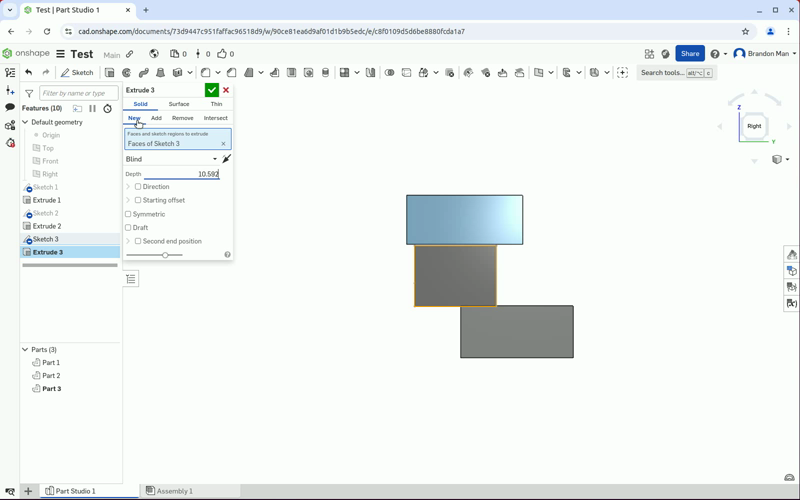
key(tab, 3)
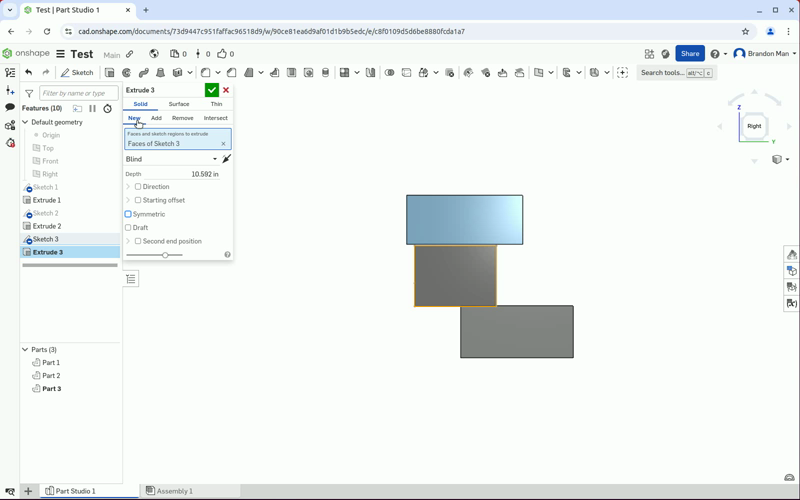
key(space)
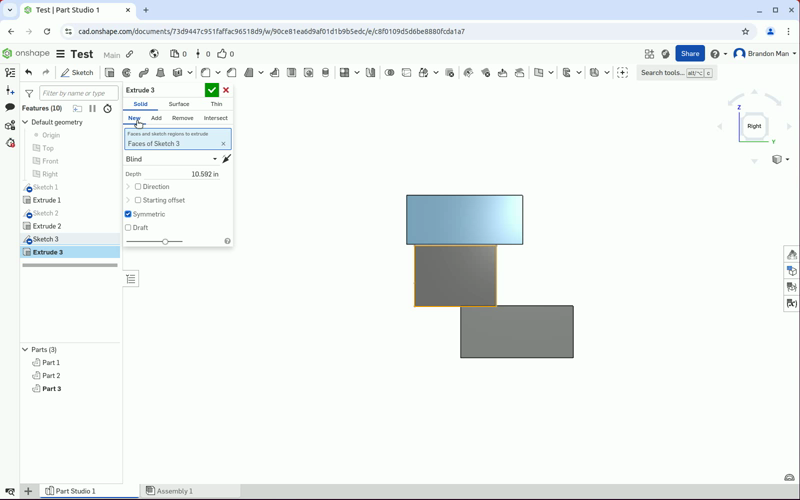
key(enter)
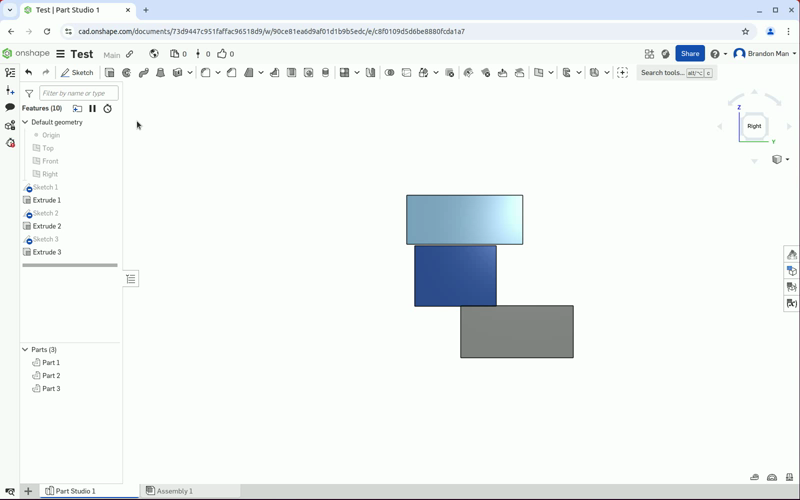
key(shift+h)
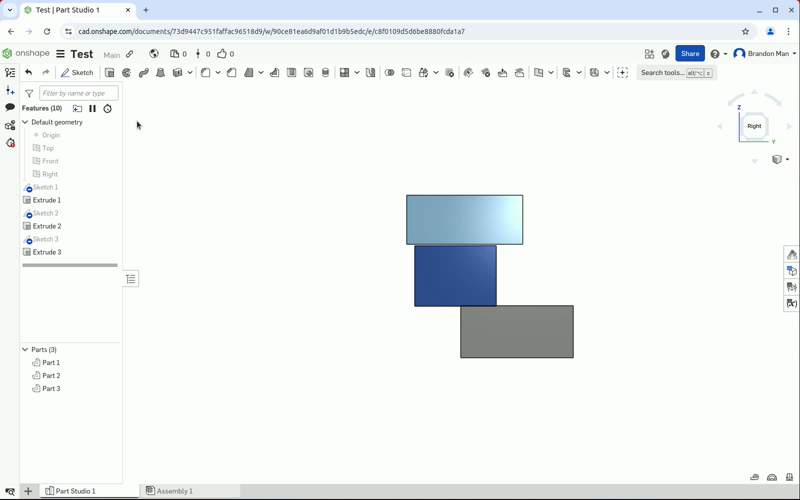
key(shift+h)
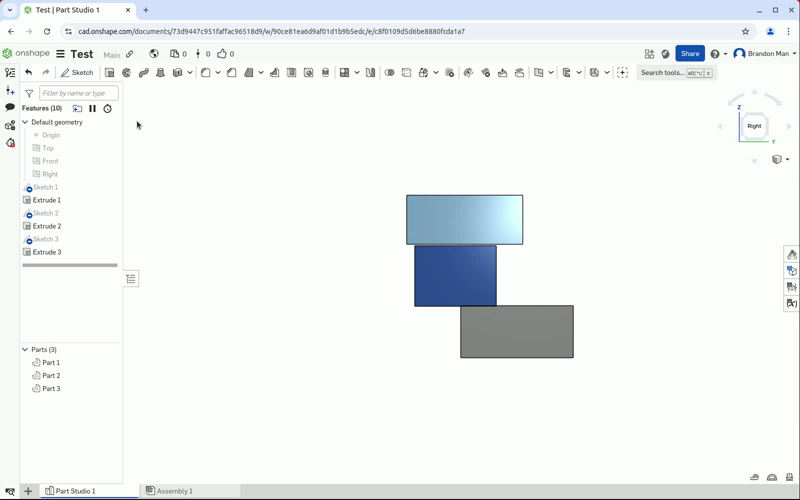
mouse_move(73, 189)
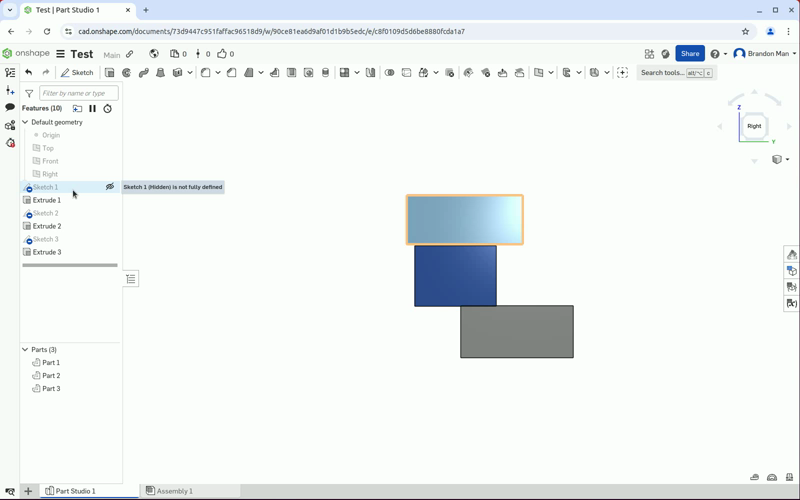
click(73, 189)
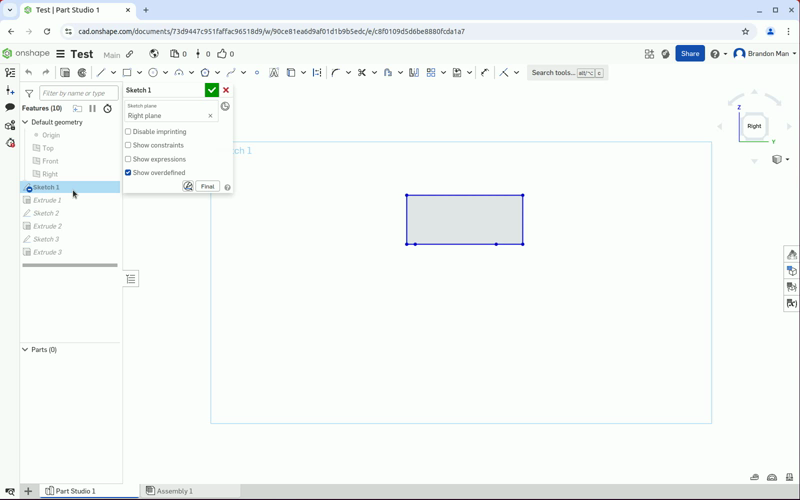
mouse_move(229, 92)
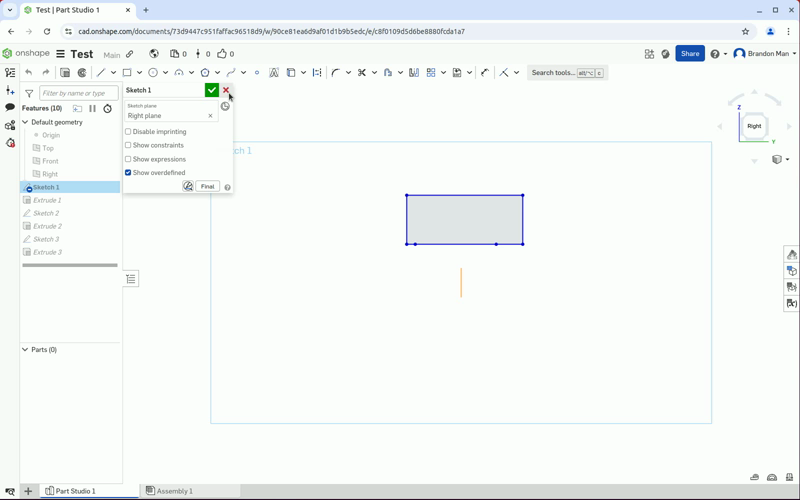
click(229, 92)
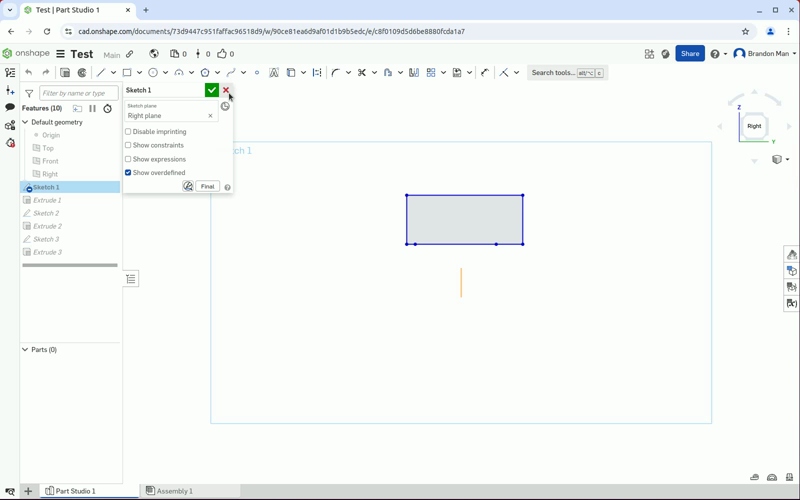
key(shift+s)
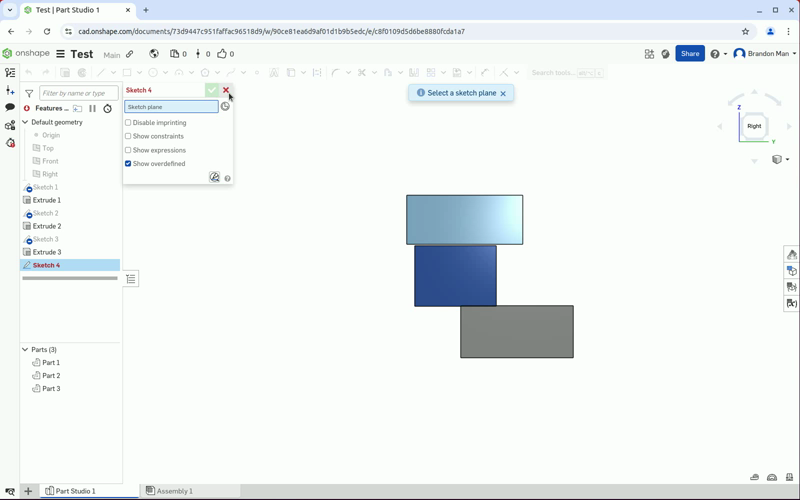
mouse_move(73, 176)
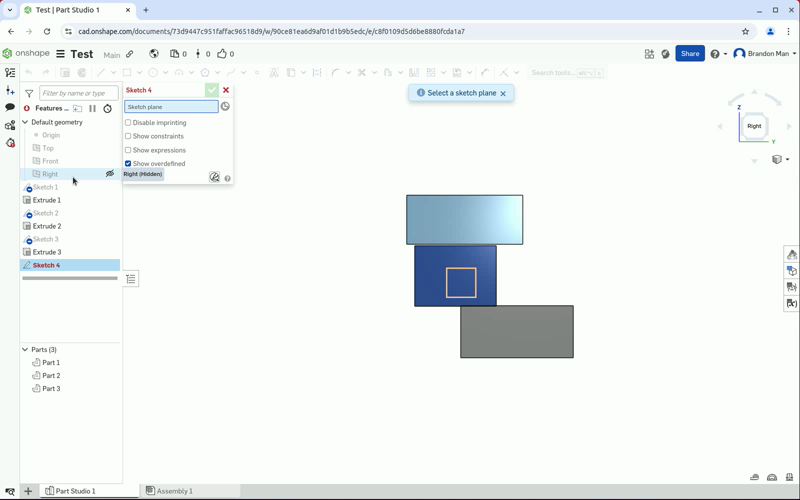
click(73, 176)
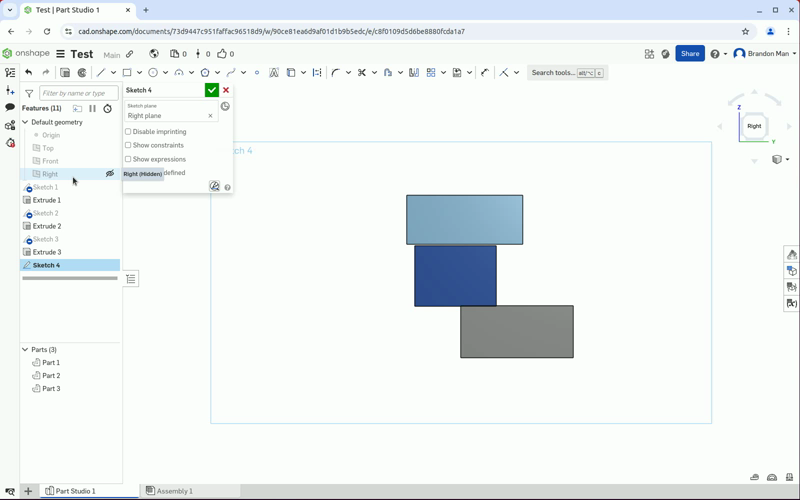
mouse_move(73, 352)
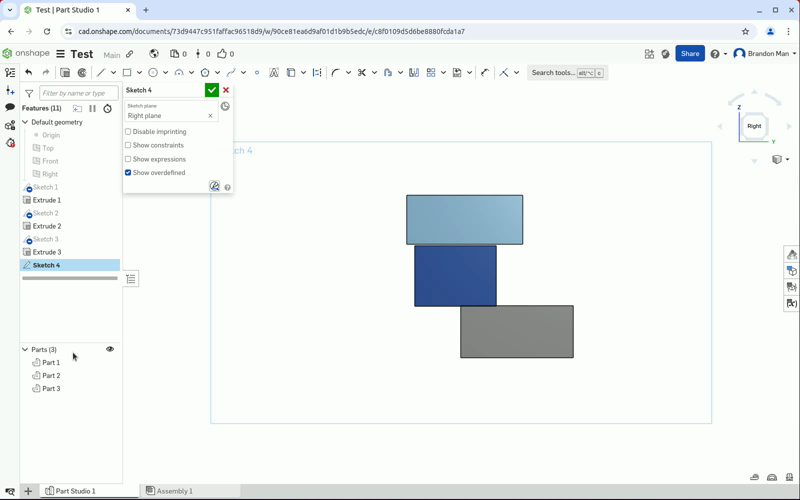
key(y)
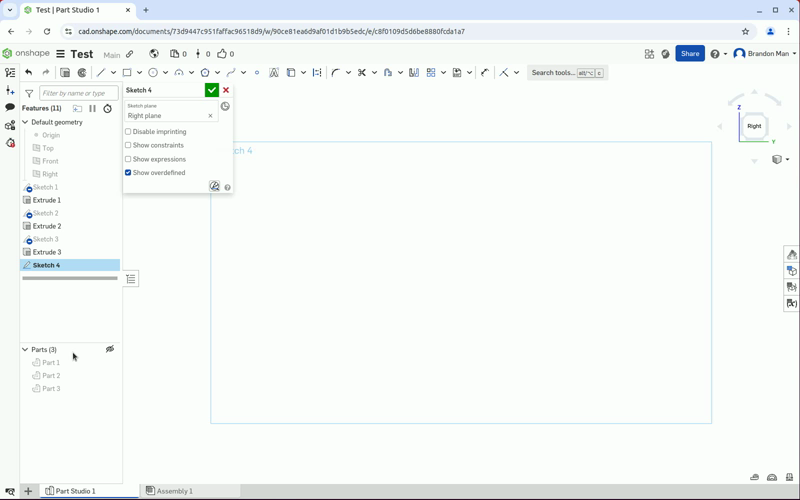
key(l)
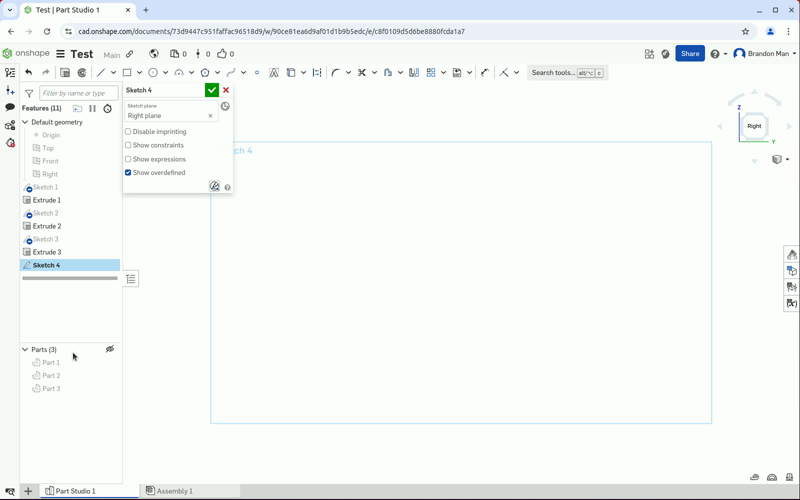
key_down(shift)
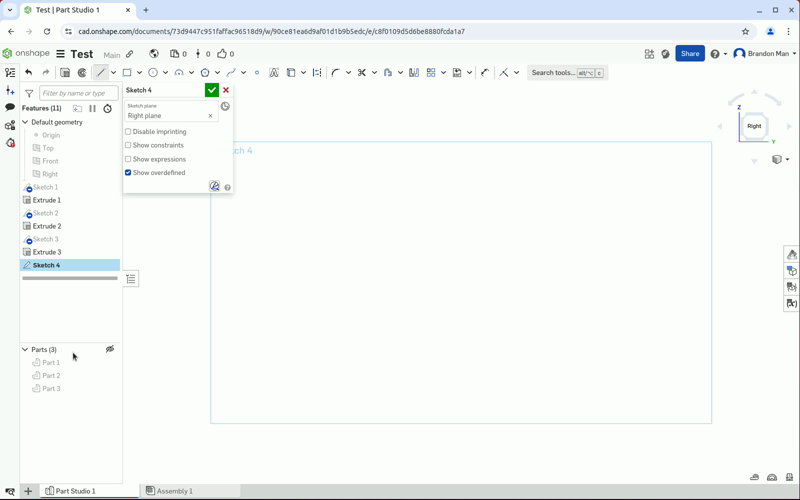
mouse_move(388, 366)
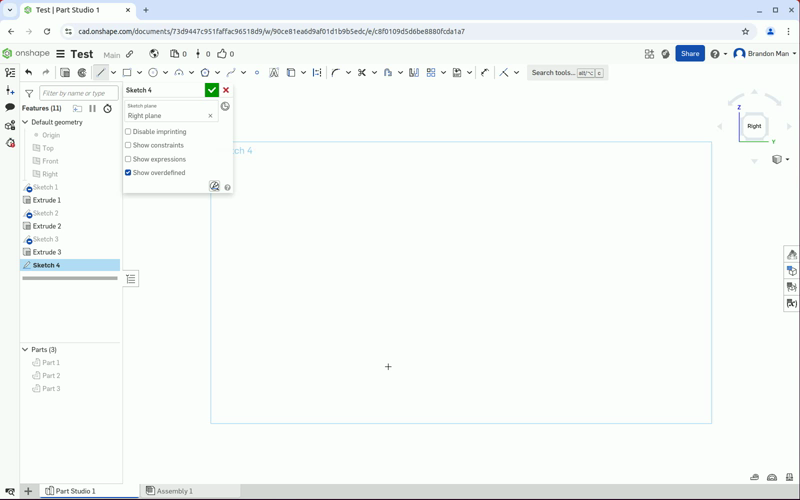
click(388, 366)
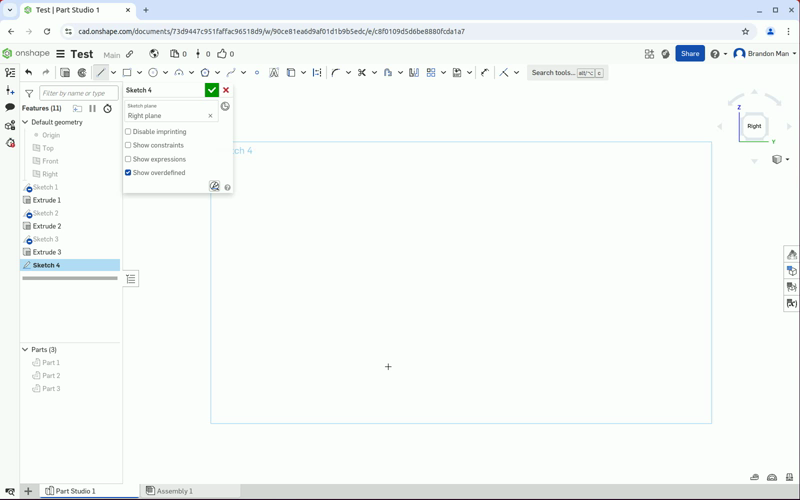
key_up(shift)
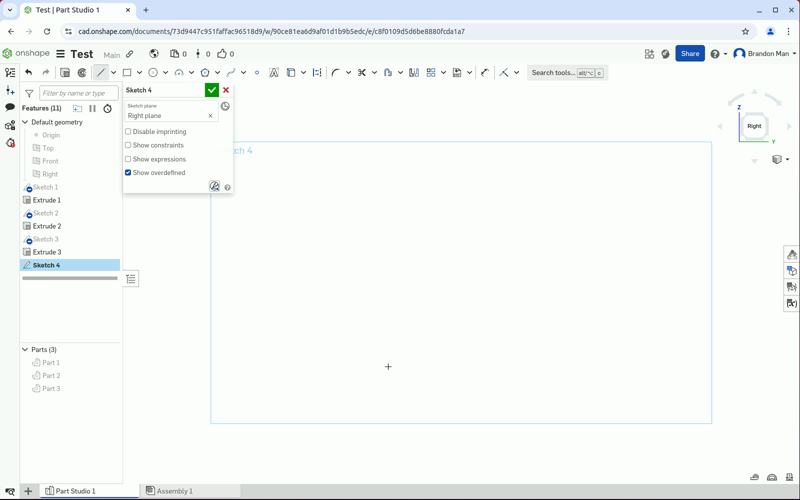
key_down(shift)
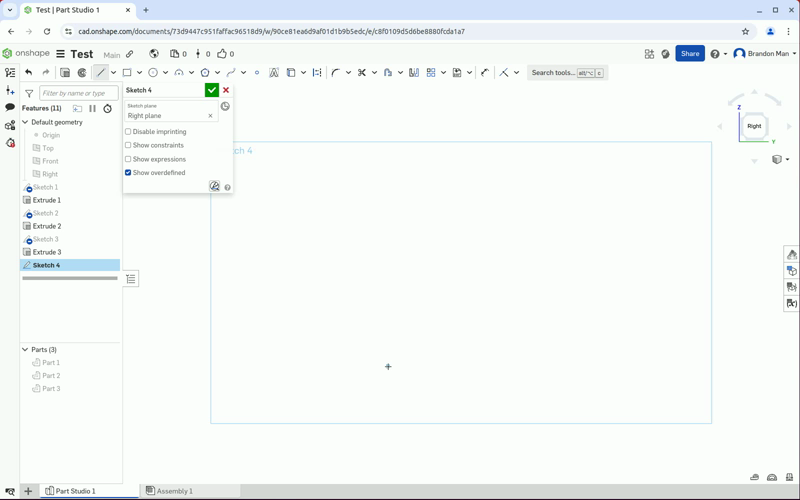
mouse_move(418, 366)
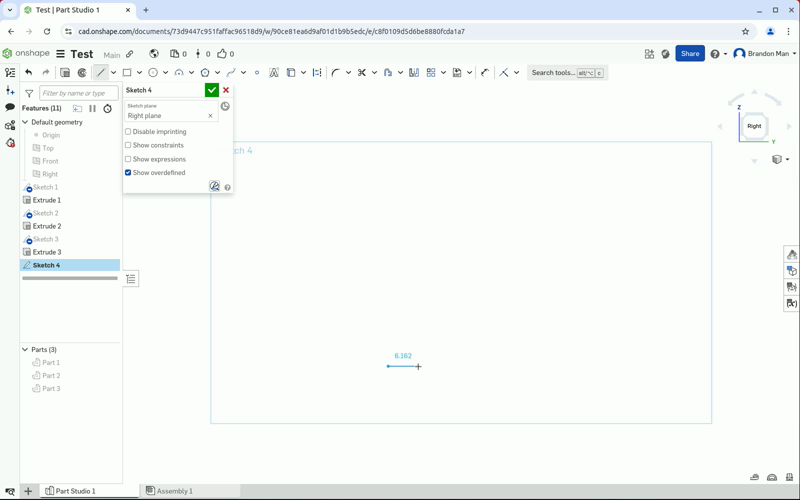
mouse_move(415, 366)
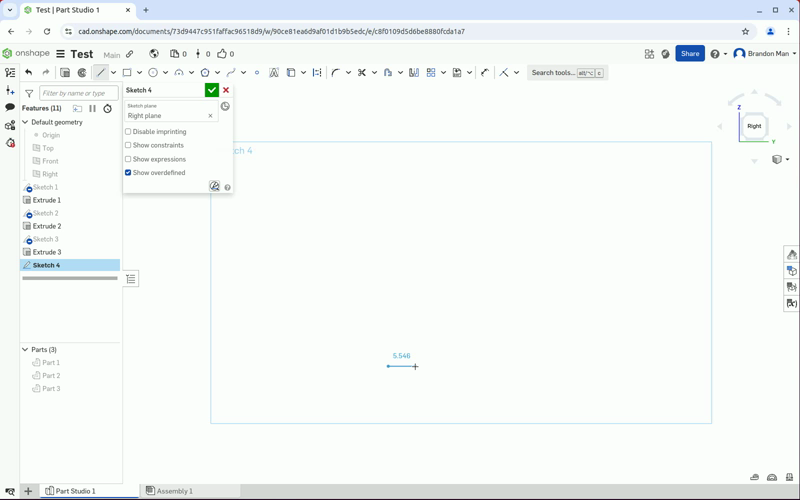
click(415, 366)
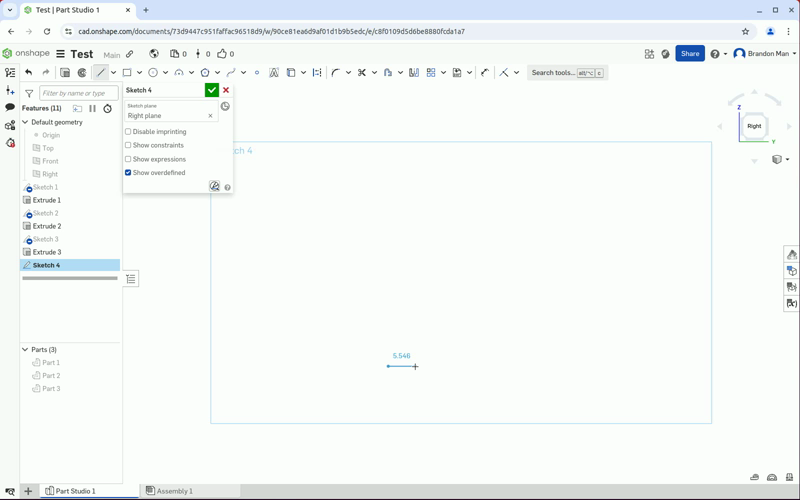
key_up(shift)
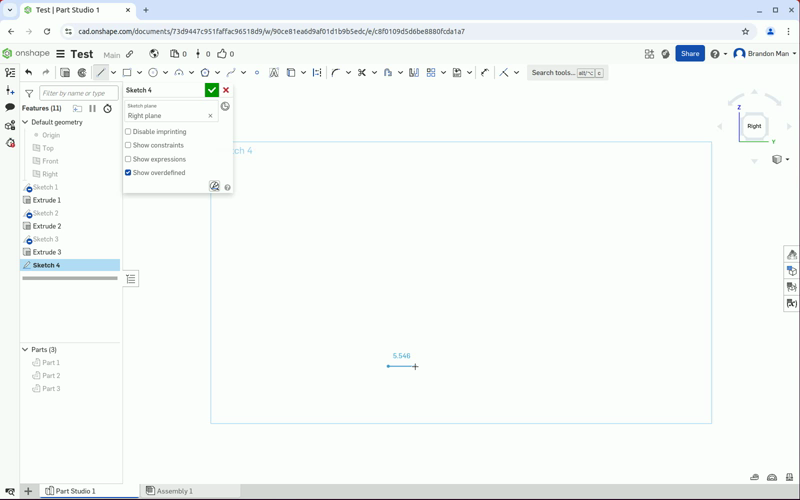
key_down(shift)
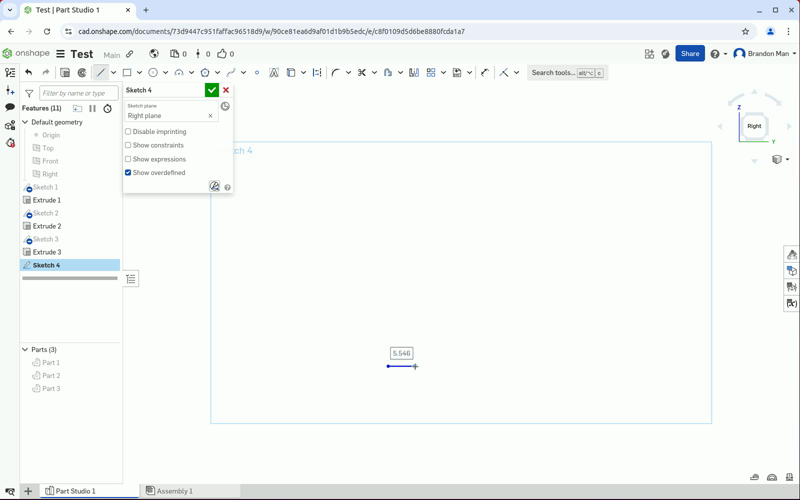
mouse_move(415, 305)
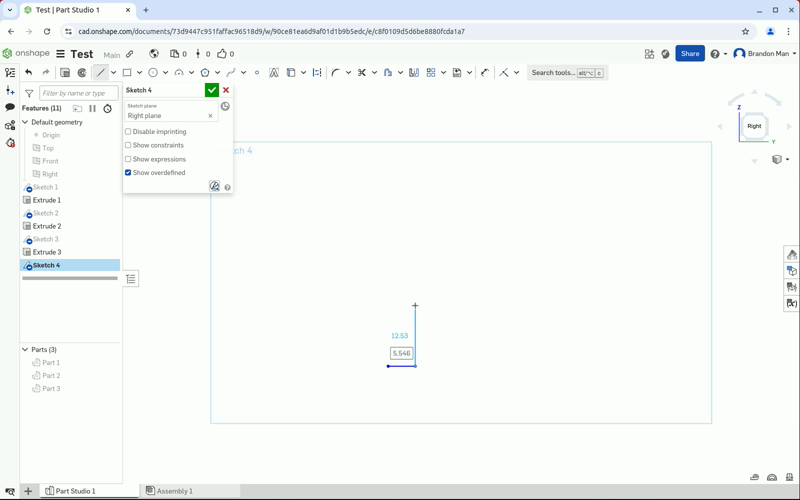
click(415, 305)
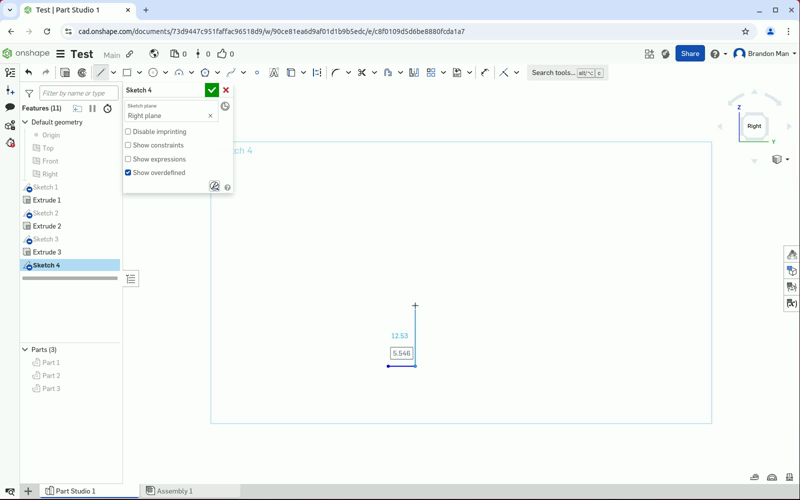
key_up(shift)
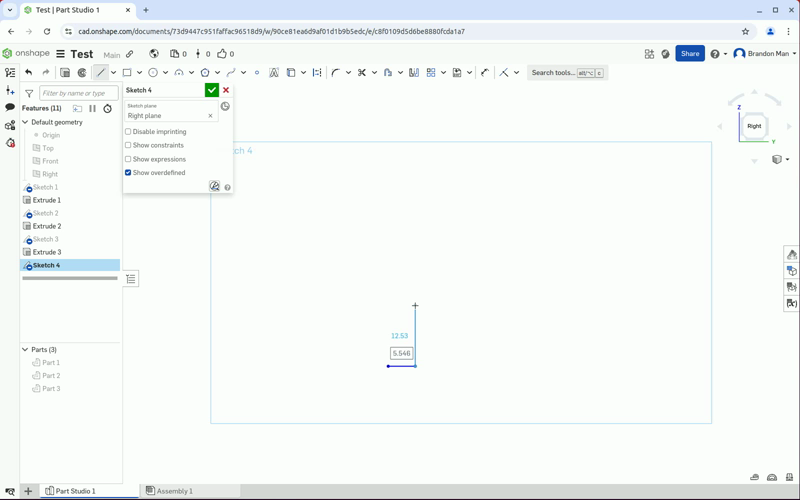
key_down(shift)
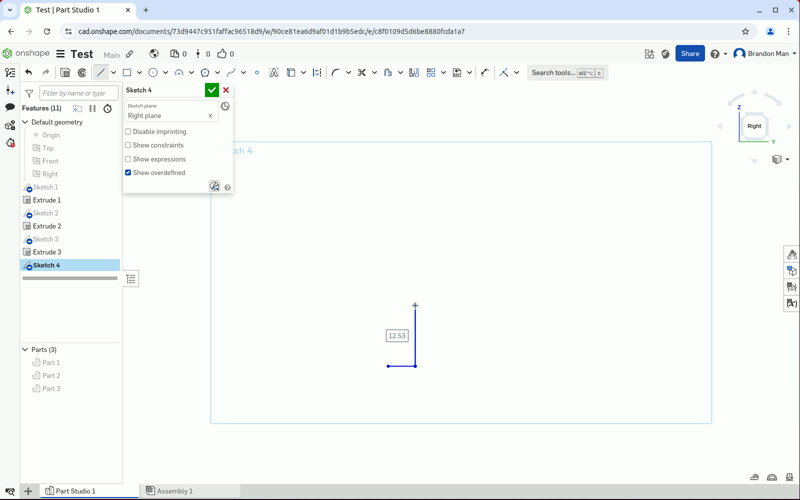
mouse_move(445, 305)
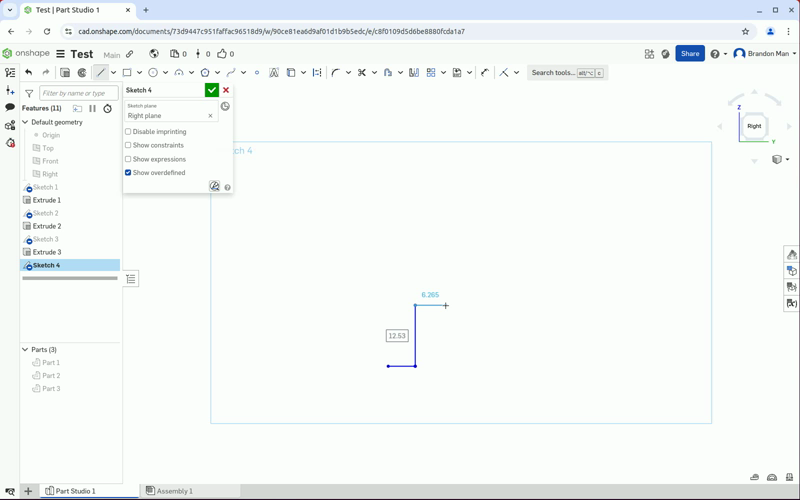
mouse_move(415, 282)
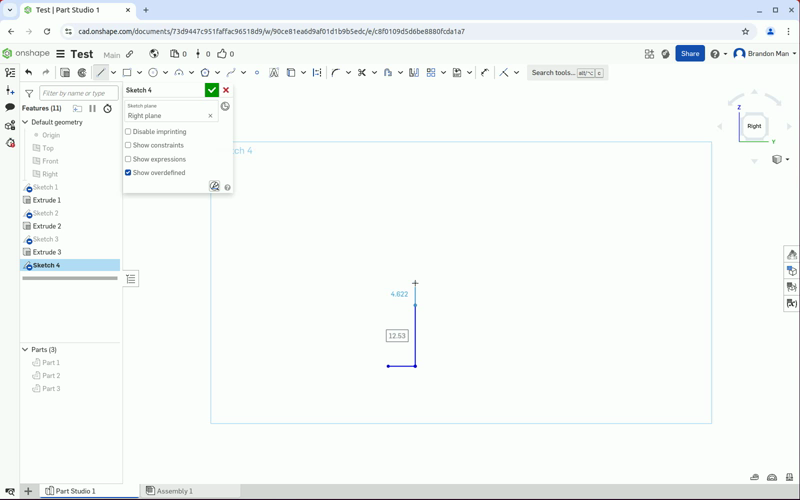
click(415, 282)
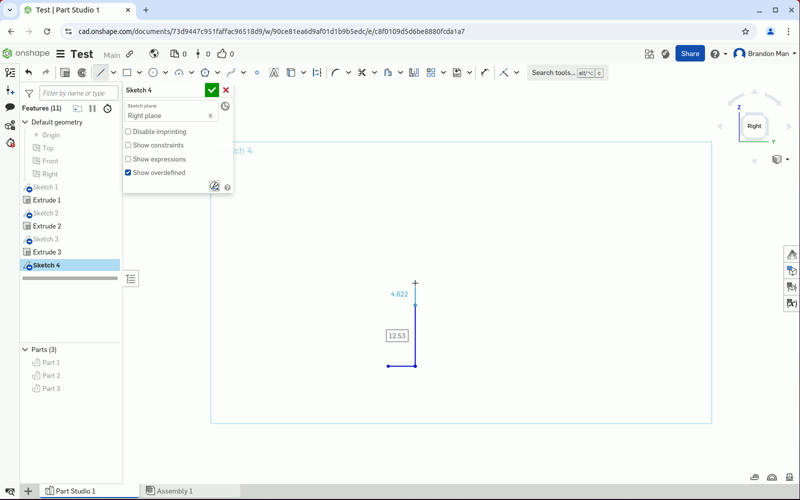
key_up(shift)
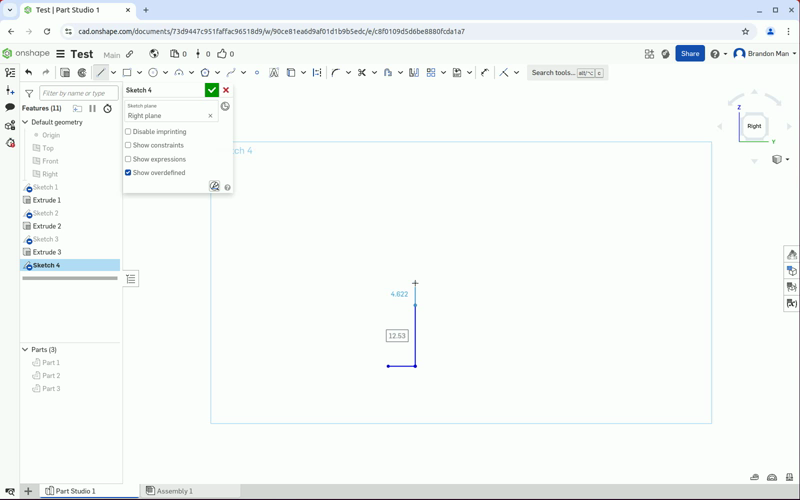
key_down(shift)
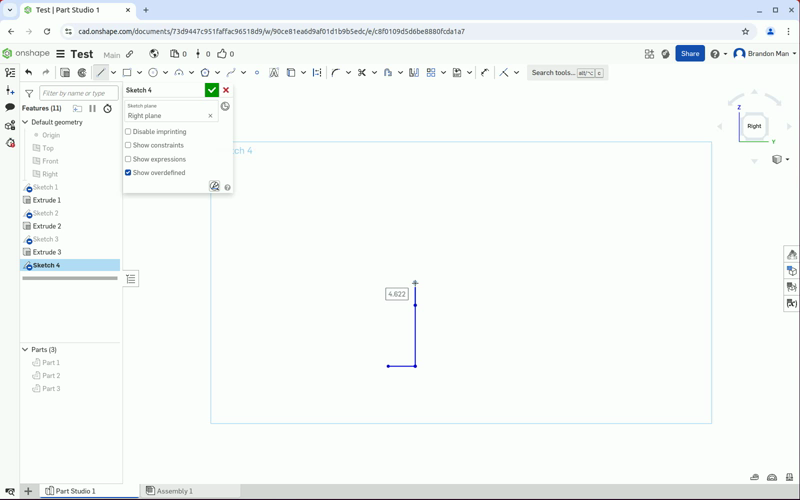
mouse_move(445, 282)
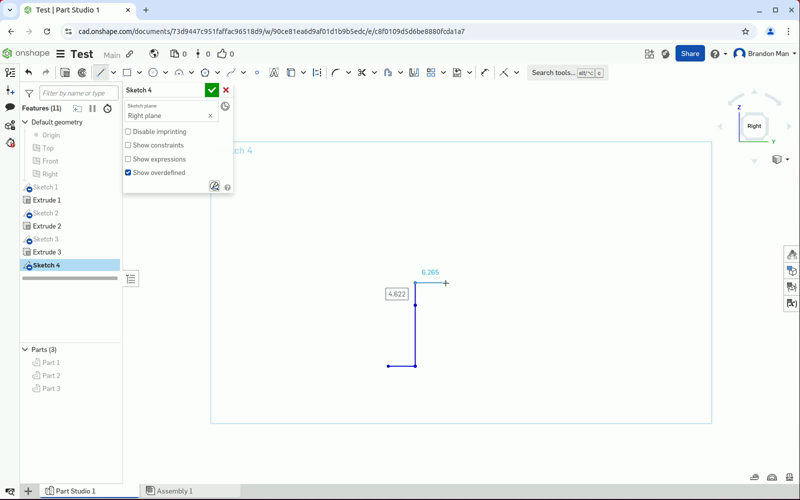
mouse_move(388, 282)
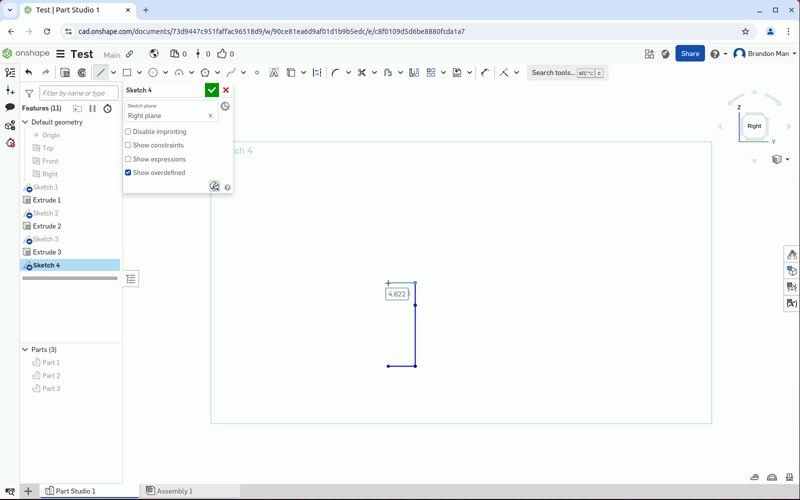
click(388, 282)
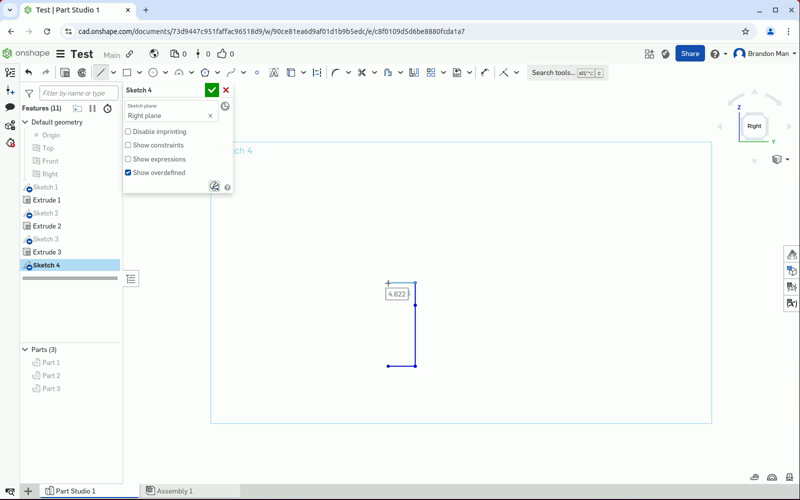
key_up(shift)
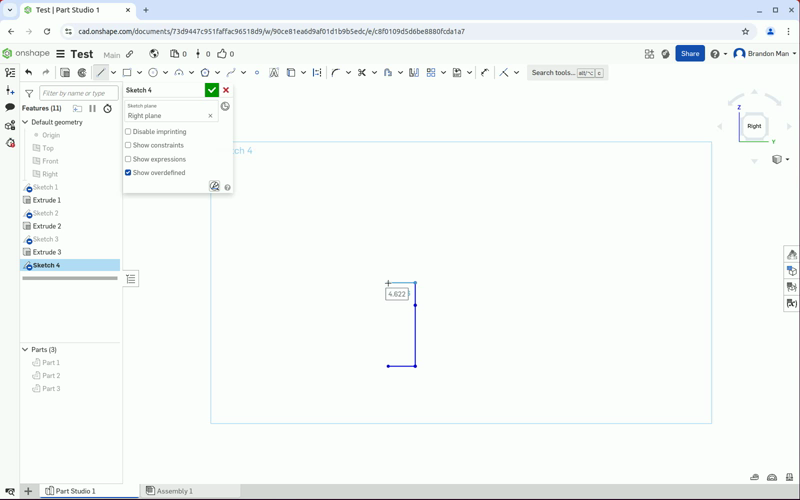
key_down(shift)
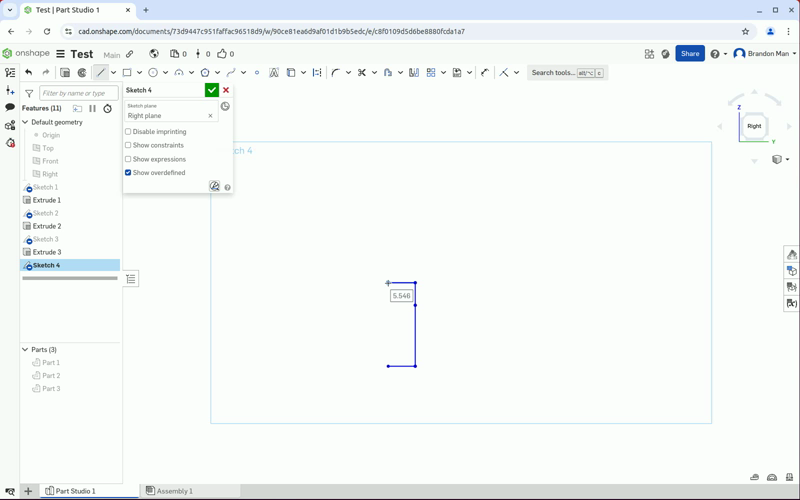
mouse_move(388, 366)
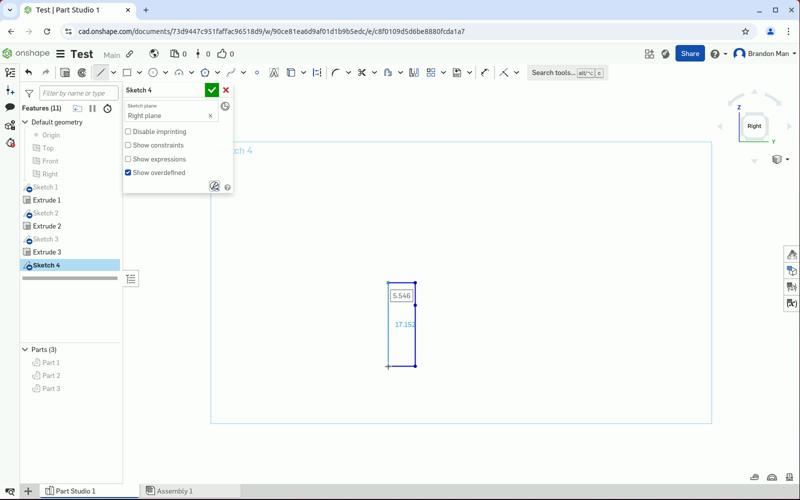
key_up(shift)
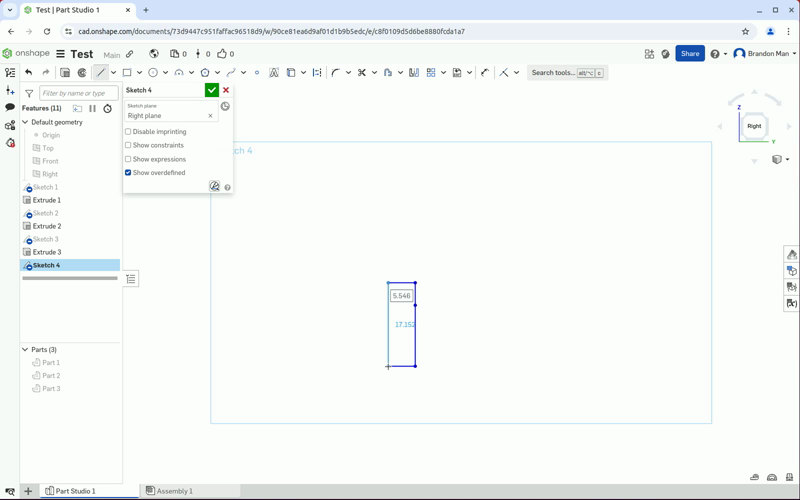
click(388, 366)
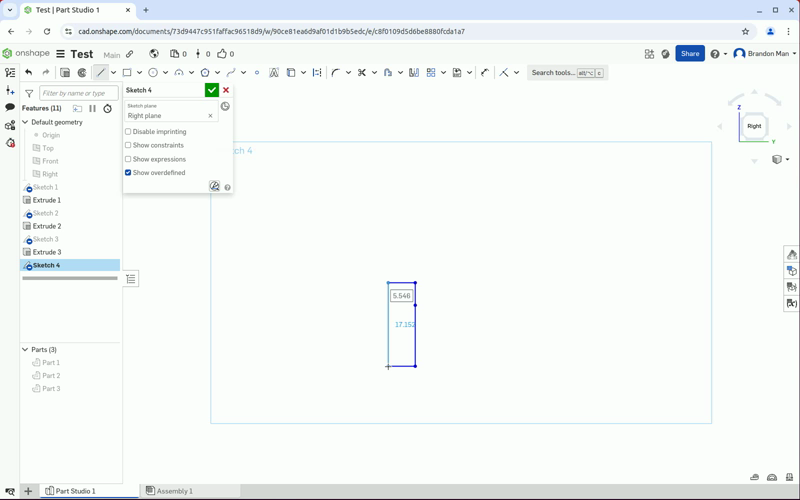
key(esc)
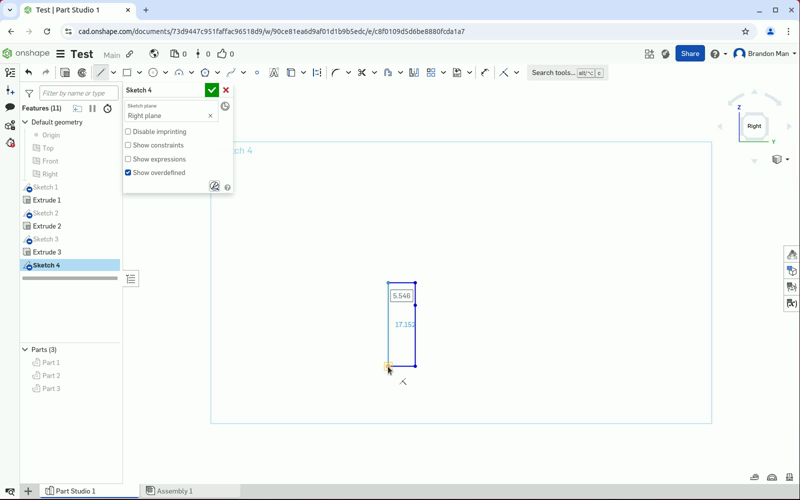
mouse_move(409, 300)
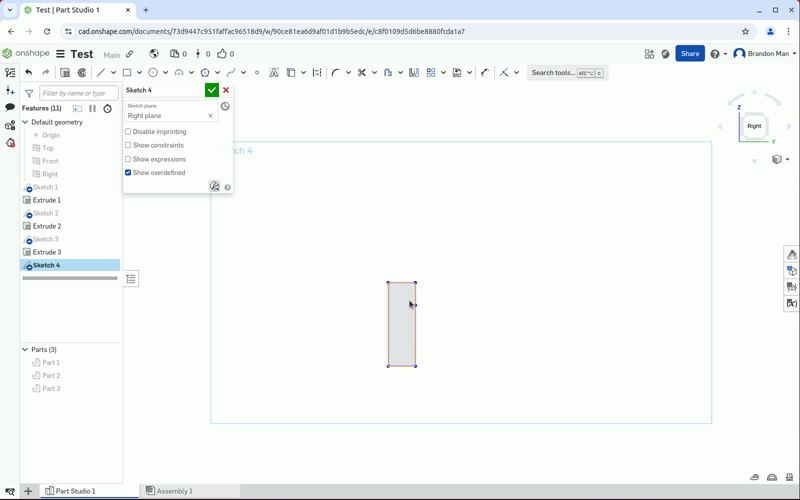
click(409, 300)
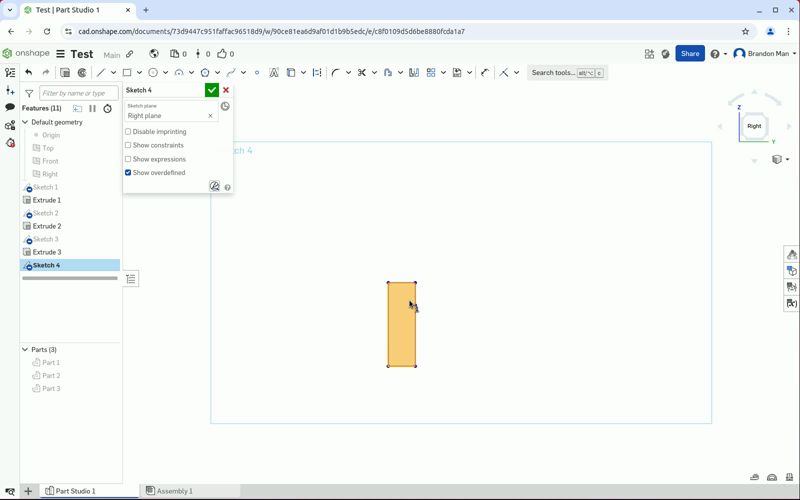
mouse_move(73, 352)
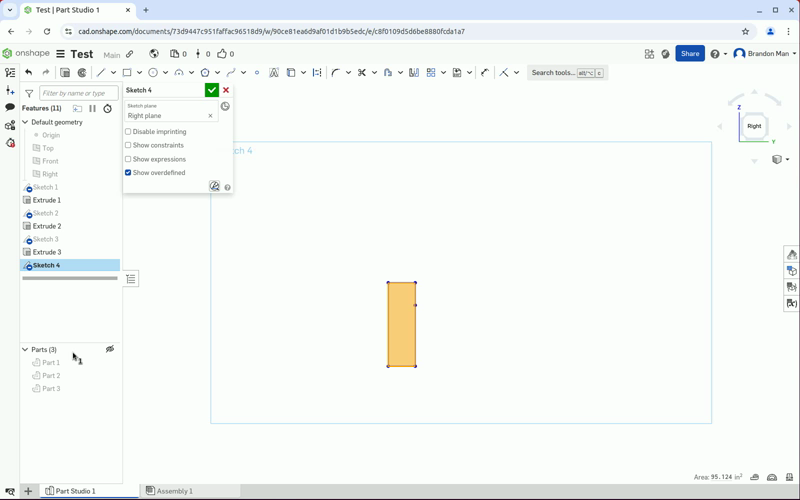
key(shift+y)
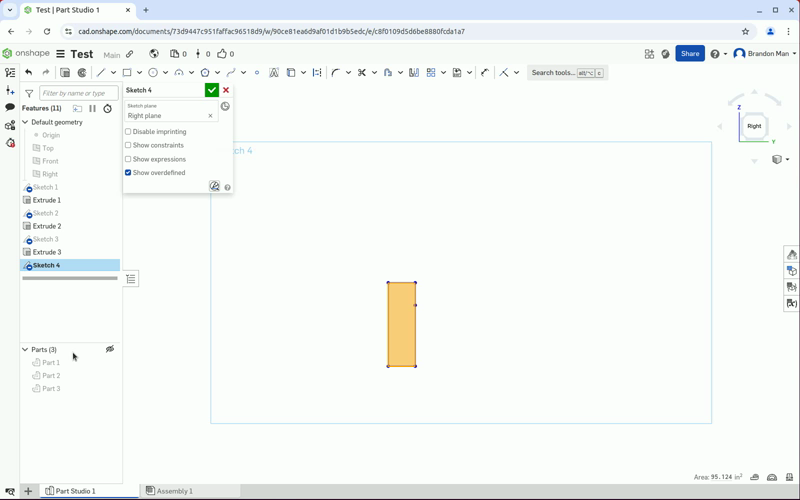
key(shift+e)
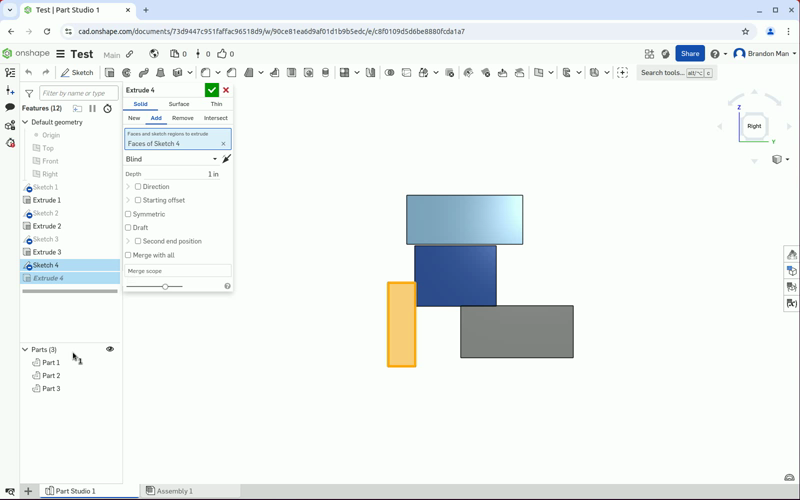
mouse_move(143, 106)
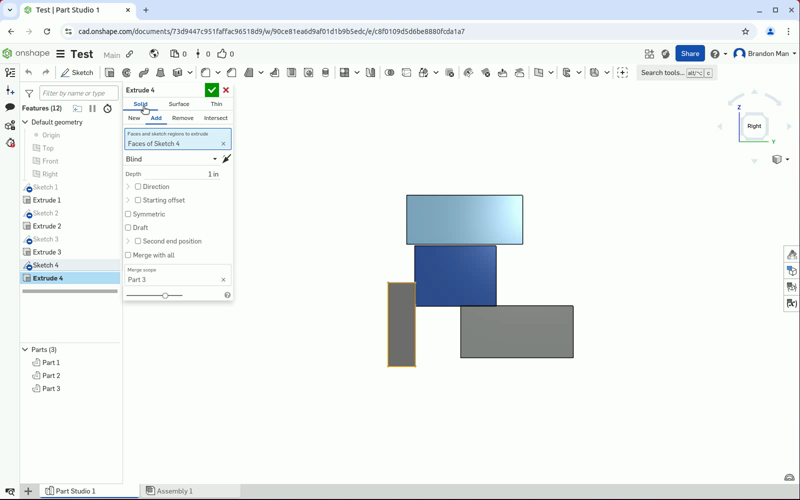
click(143, 106)
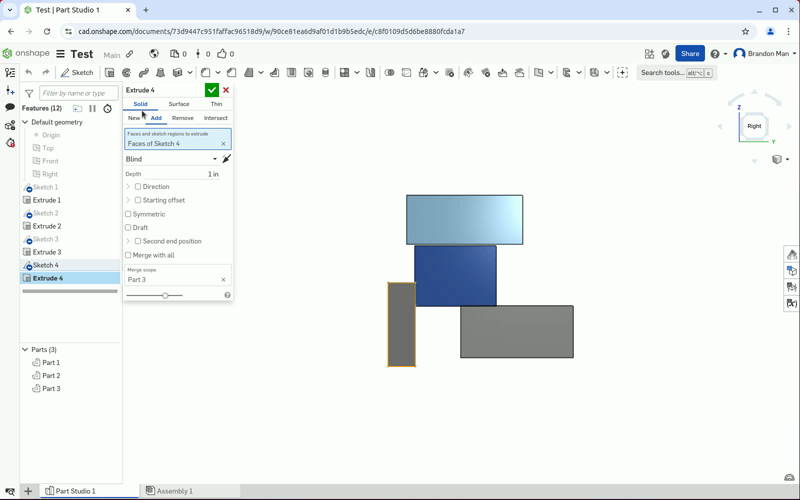
mouse_move(137, 120)
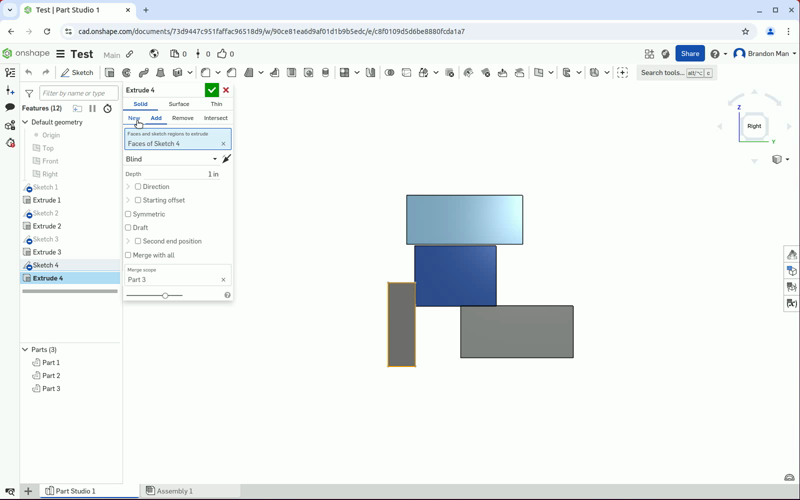
click(137, 120)
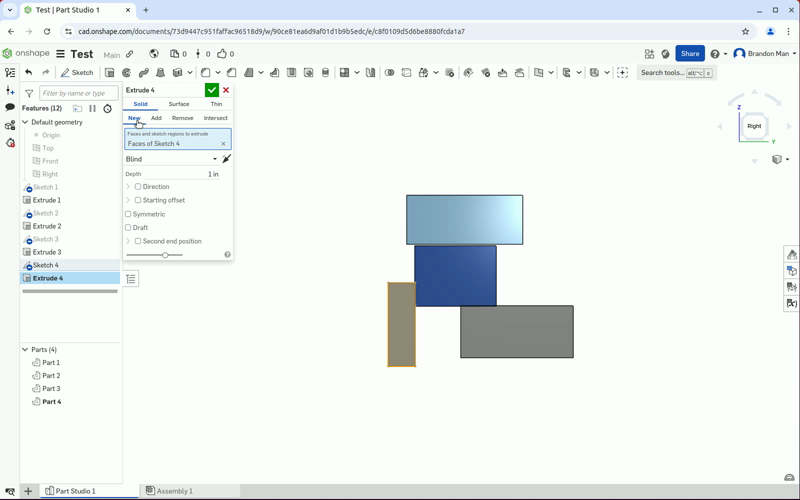
key(tab, 4)
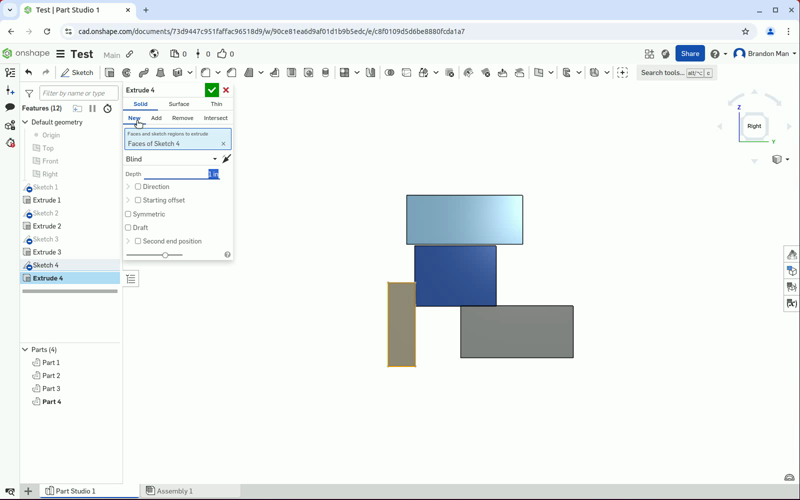
text(10.592)
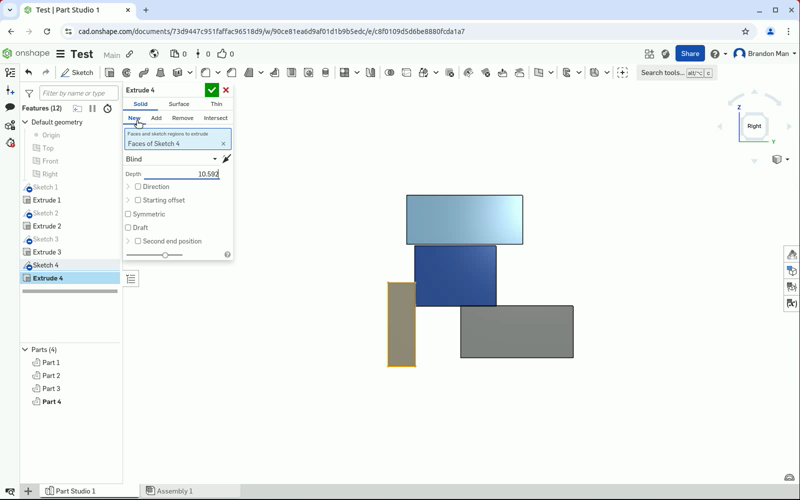
key(tab, 3)
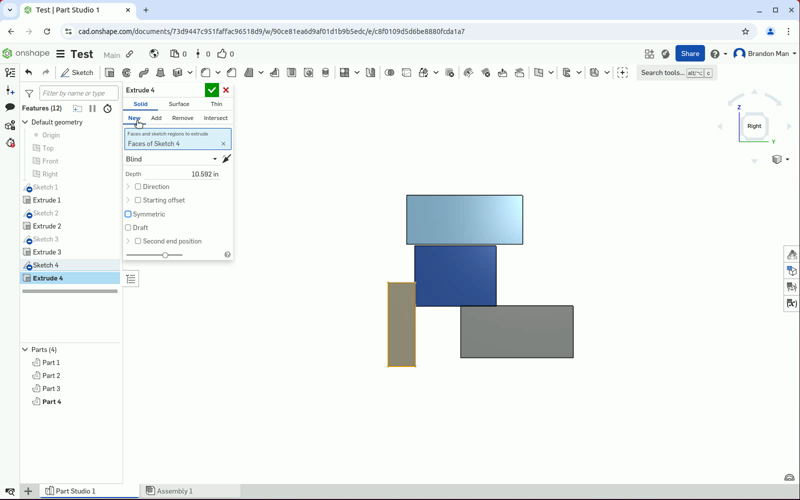
key(space)
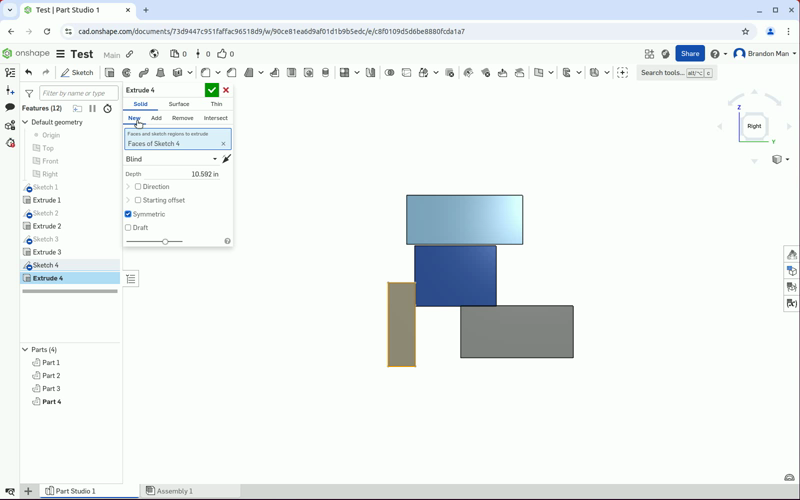
key(enter)
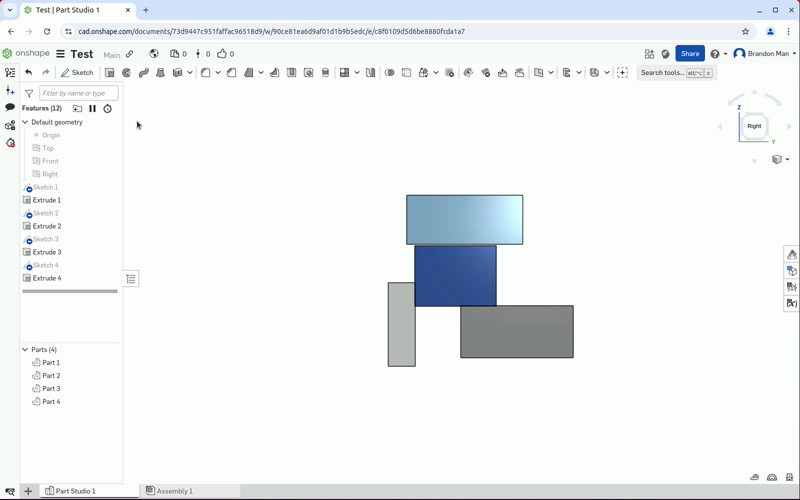
key(shift+h)
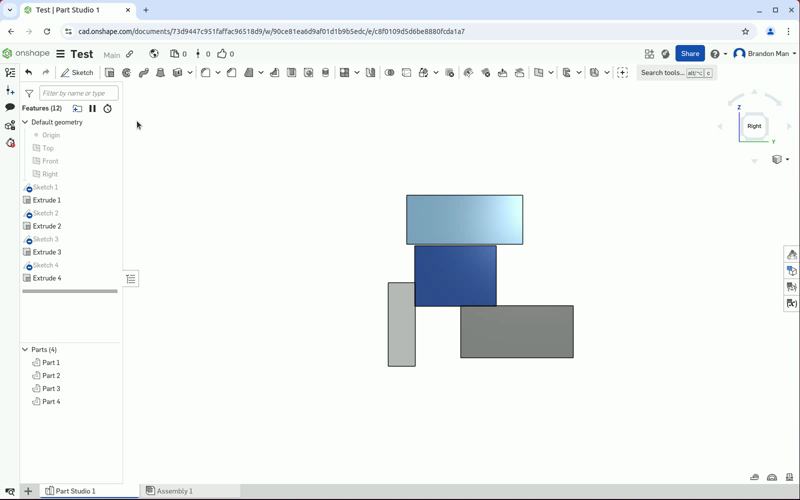
key(shift+h)
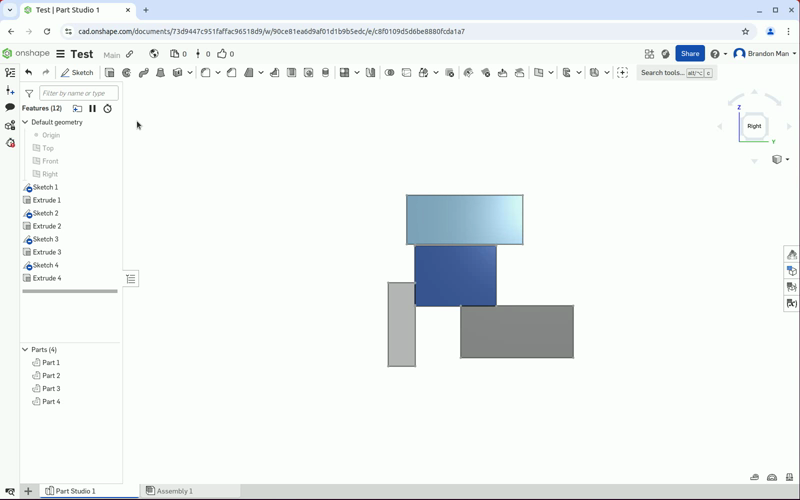
key(shift+7)
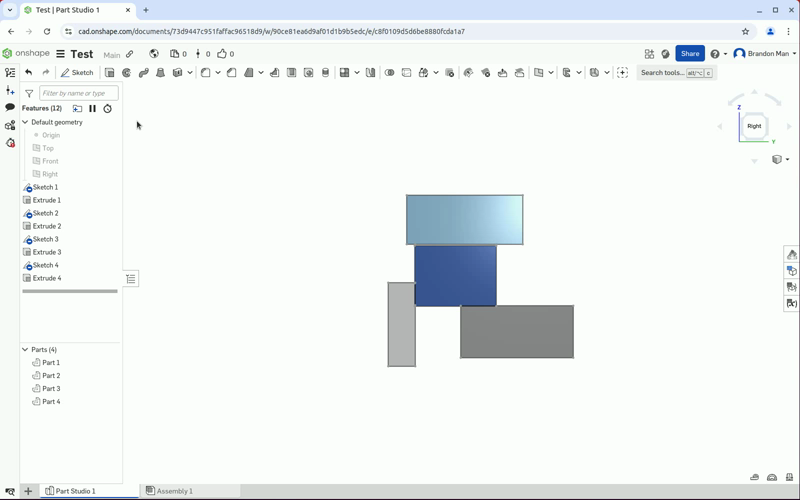
key(right, 2)
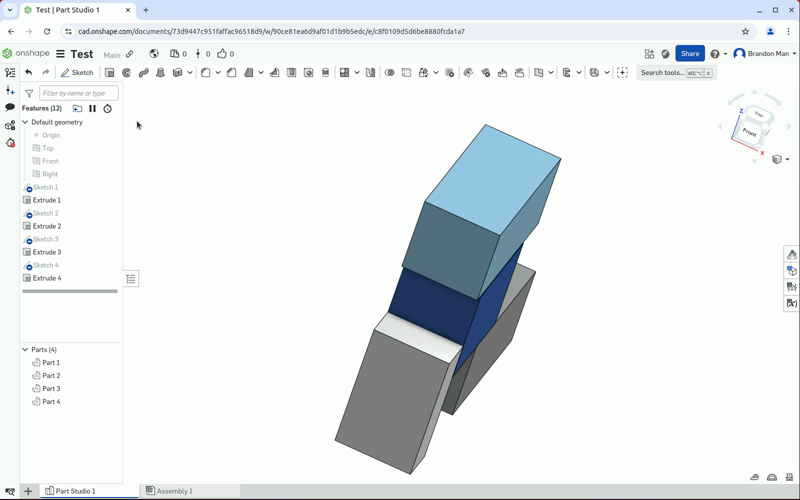
key(down, 2)
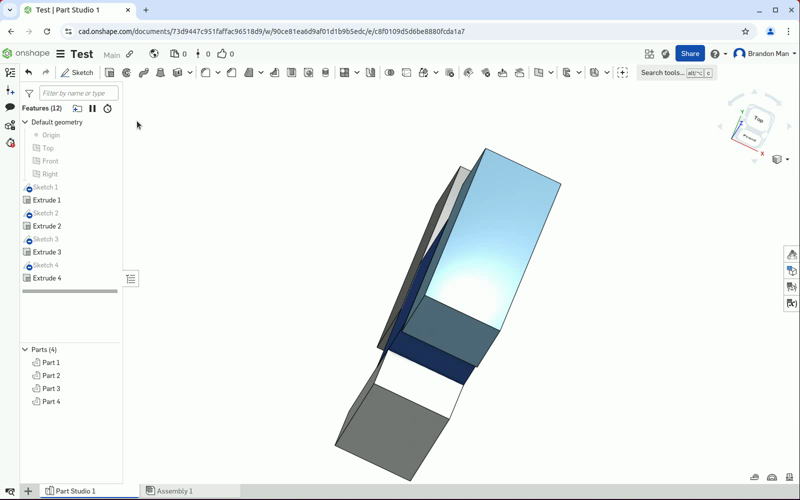
key(up, 2)
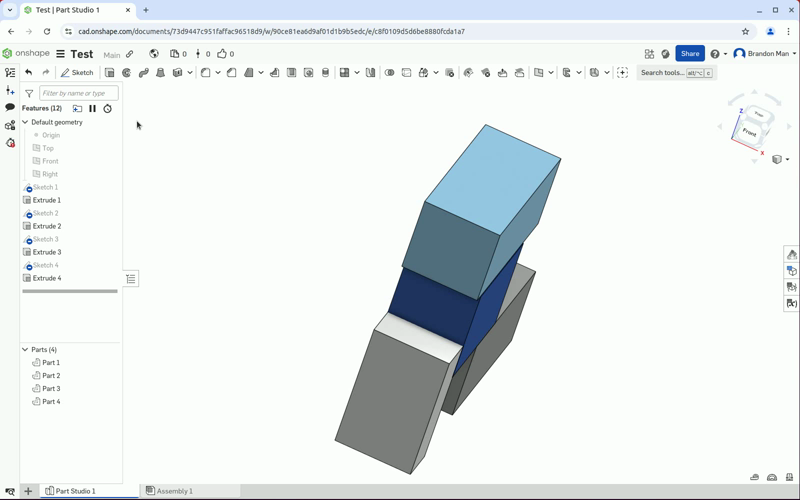
key(left, 2)
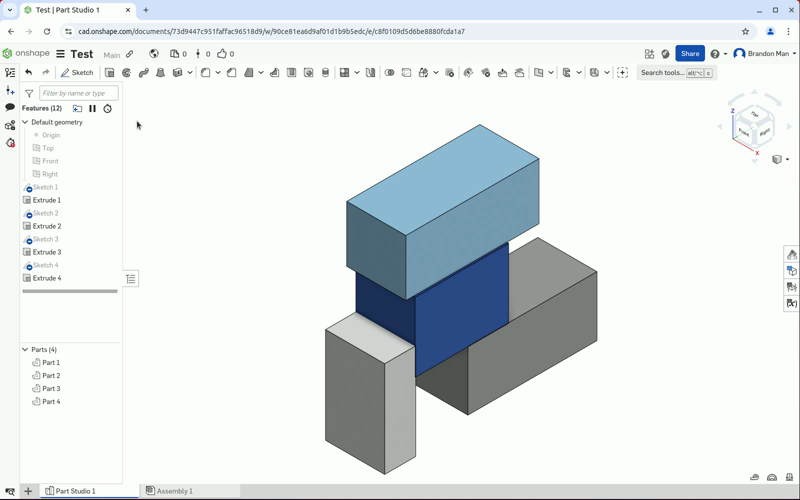
mouse_move(73, 189)
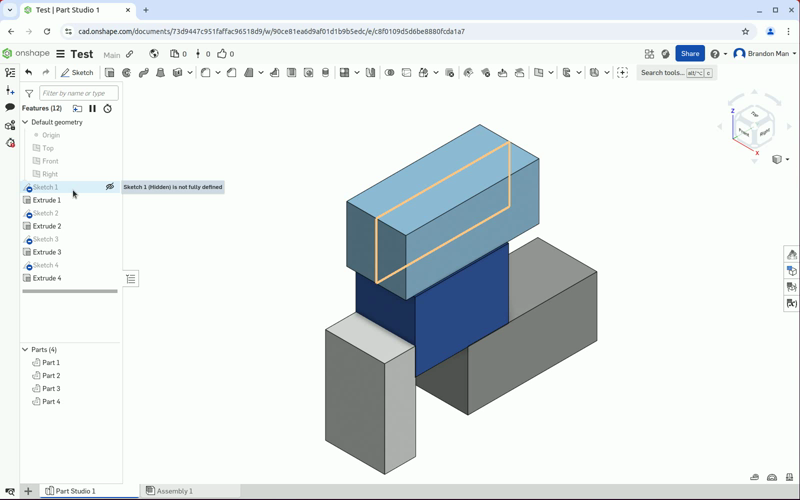
click(73, 189)